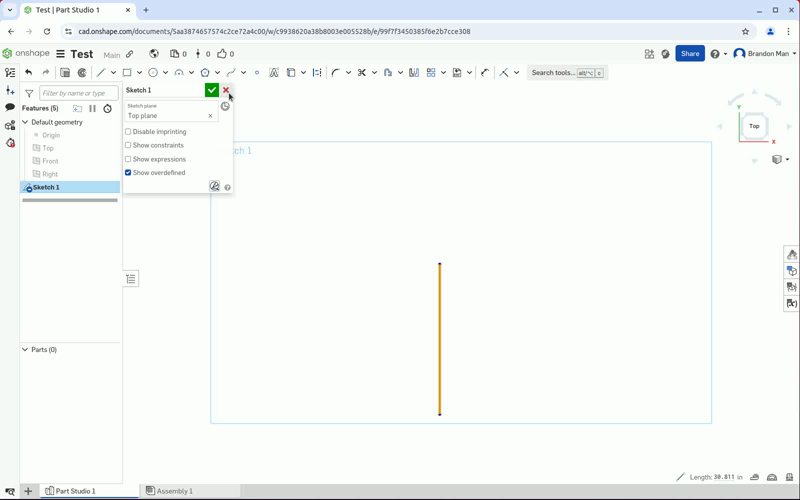
key(shift+h)
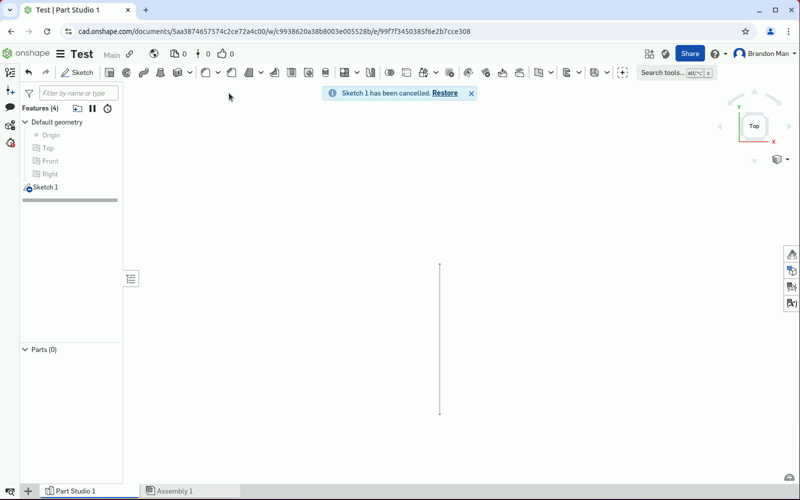
mouse_move(73, 352)
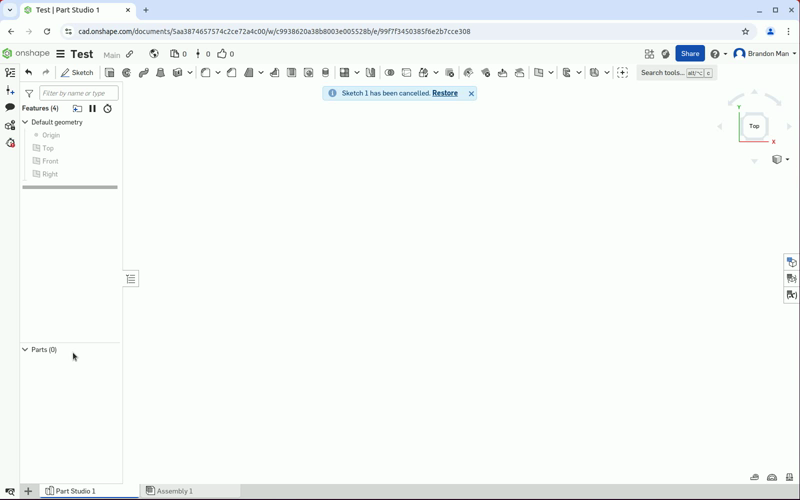
key(y)
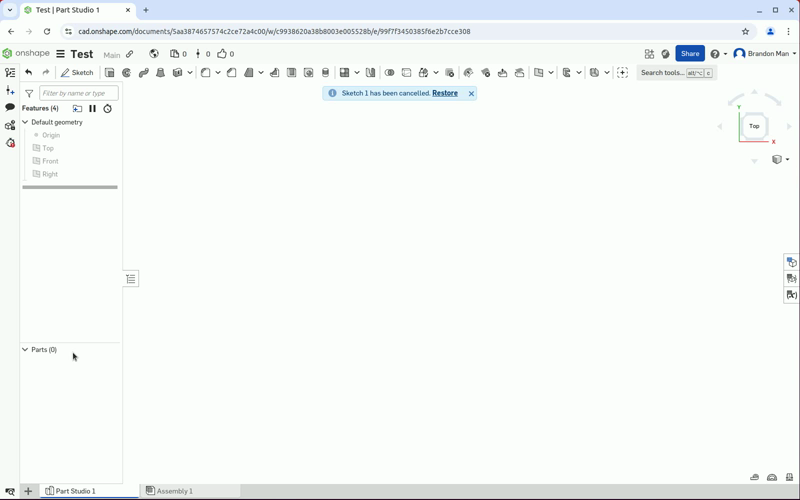
key(shift+p)
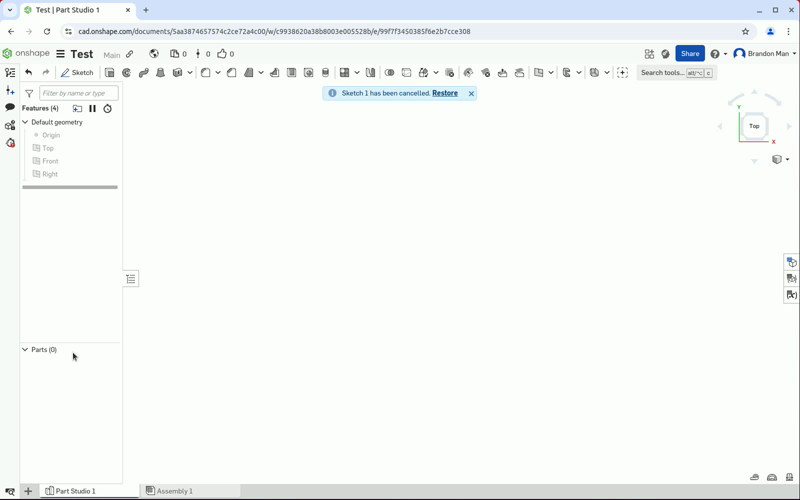
key(space)
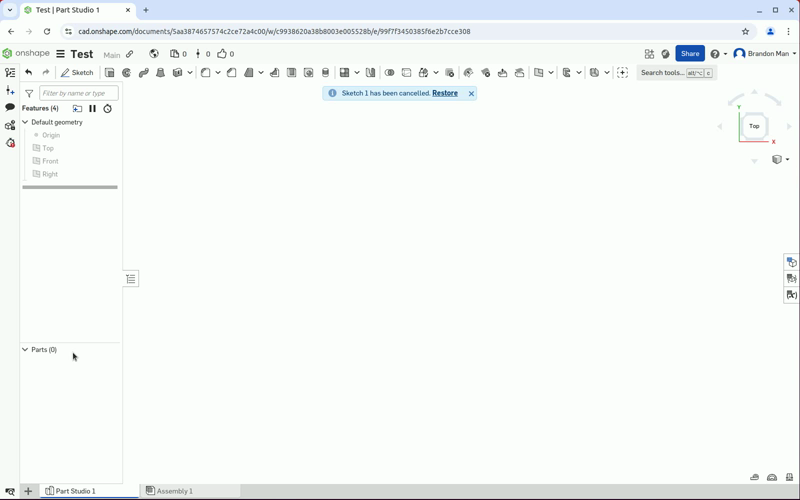
key_down(shift)
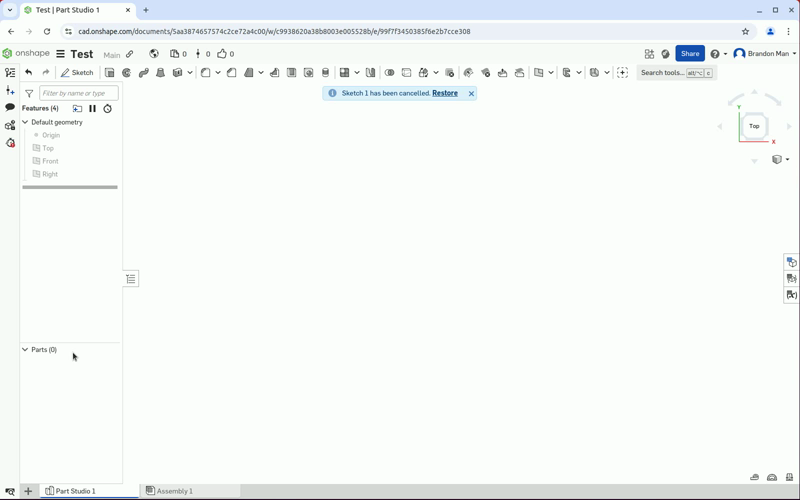
key(up)
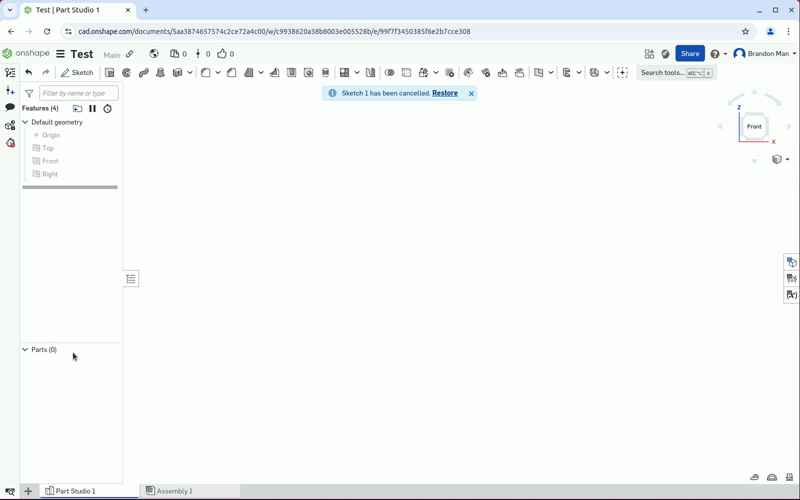
key_up(shift)
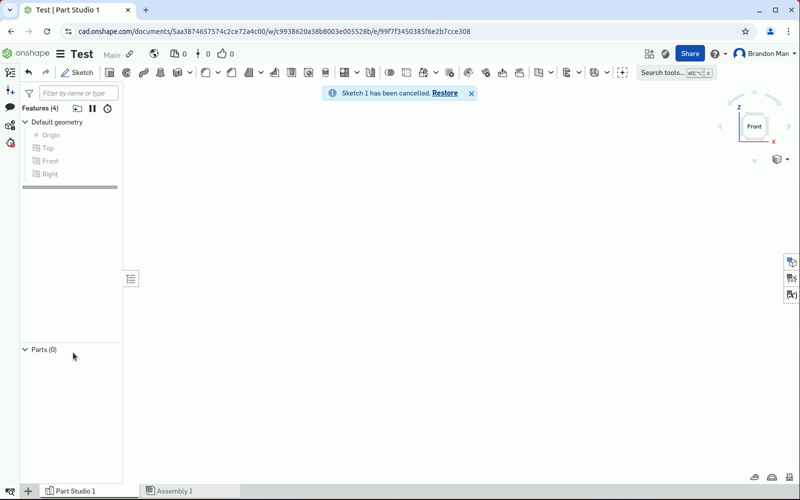
mouse_move(73, 352)
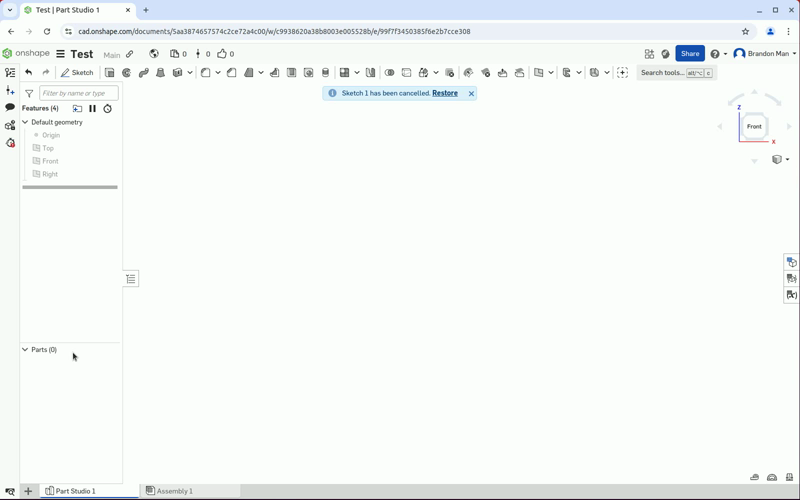
key(shift+y)
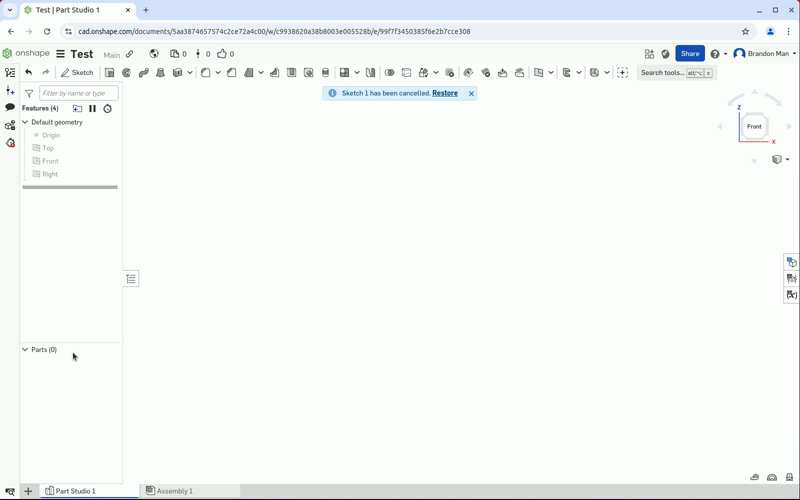
key(shift+s)
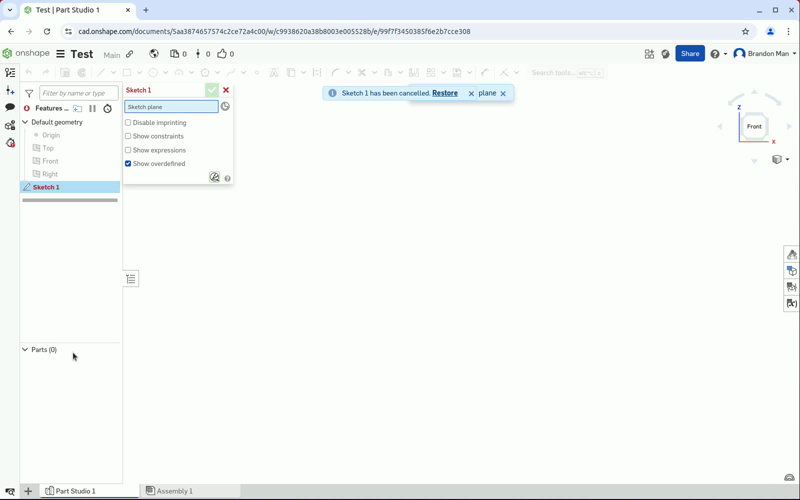
mouse_move(73, 163)
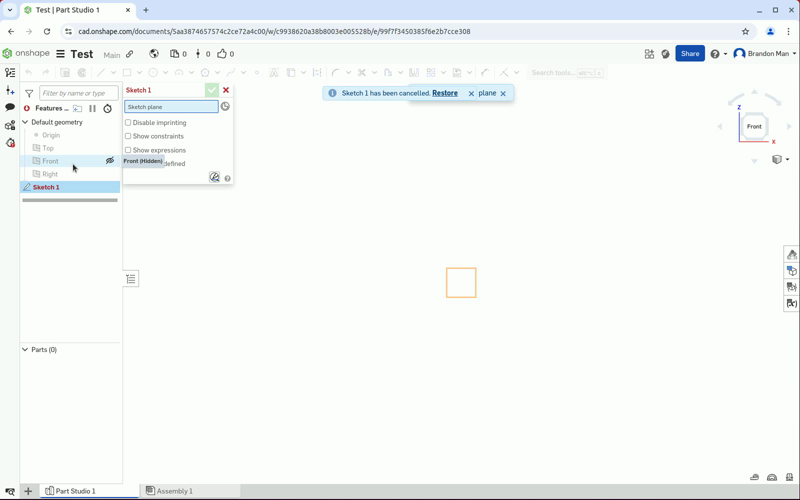
click(73, 163)
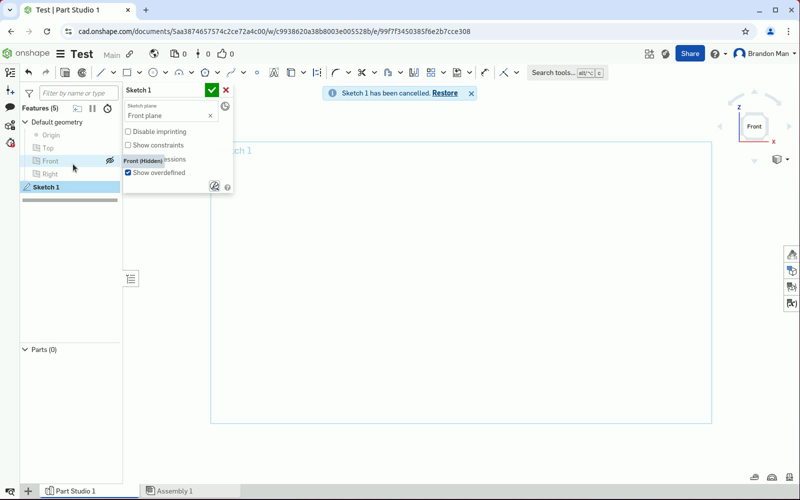
mouse_move(73, 352)
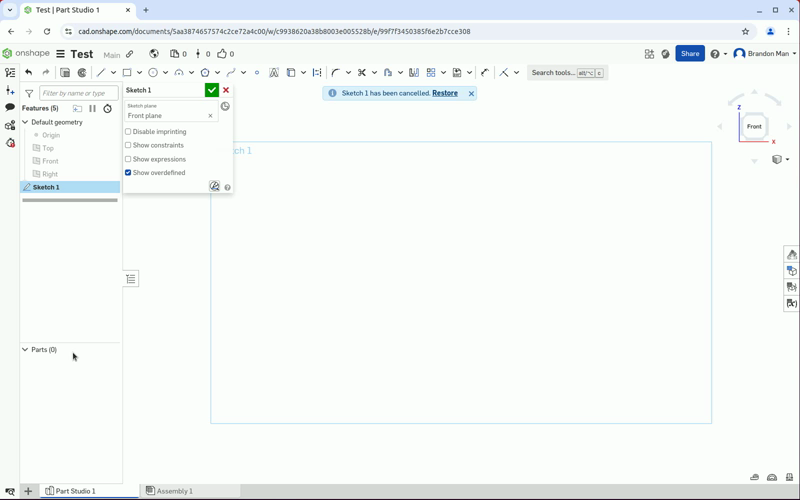
key(y)
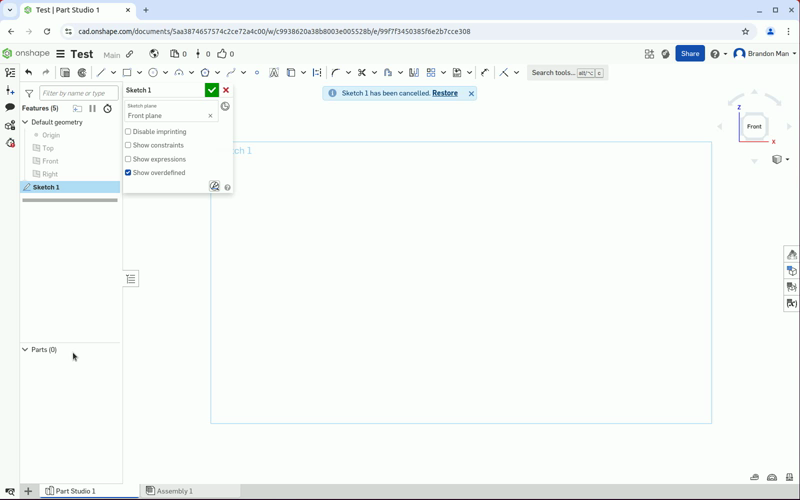
key(l)
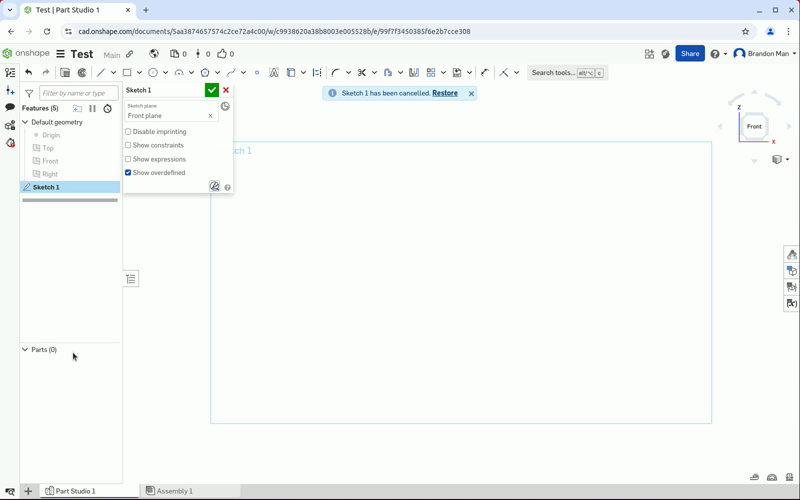
key_down(shift)
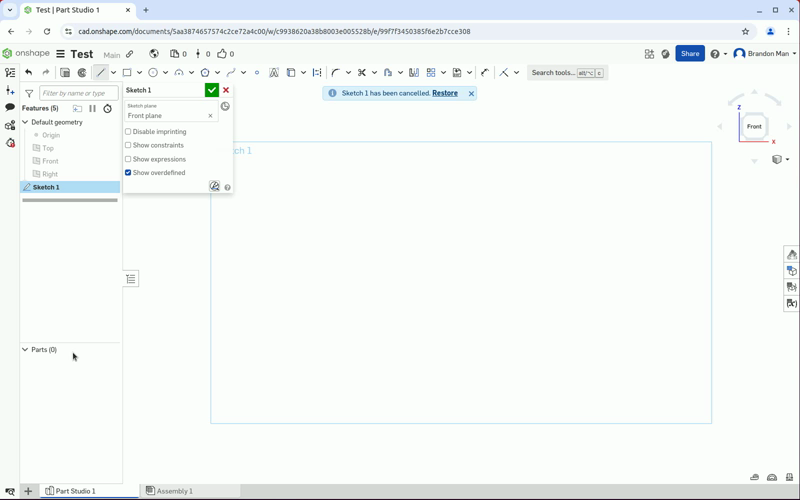
mouse_move(348, 308)
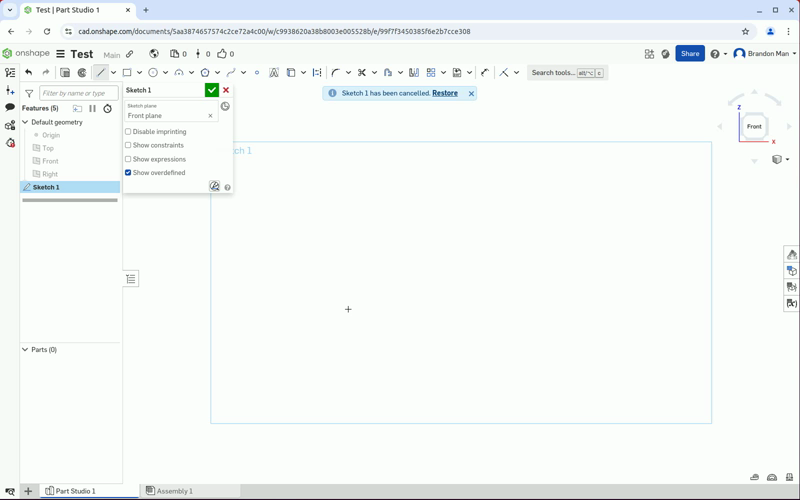
click(348, 308)
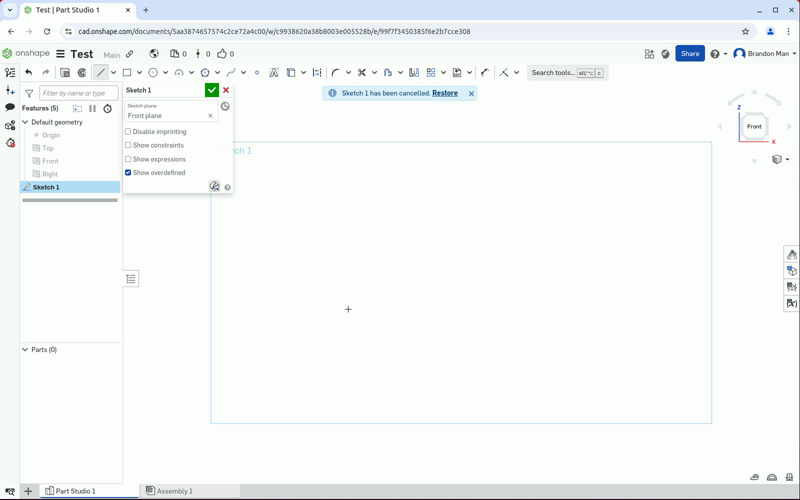
key_up(shift)
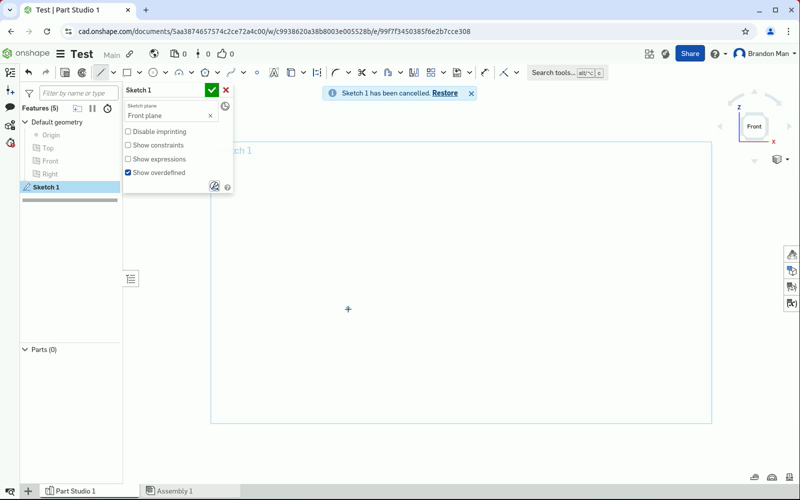
key_down(shift)
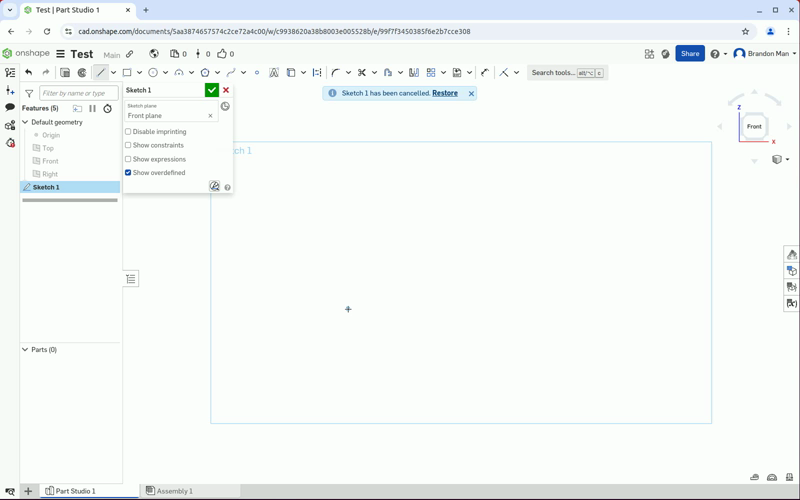
mouse_move(572, 308)
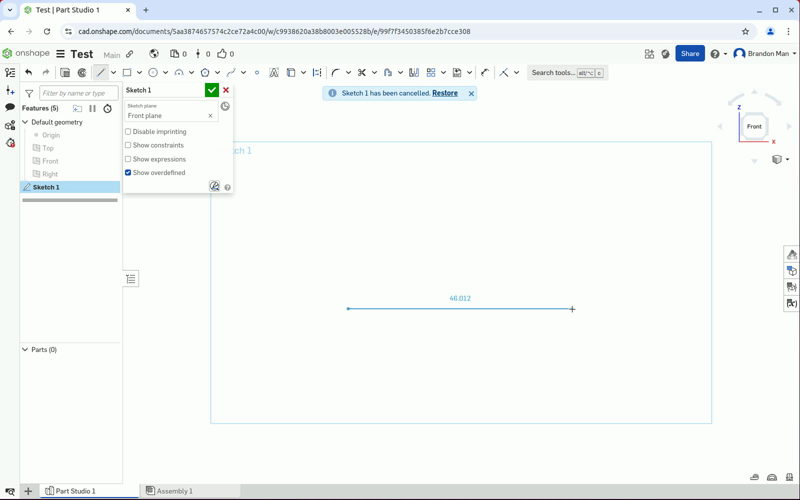
click(572, 308)
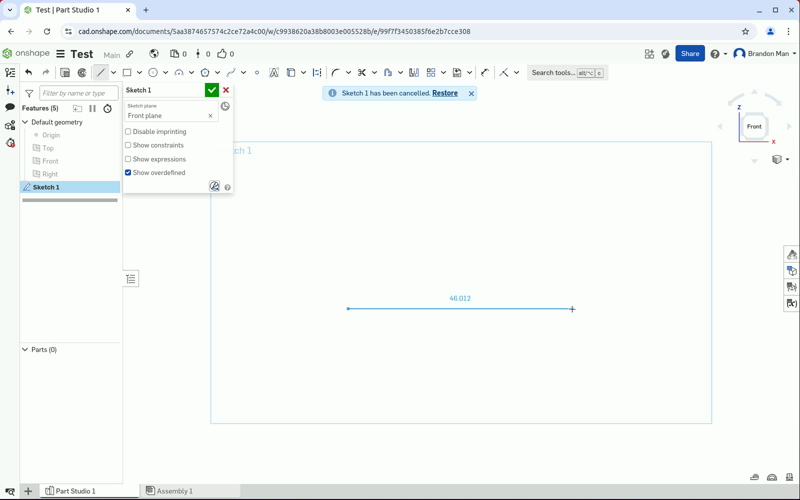
key_up(shift)
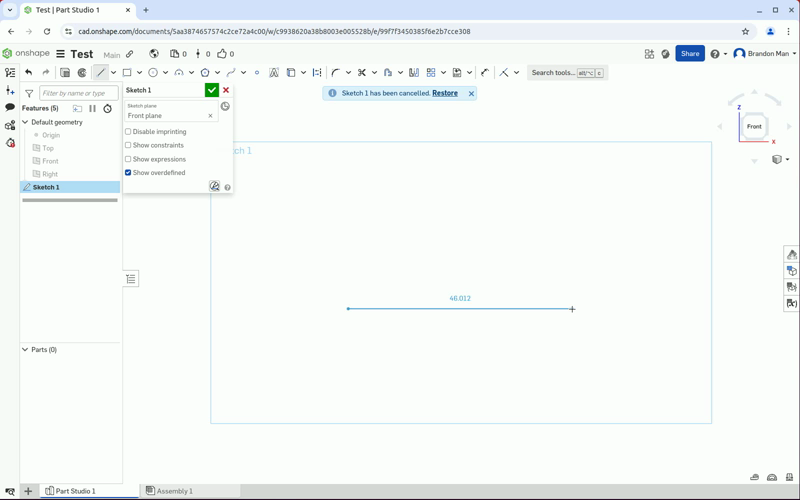
key_down(shift)
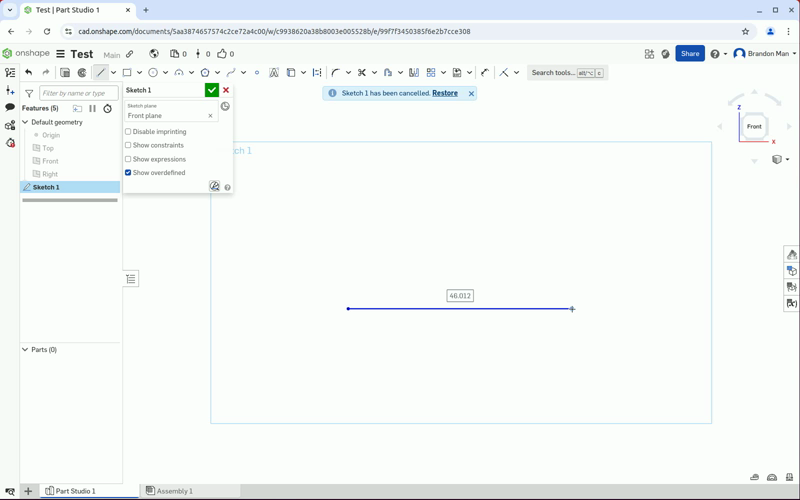
mouse_move(589, 308)
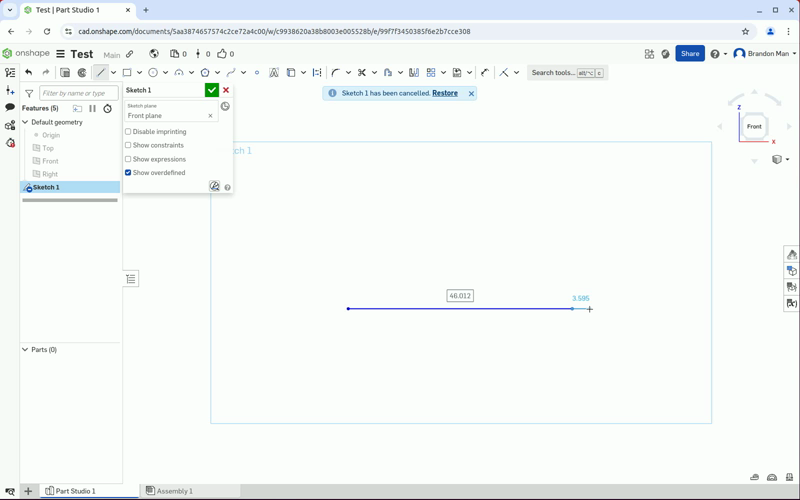
mouse_move(572, 259)
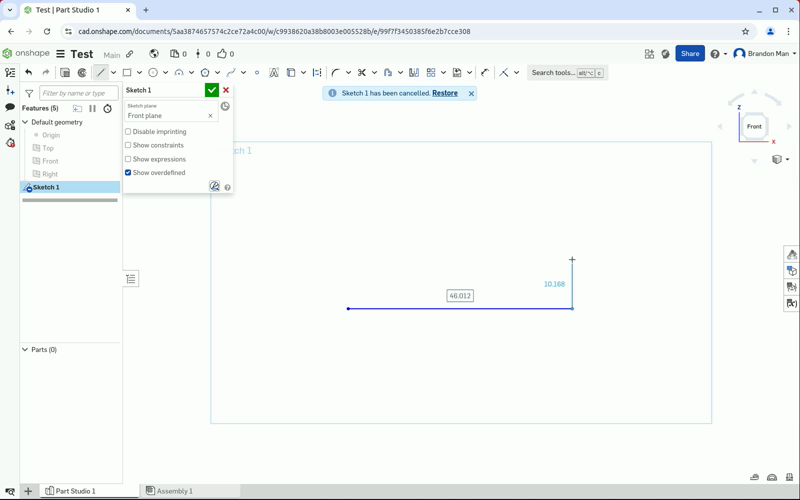
click(572, 259)
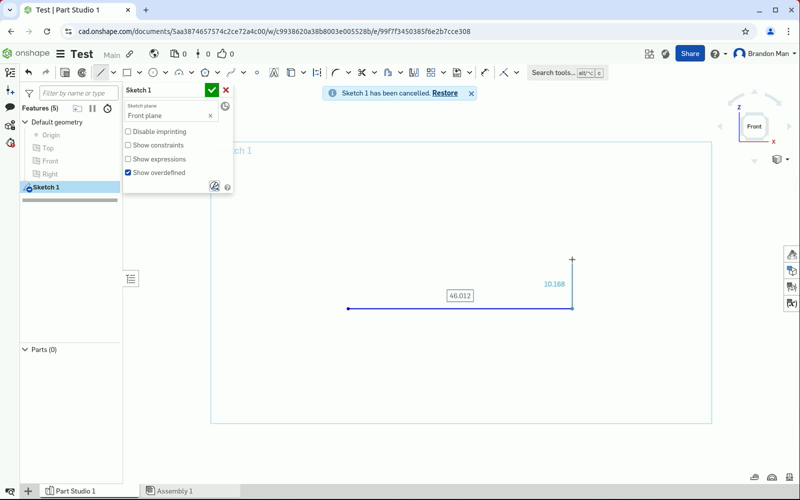
key_up(shift)
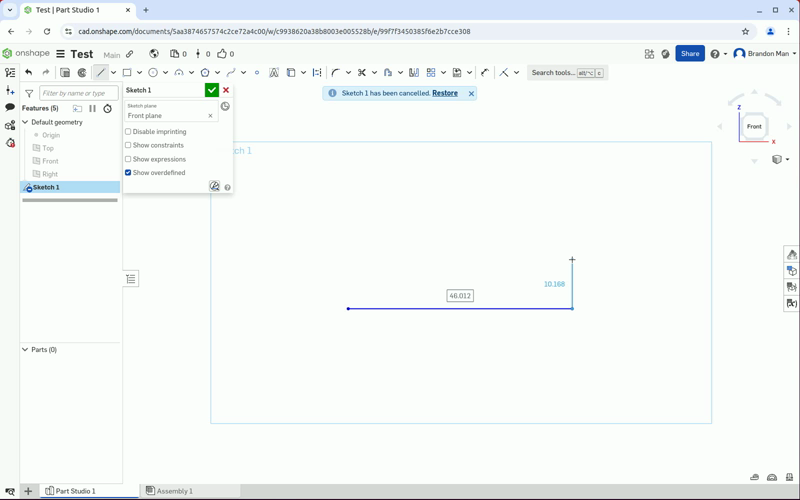
key_down(shift)
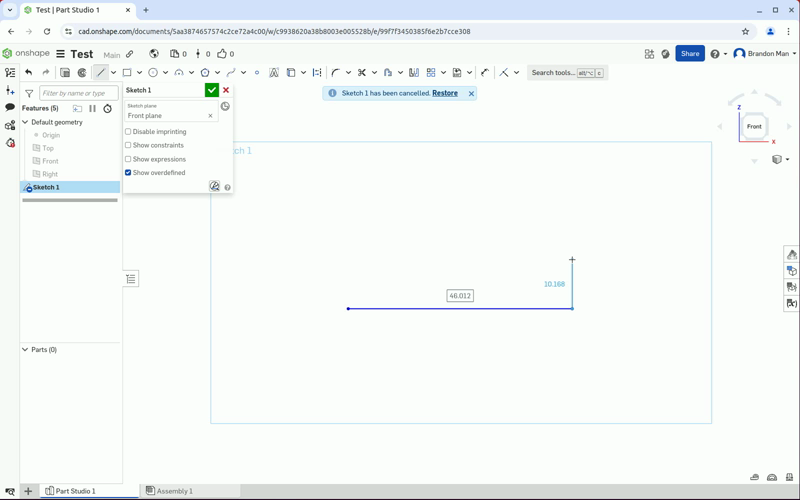
mouse_move(348, 259)
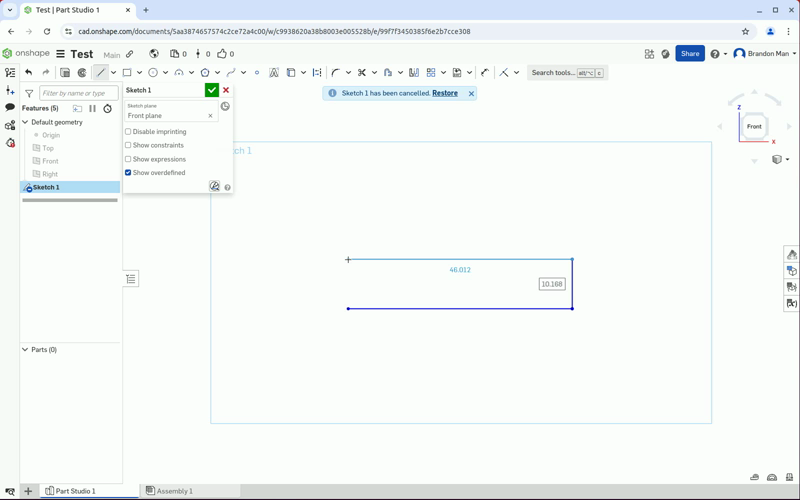
click(348, 259)
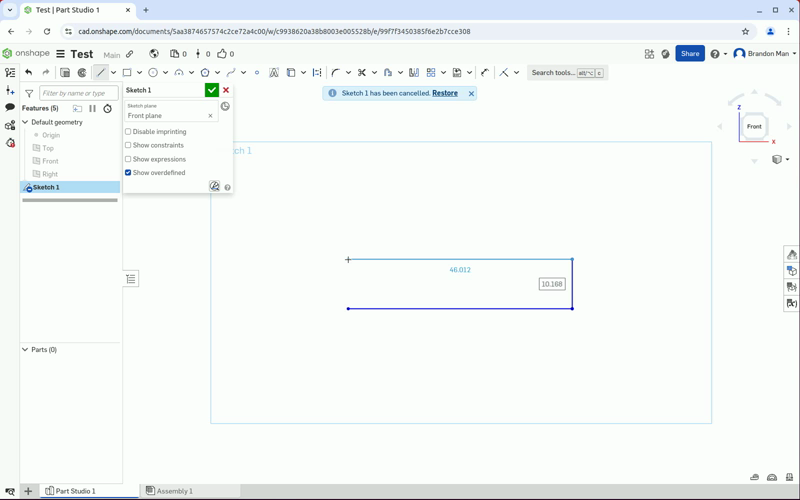
key_up(shift)
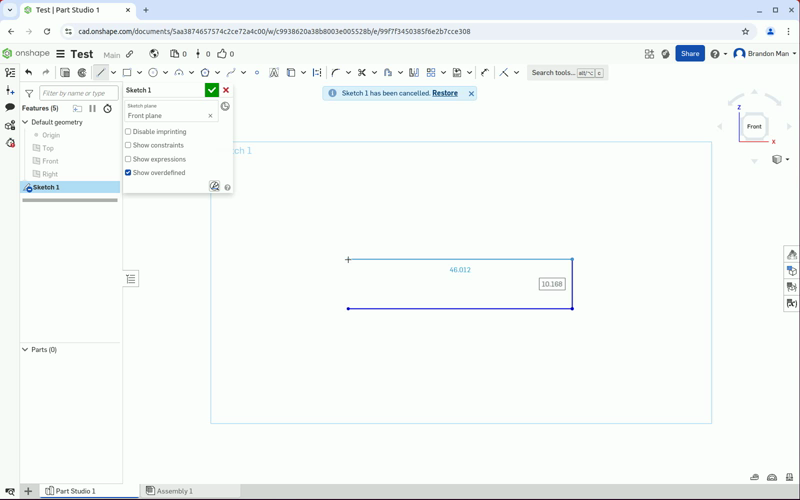
mouse_move(378, 259)
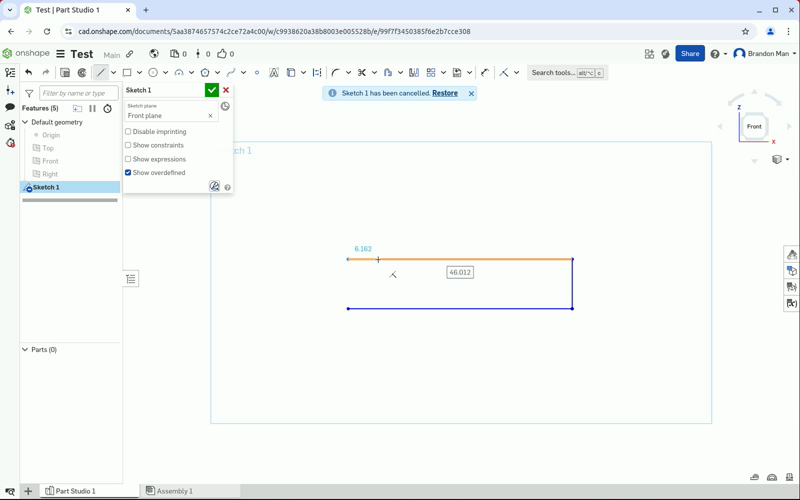
key_down(shift)
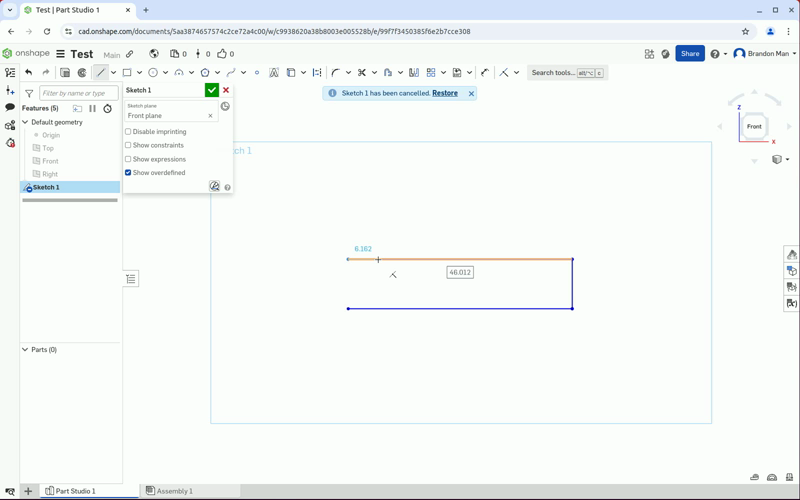
mouse_move(348, 308)
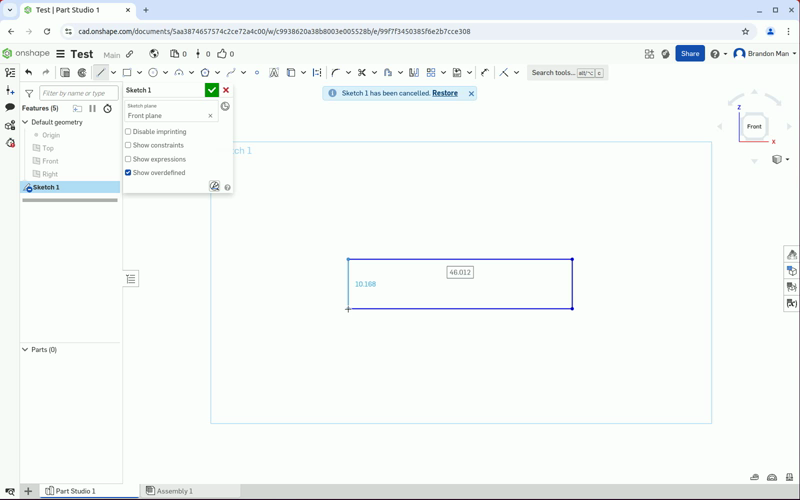
key_up(shift)
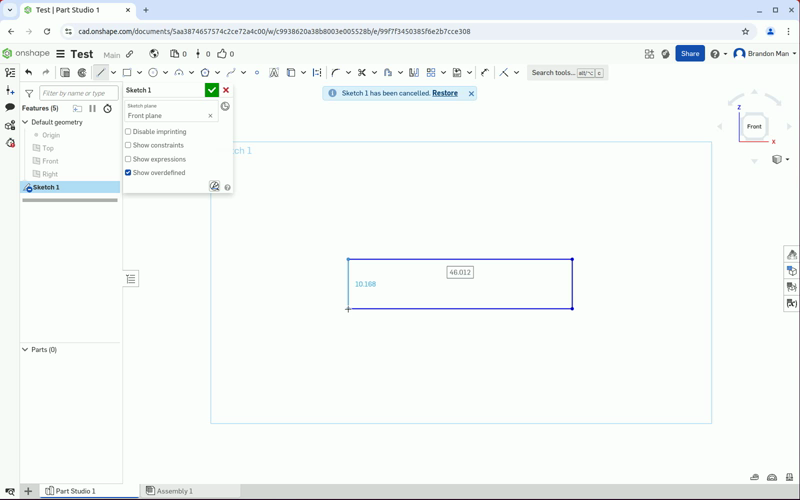
click(348, 308)
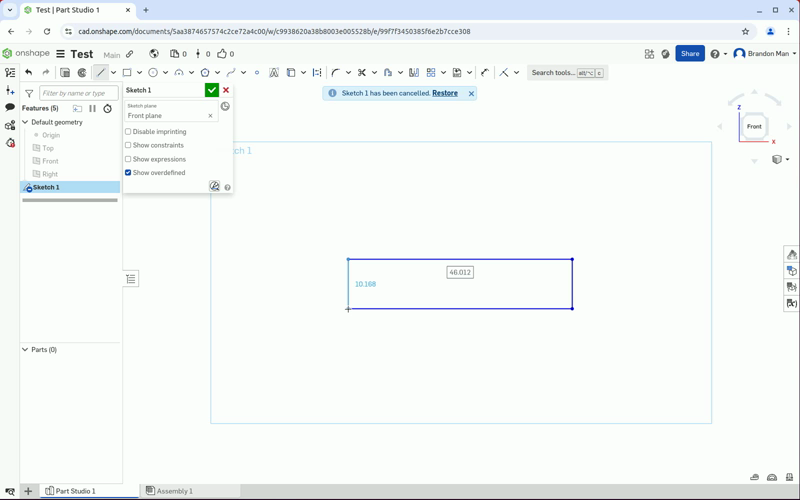
key(esc)
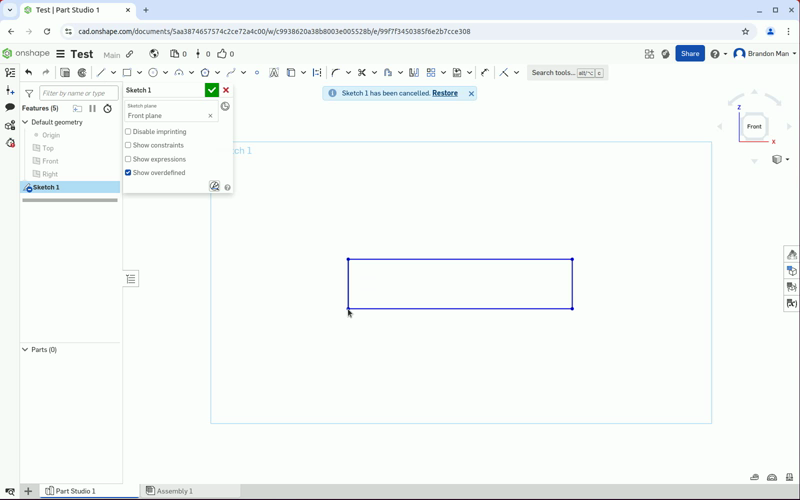
mouse_move(358, 281)
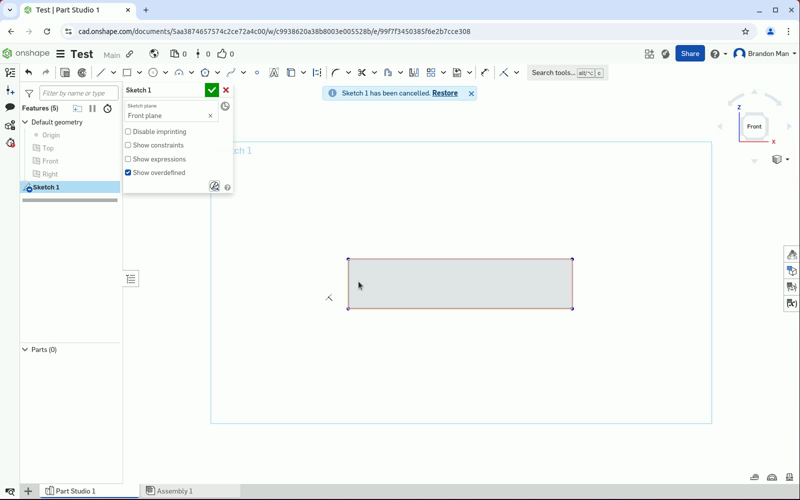
click(358, 281)
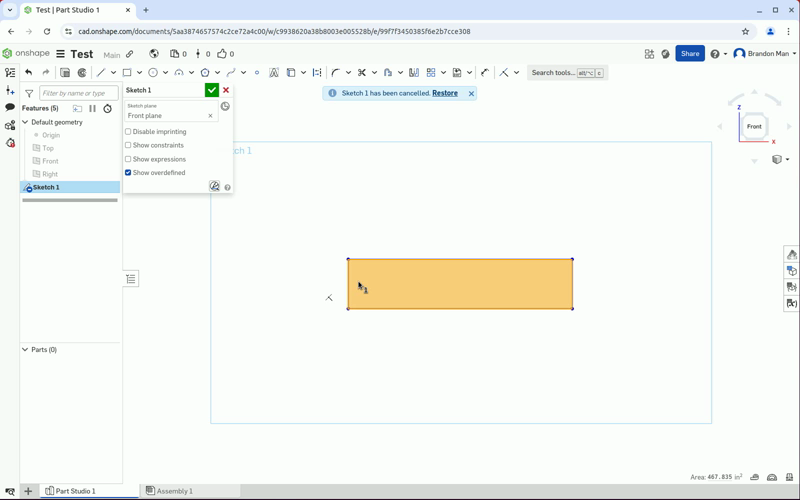
mouse_move(73, 352)
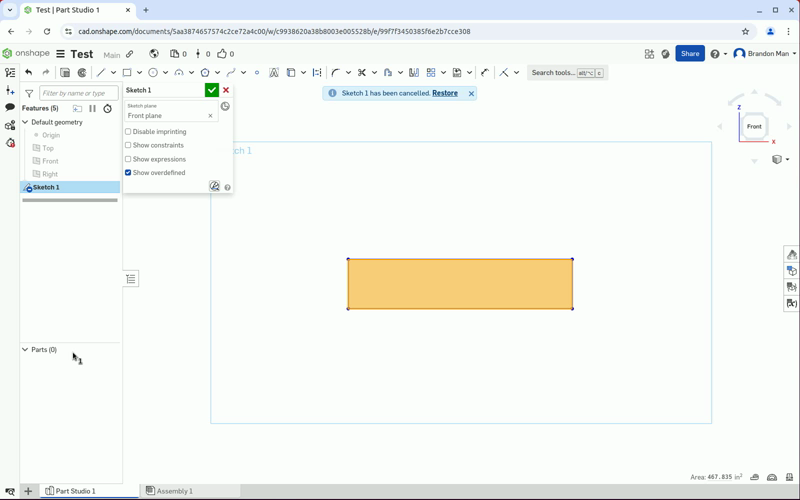
key(shift+y)
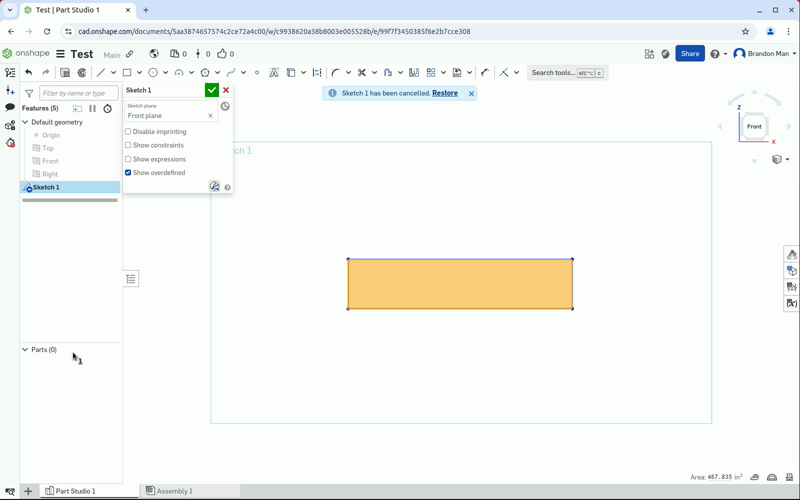
key(shift+e)
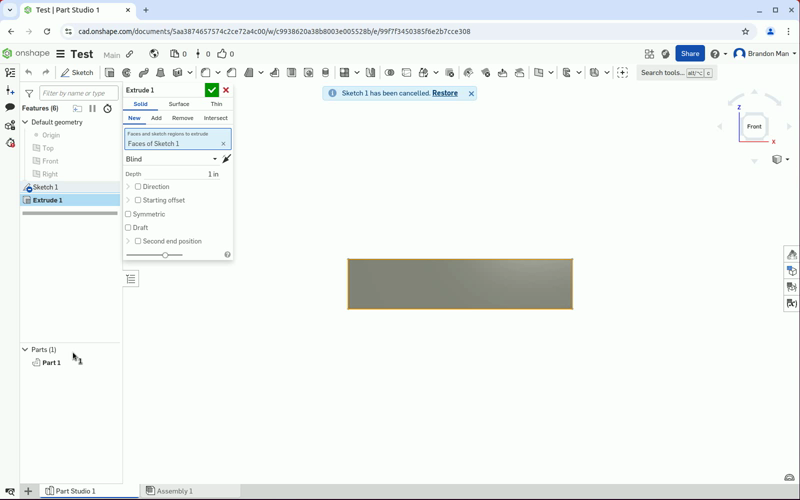
mouse_move(143, 106)
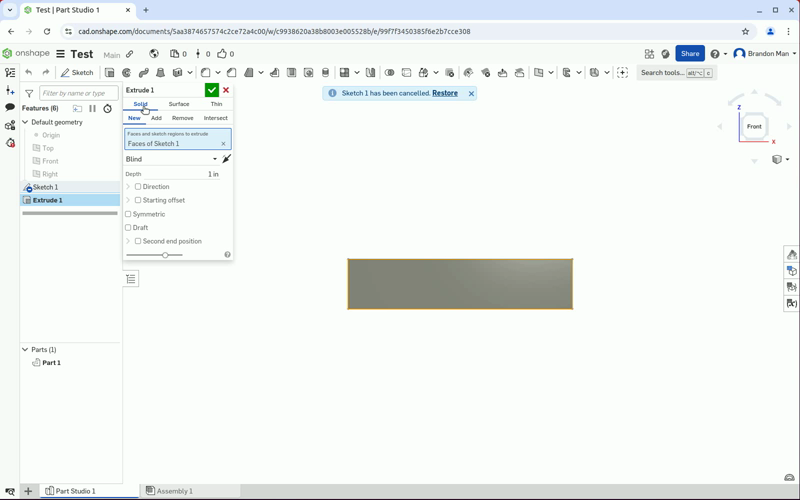
click(143, 106)
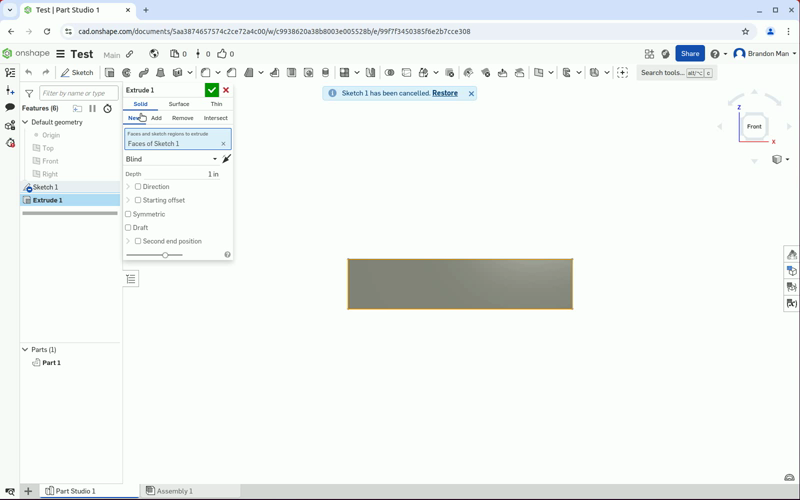
mouse_move(137, 120)
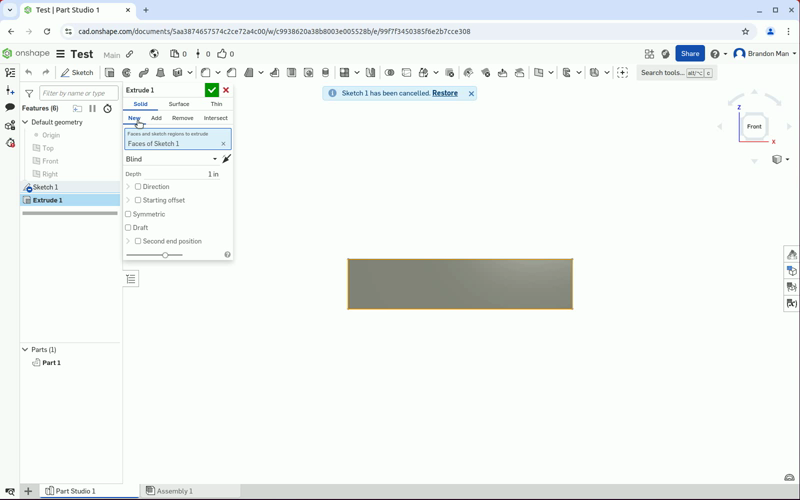
click(137, 120)
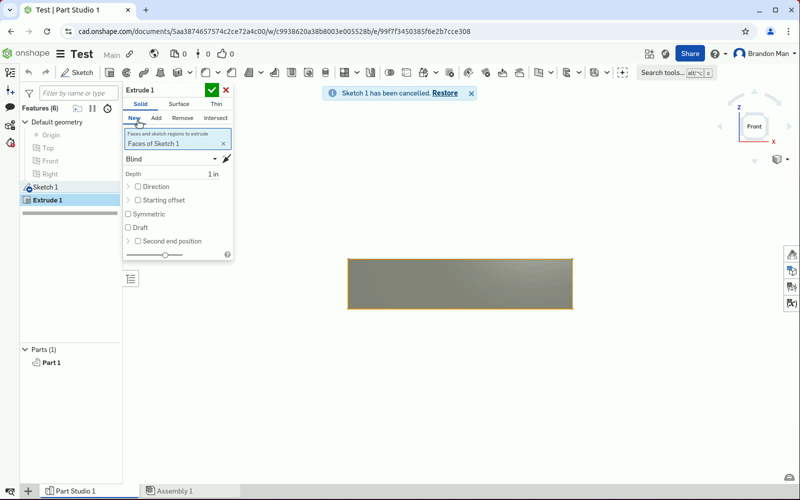
key(tab, 4)
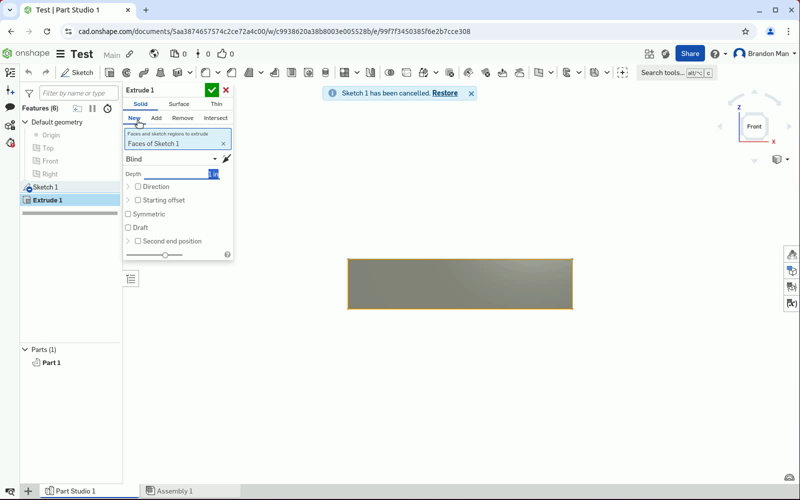
text(3.37)
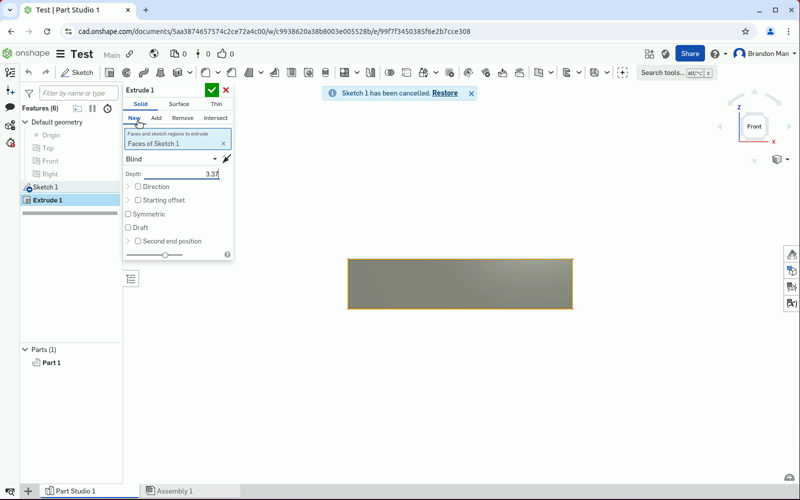
key(tab, 3)
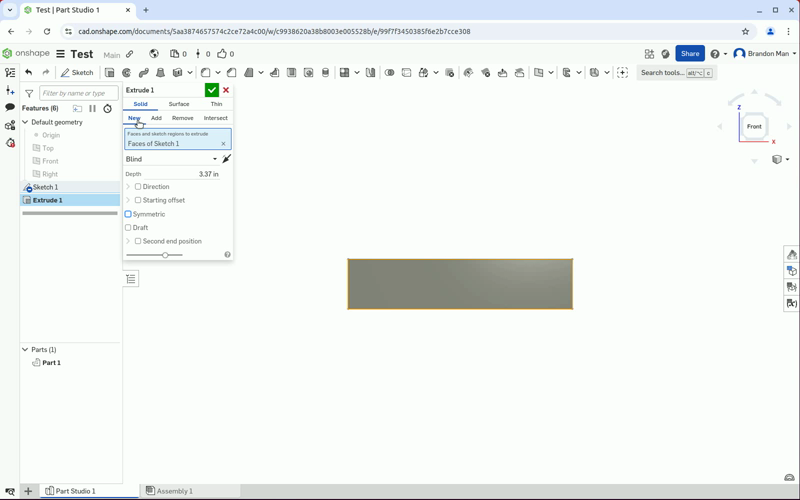
key(space)
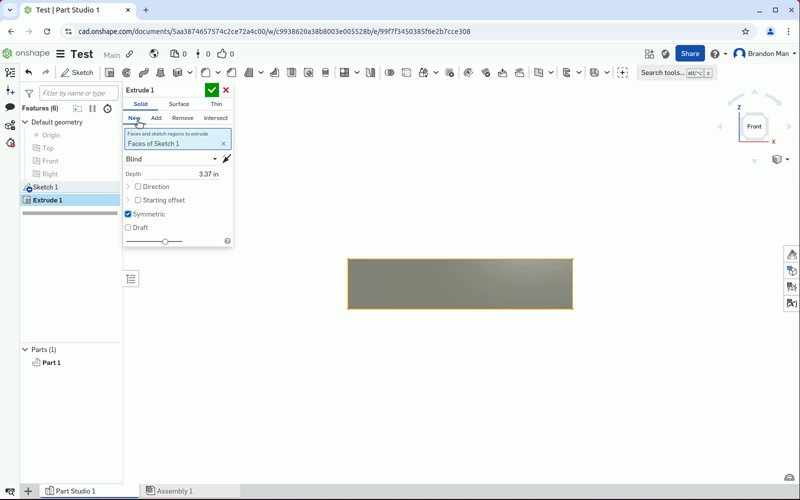
key(enter)
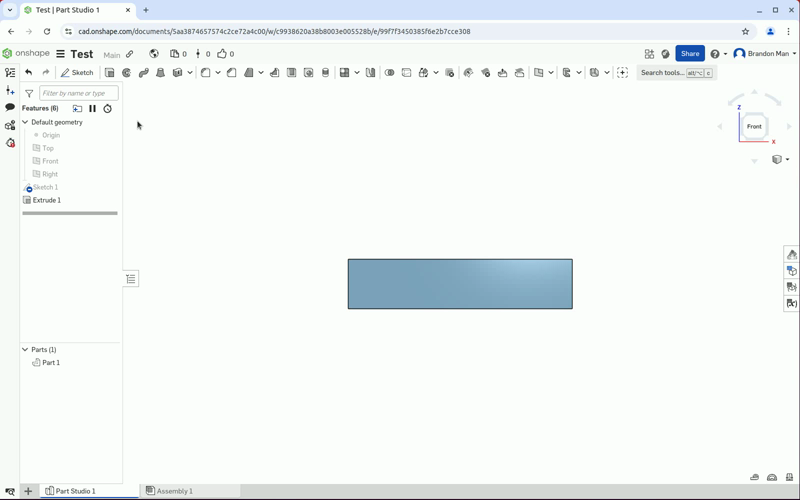
key(shift+h)
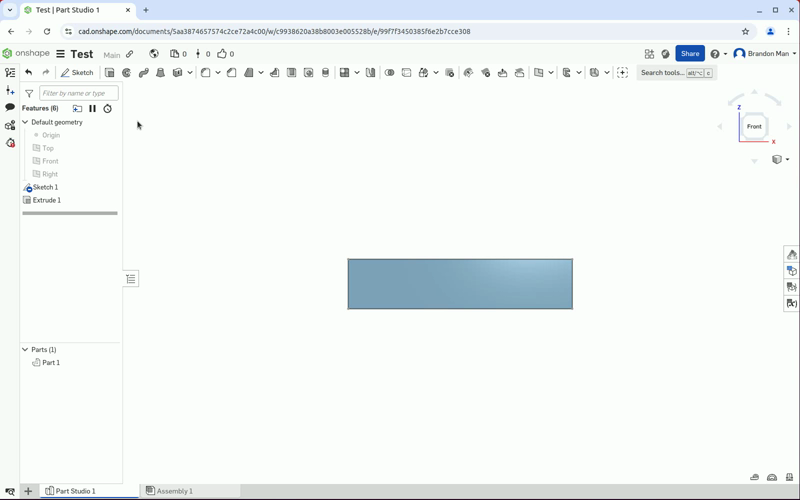
key(shift+h)
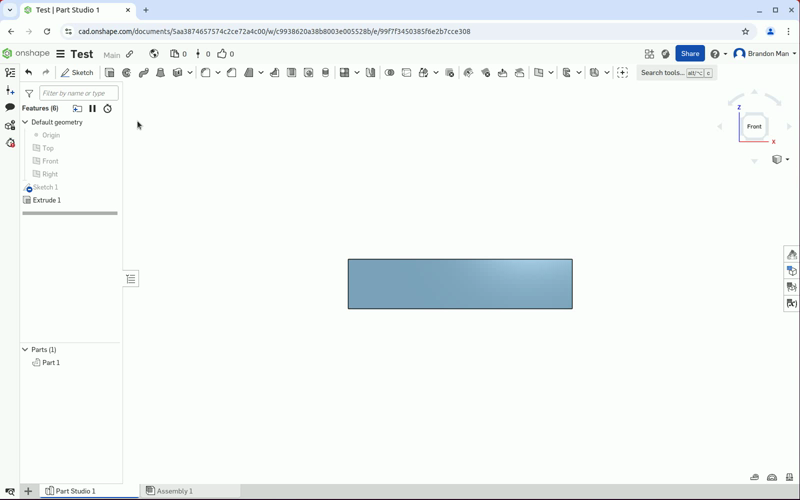
mouse_move(73, 189)
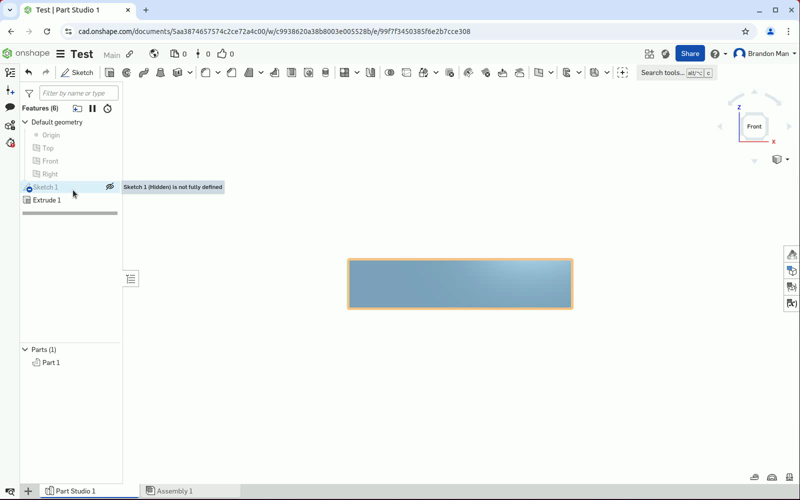
click(73, 189)
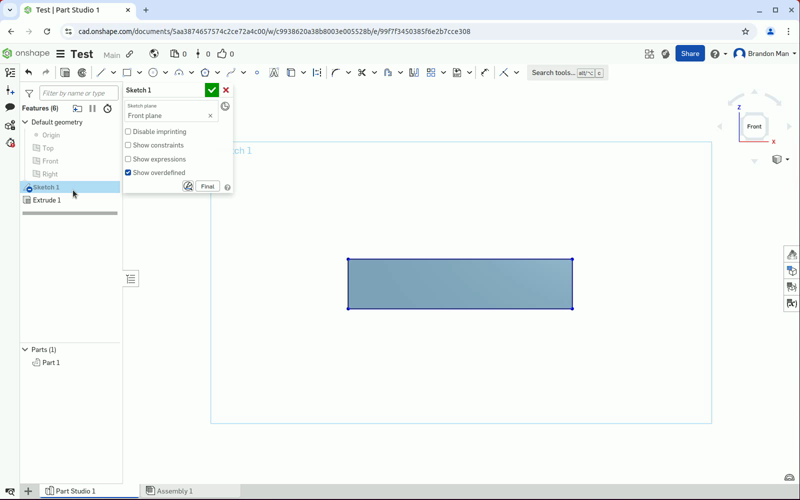
mouse_move(229, 92)
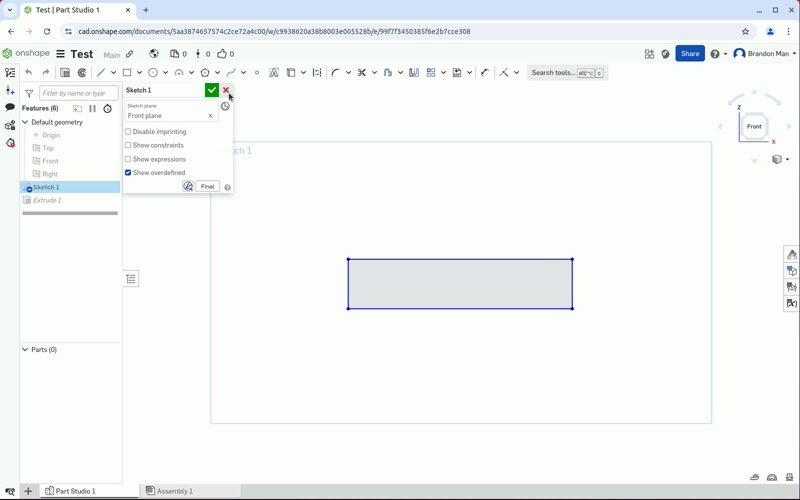
click(229, 92)
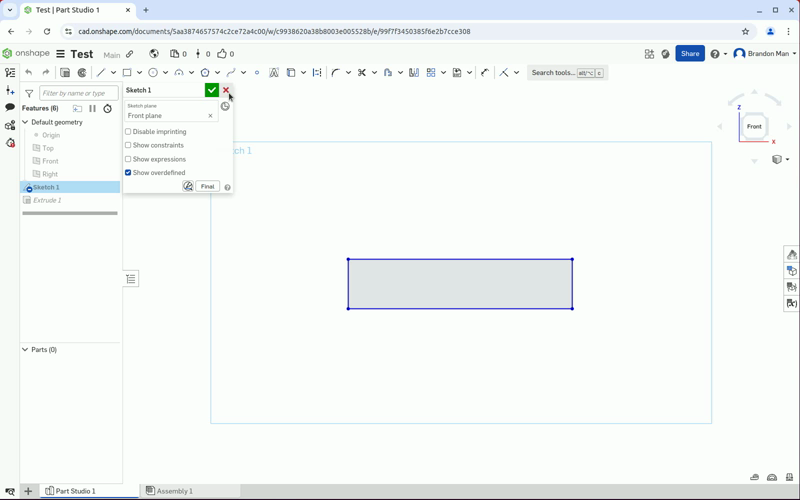
key(shift+s)
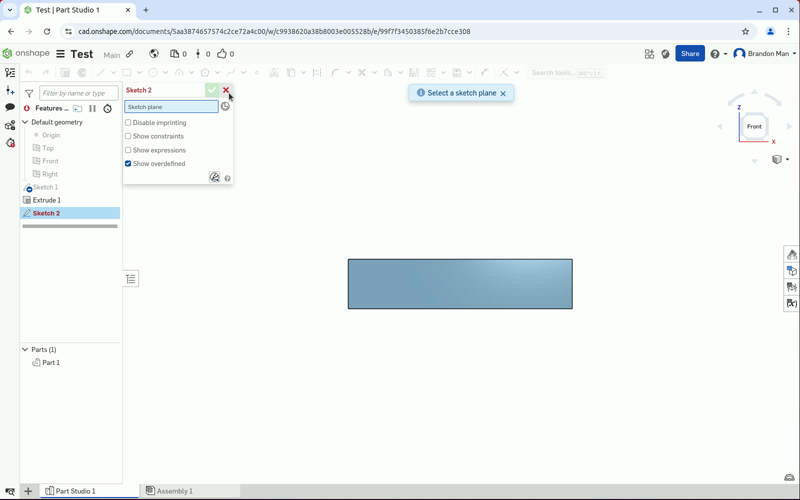
mouse_move(73, 163)
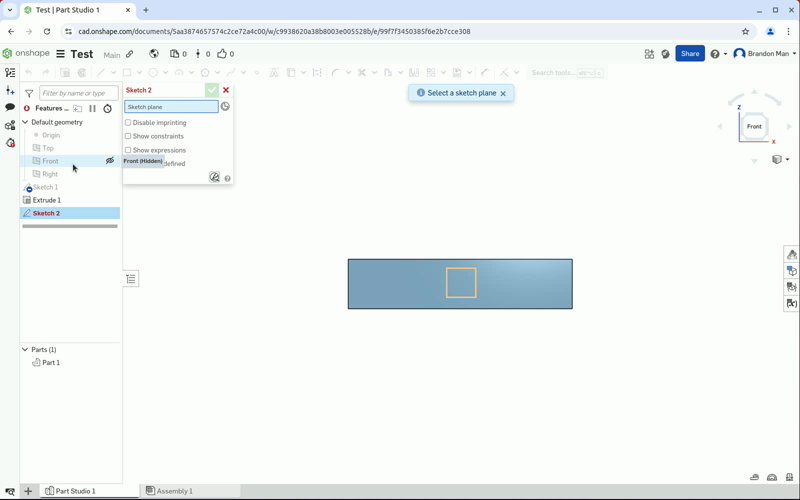
click(73, 163)
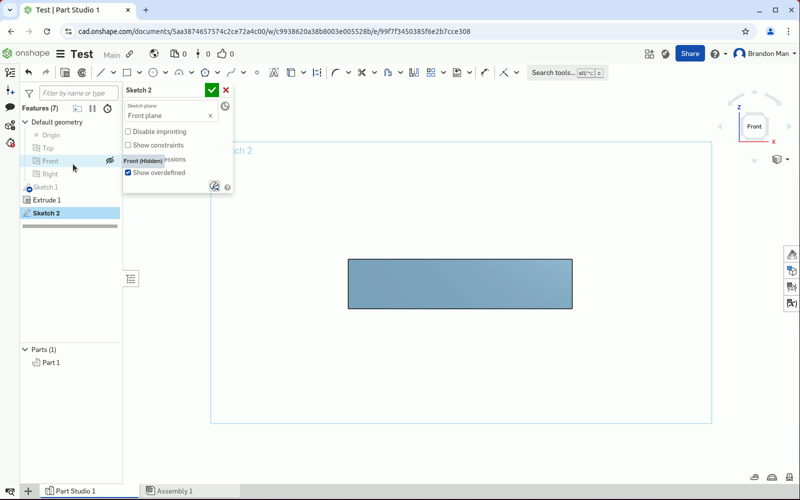
mouse_move(73, 352)
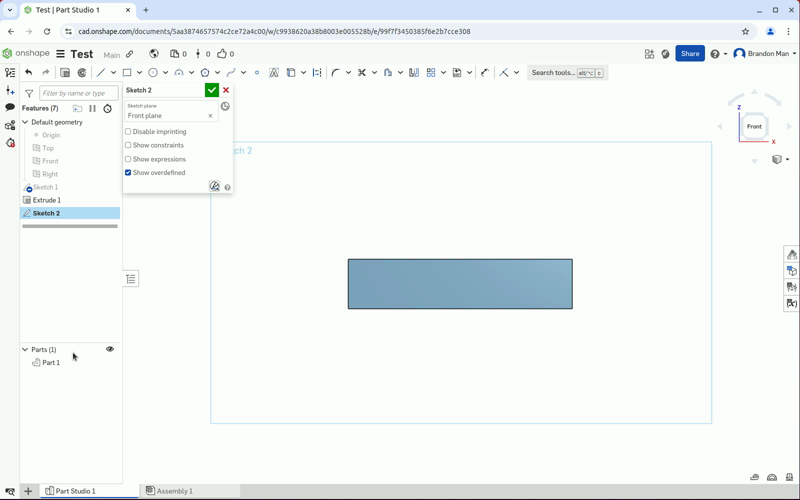
key(y)
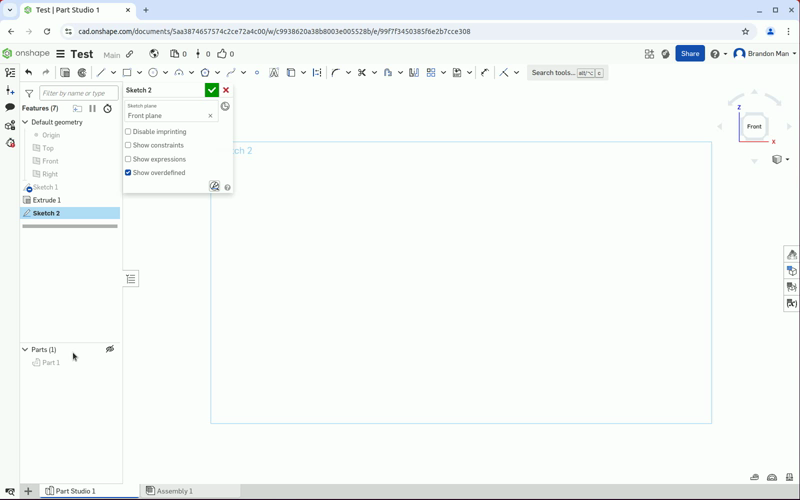
key(c)
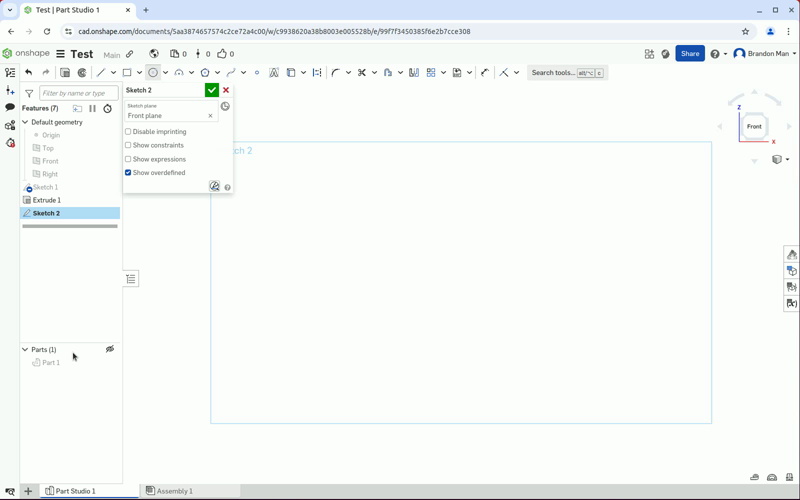
key_down(shift)
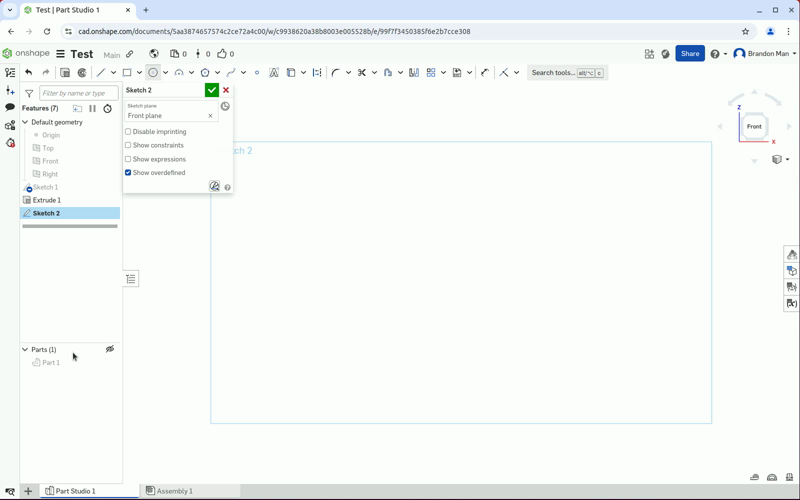
mouse_move(547, 282)
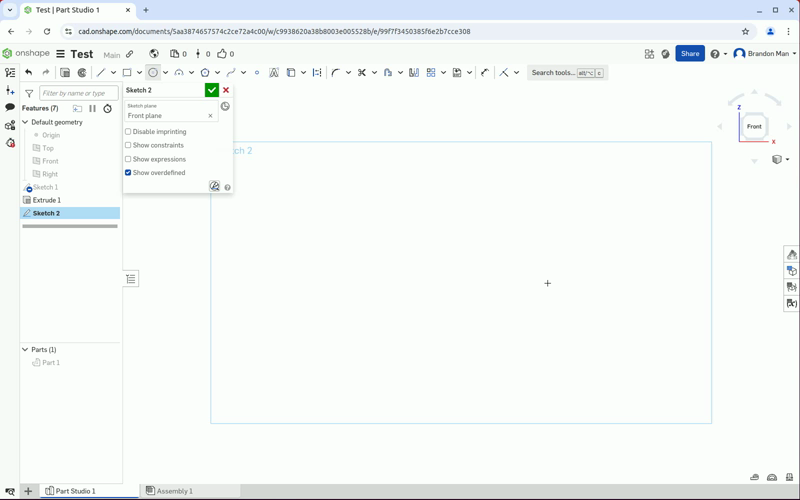
click(547, 282)
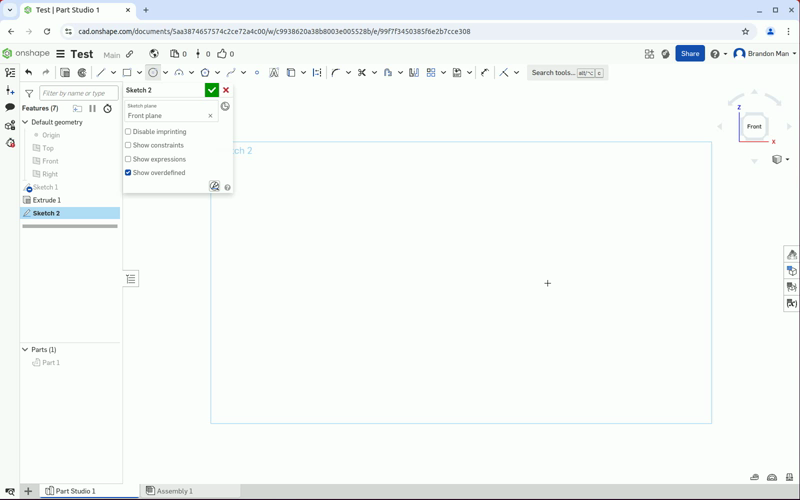
key_up(shift)
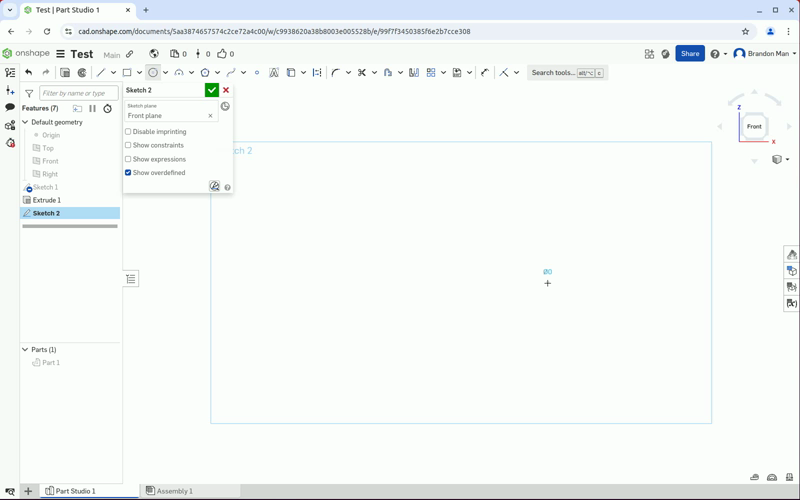
mouse_move(560, 282)
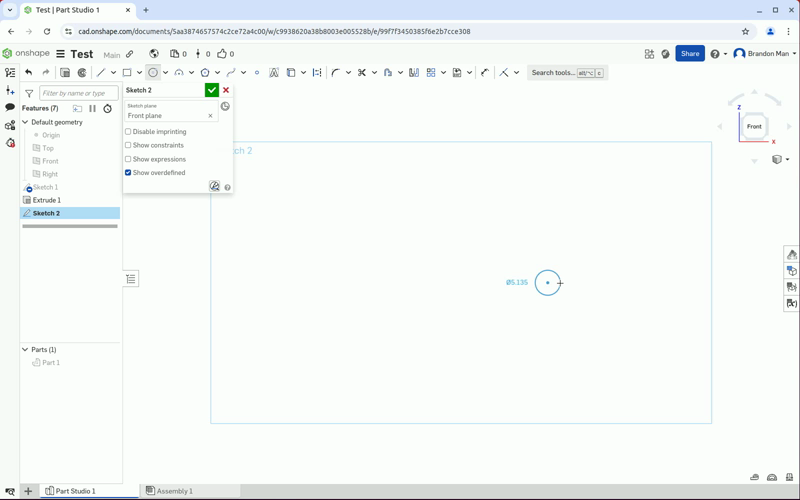
click(560, 282)
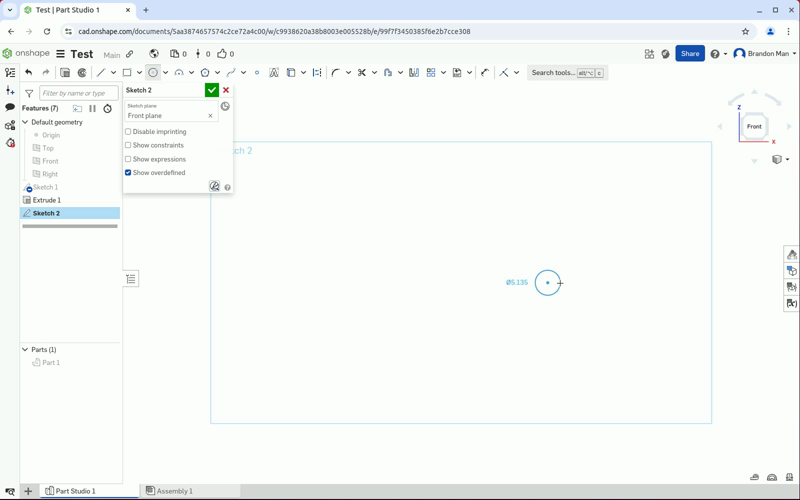
key(esc)
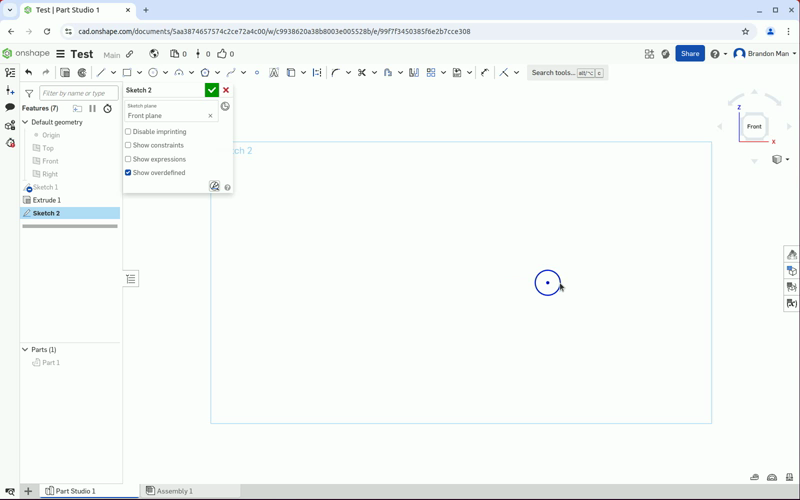
mouse_move(542, 271)
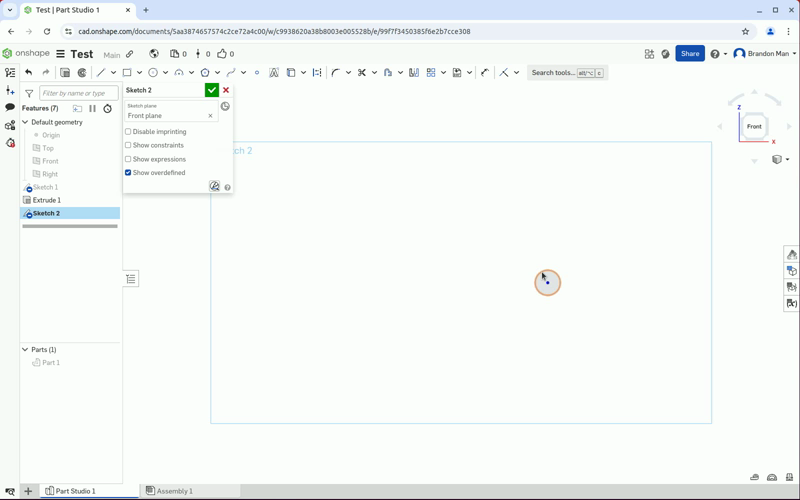
scroll(6)
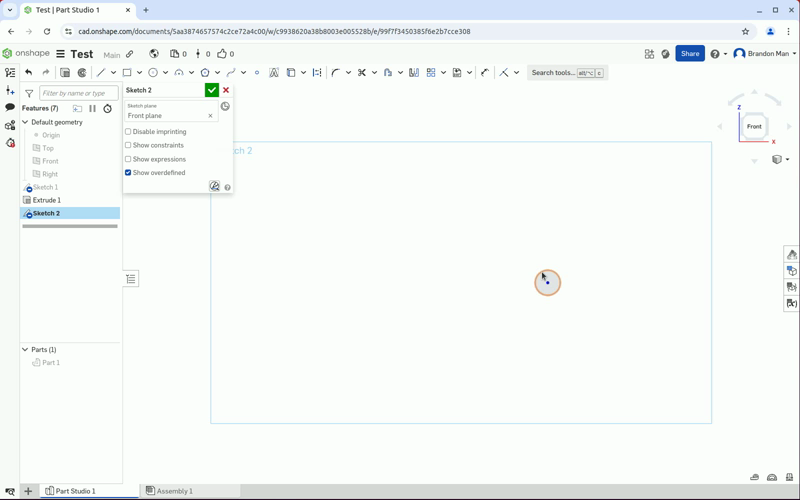
scroll(6)
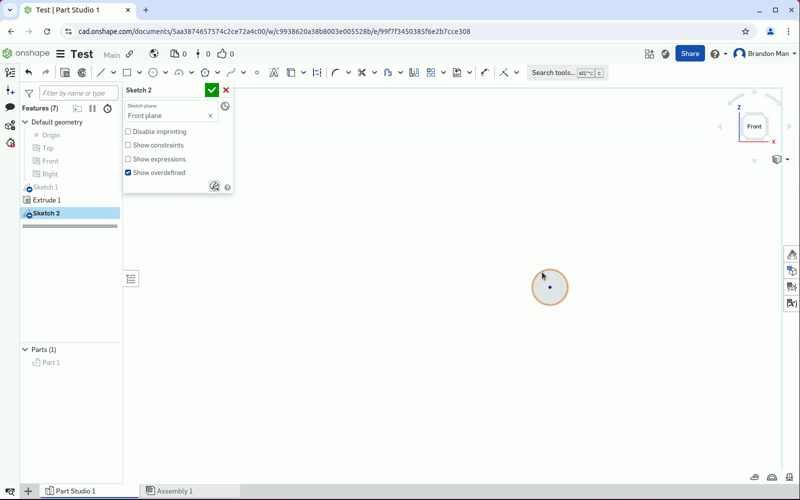
scroll(6)
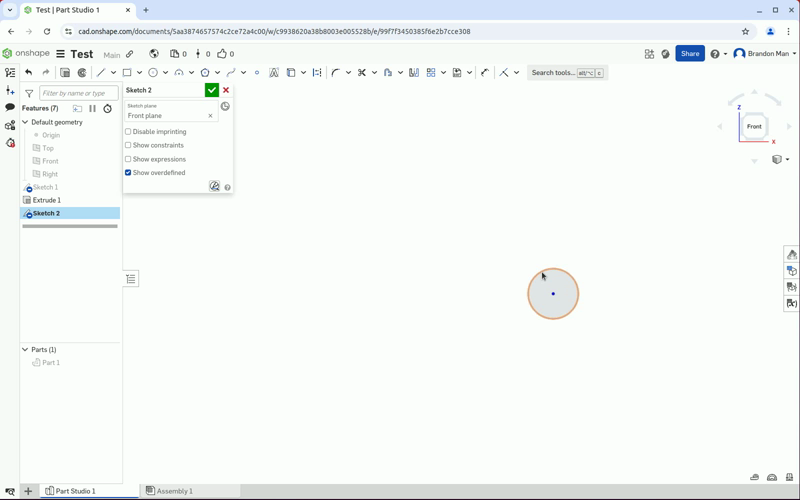
scroll(6)
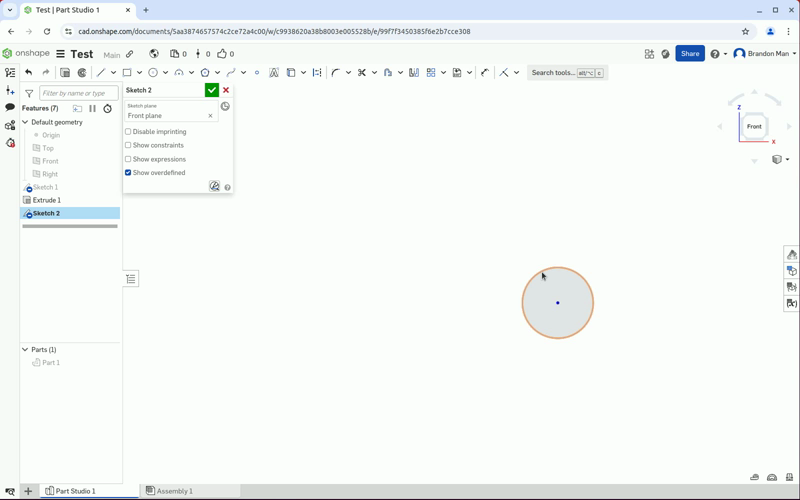
scroll(6)
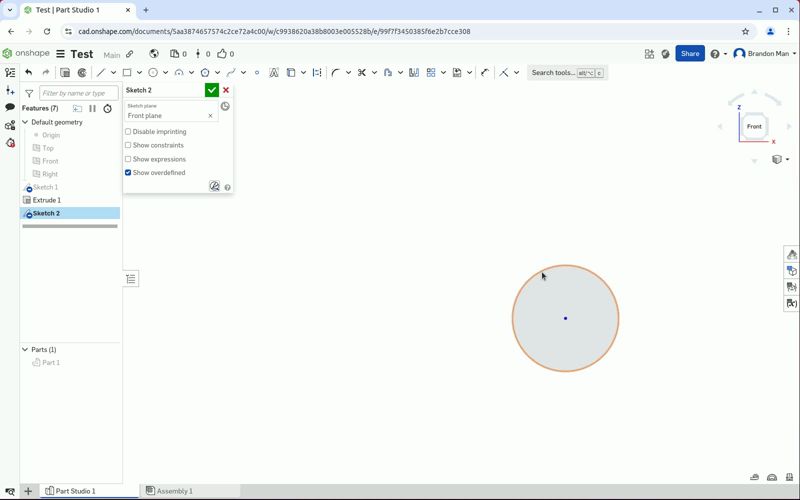
scroll(6)
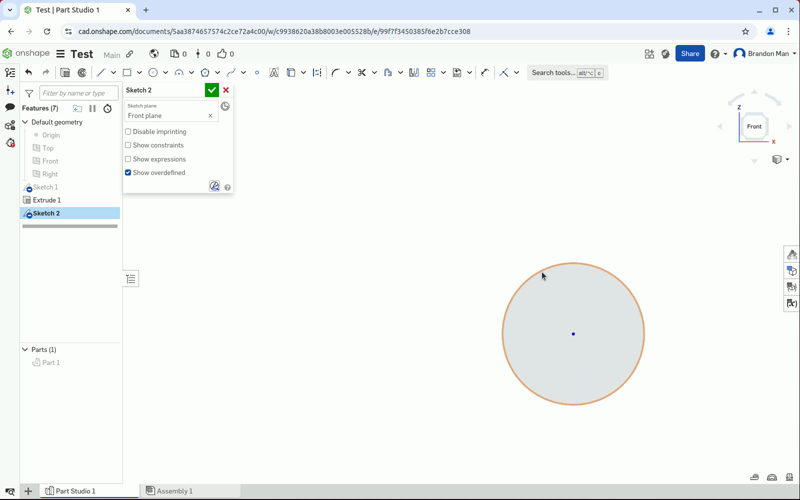
scroll(6)
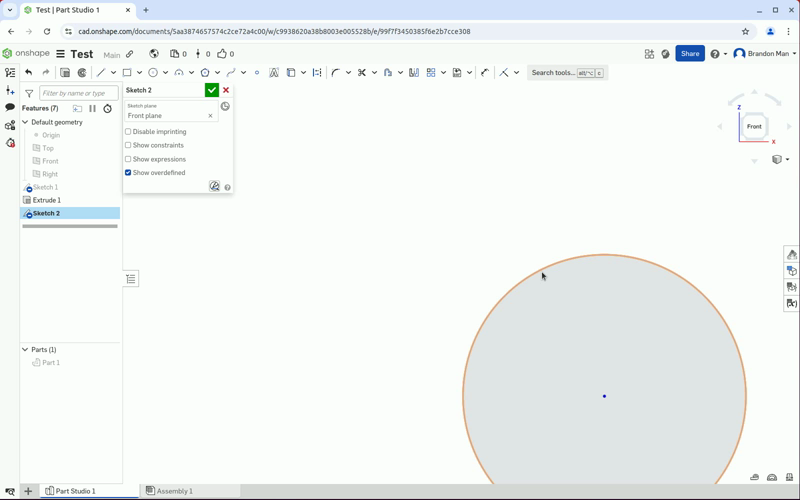
click(542, 271)
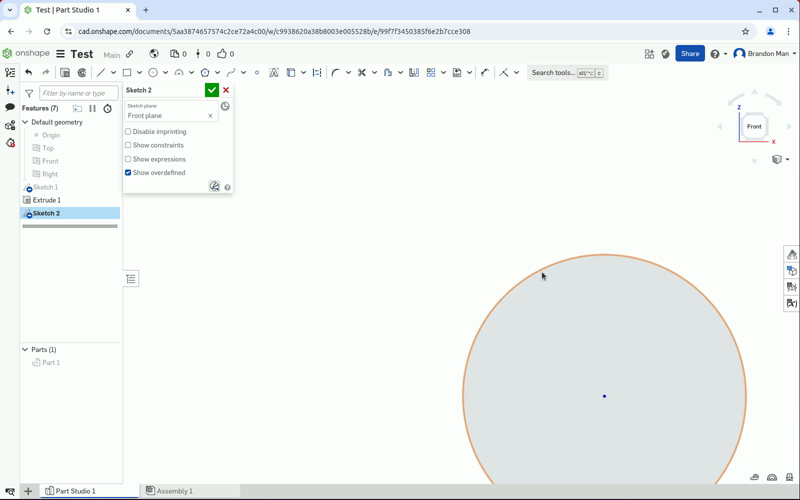
scroll(-6)
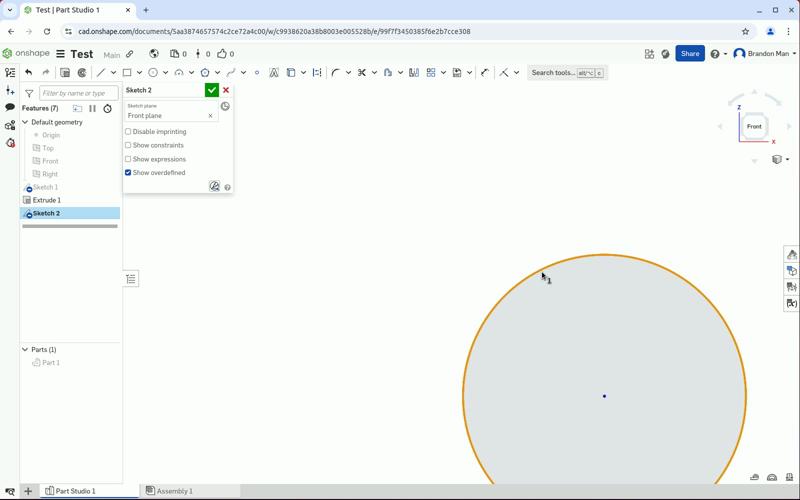
scroll(-6)
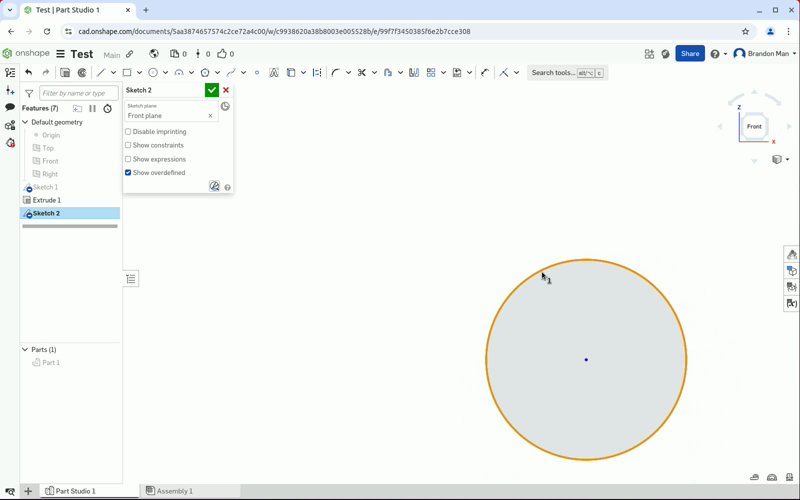
scroll(-6)
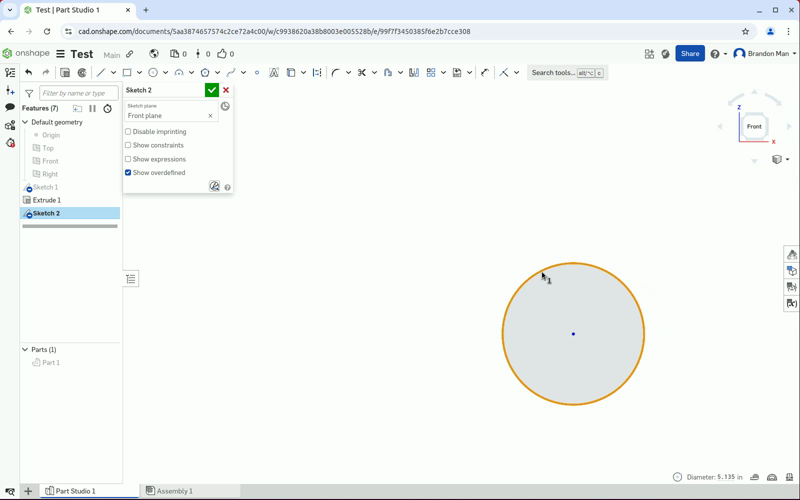
scroll(-6)
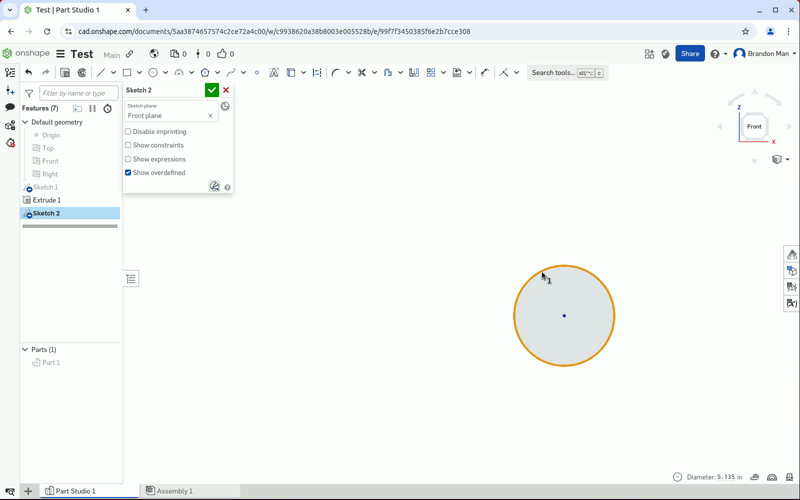
scroll(-6)
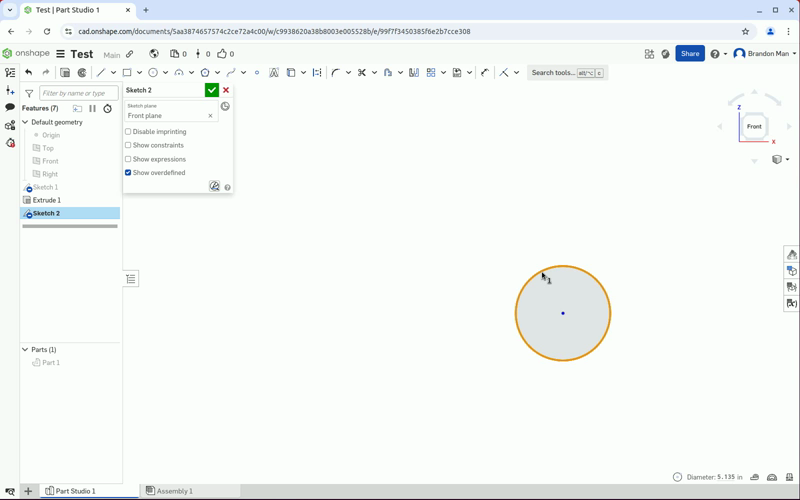
scroll(-6)
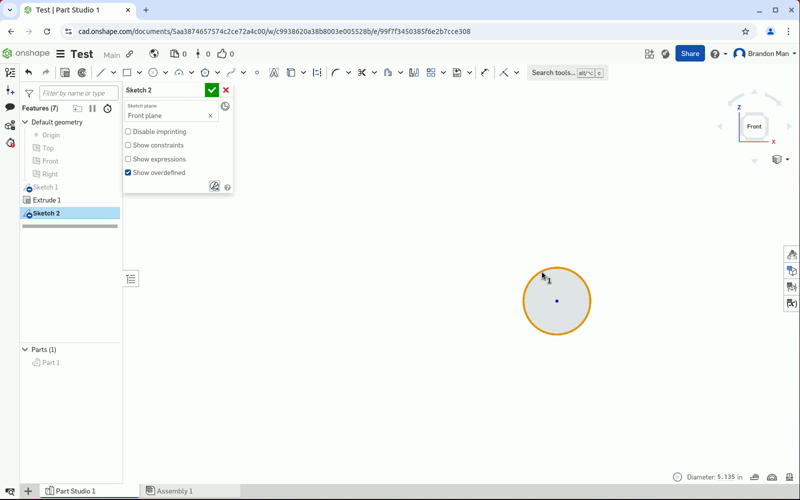
scroll(-6)
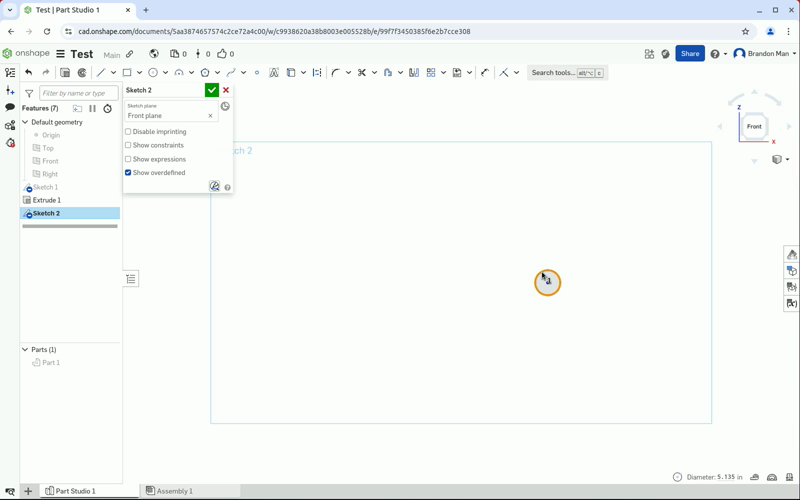
mouse_move(73, 352)
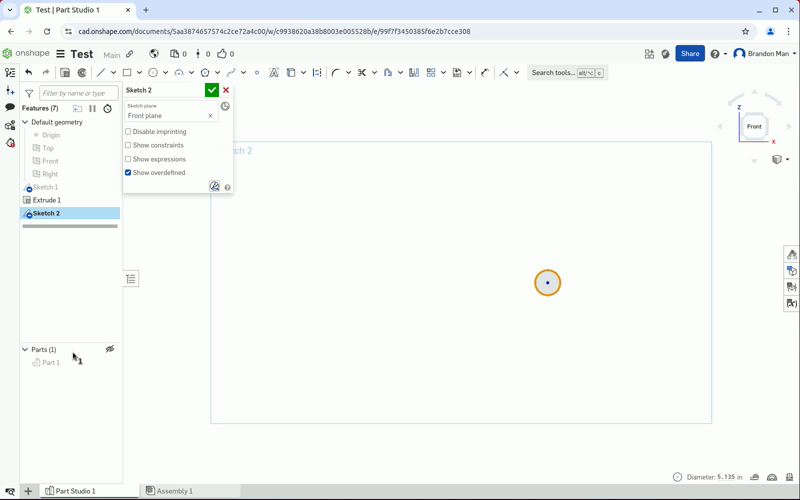
key(shift+y)
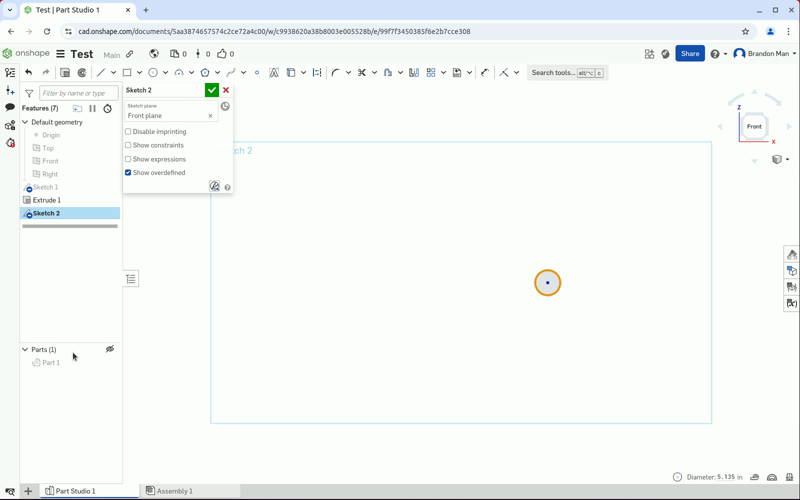
key(shift+e)
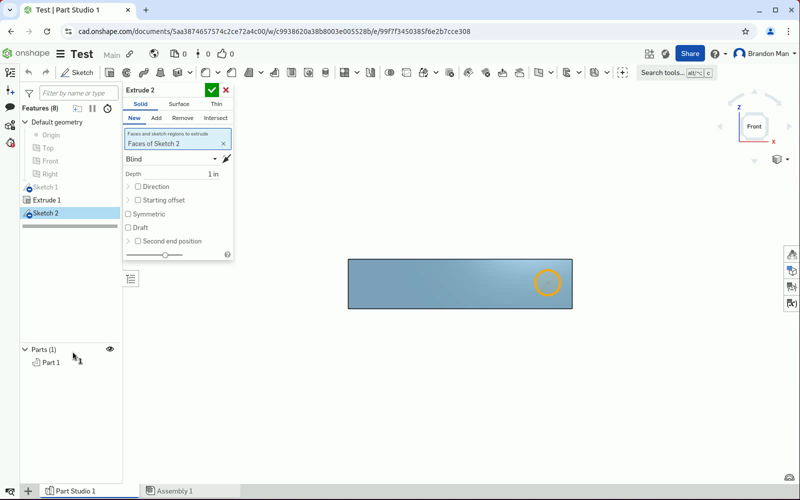
mouse_move(143, 106)
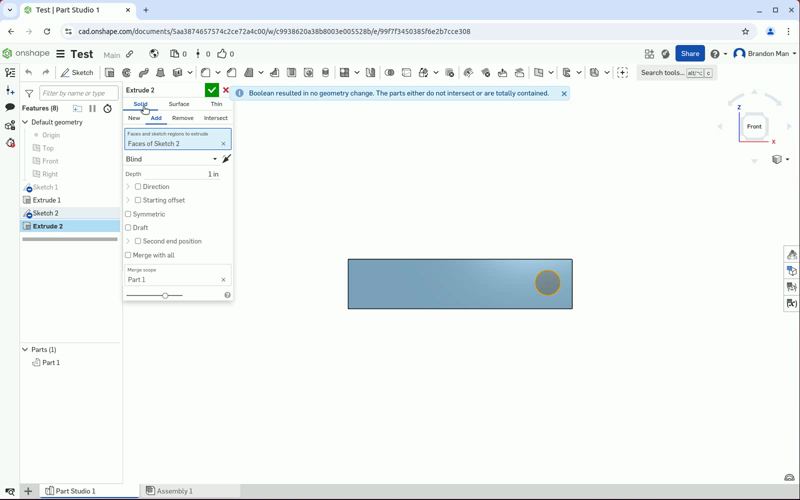
click(143, 106)
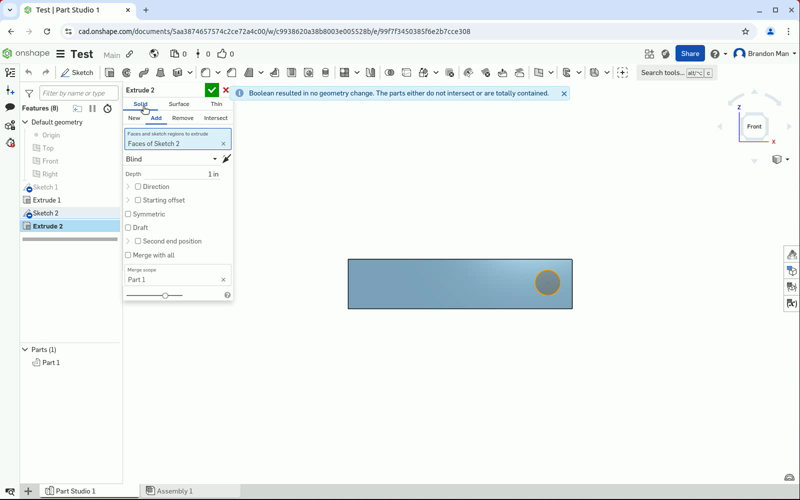
mouse_move(186, 120)
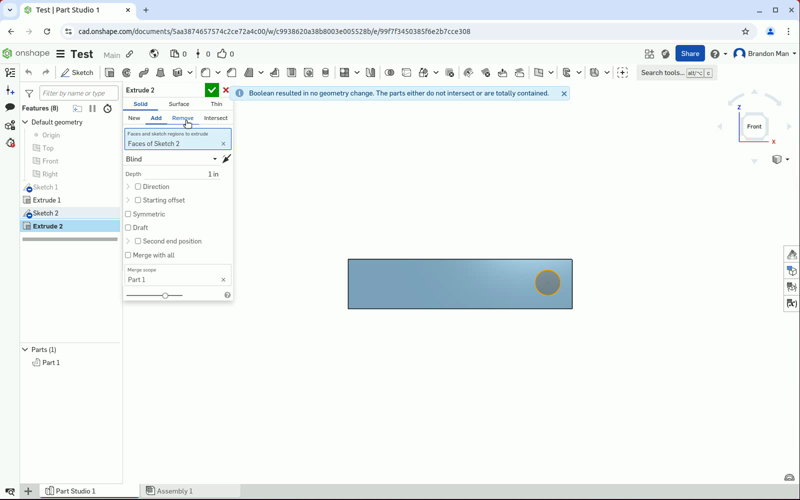
click(186, 120)
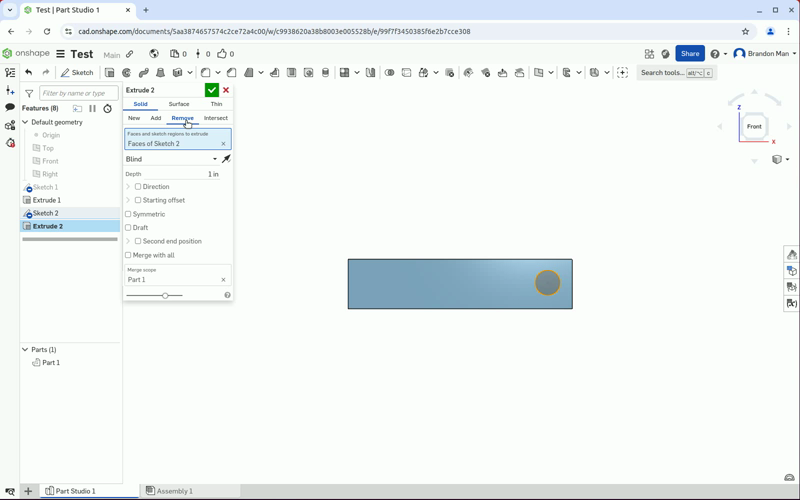
key(tab, 4)
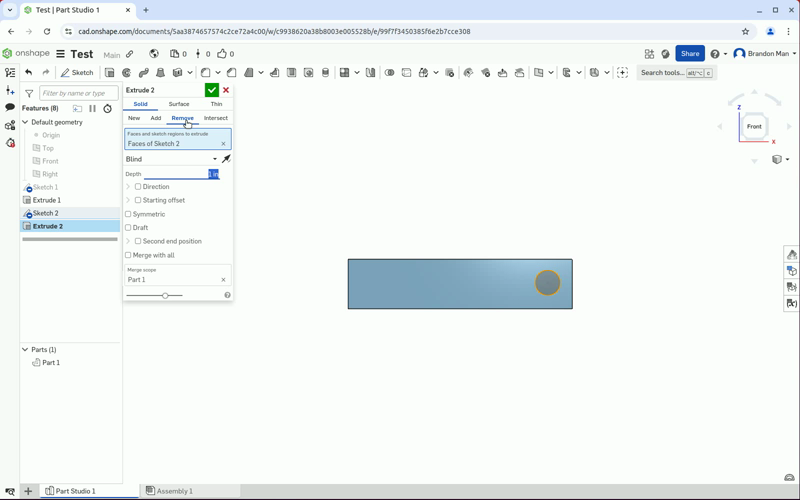
text(-11.795)
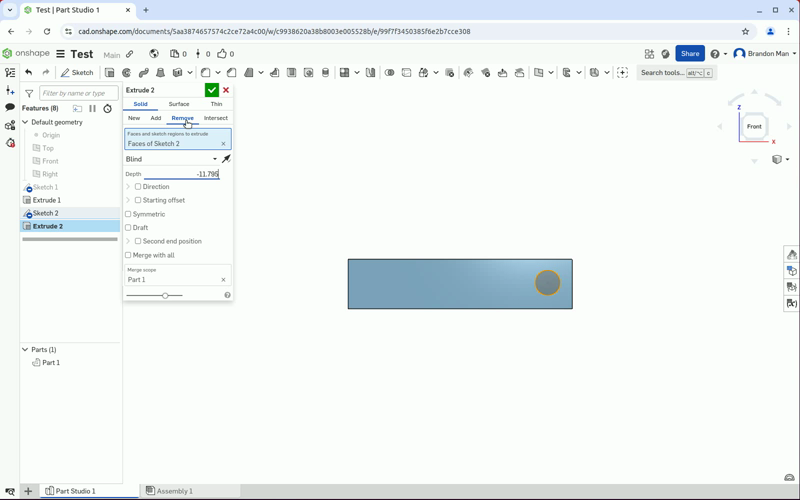
key(tab, 6)
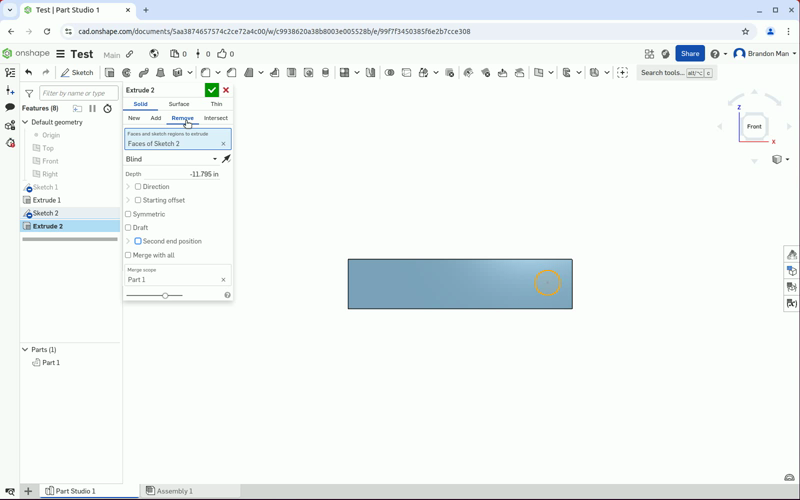
key(space)
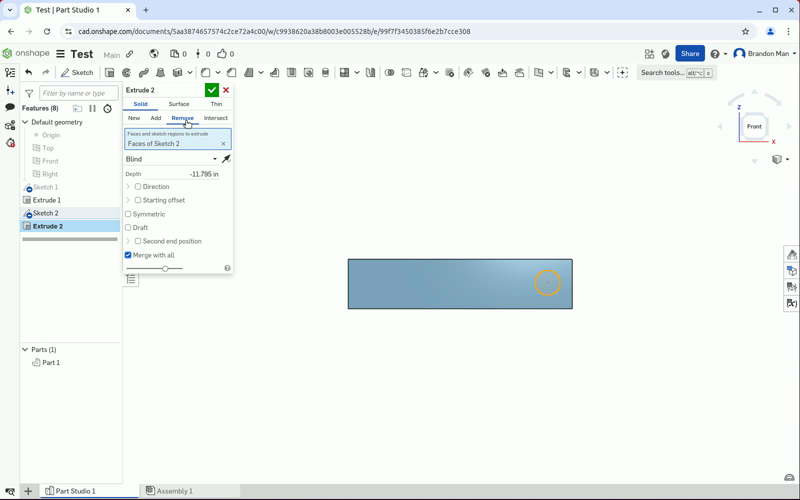
key(enter)
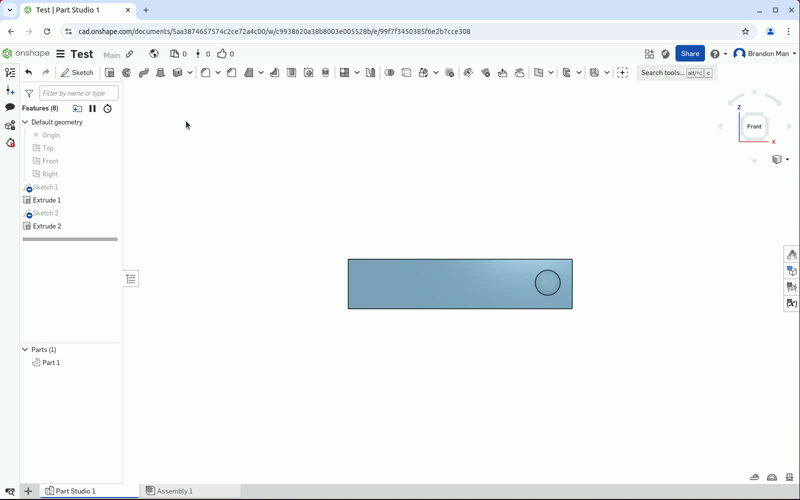
key(shift+h)
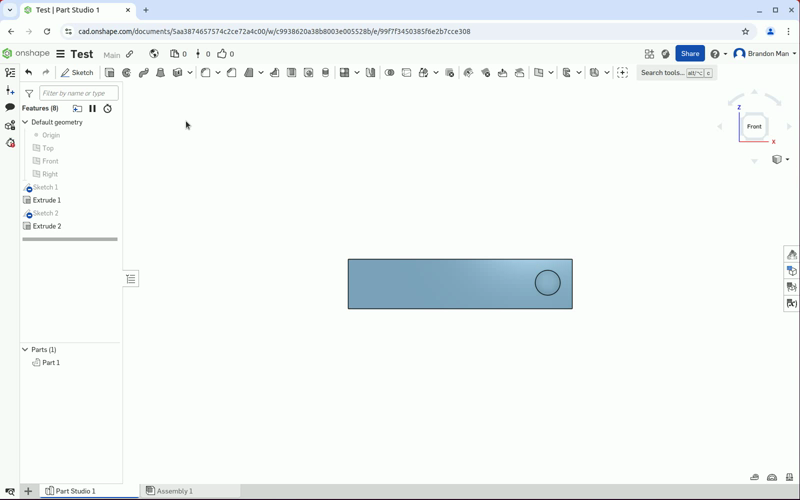
key(shift+h)
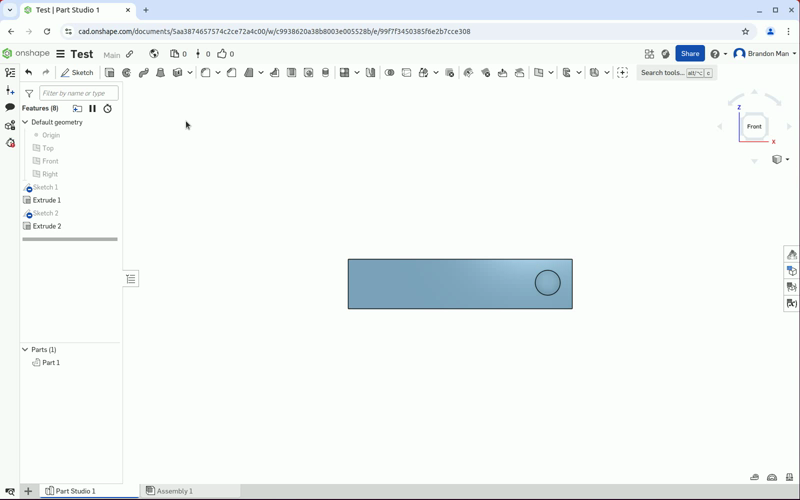
mouse_move(73, 189)
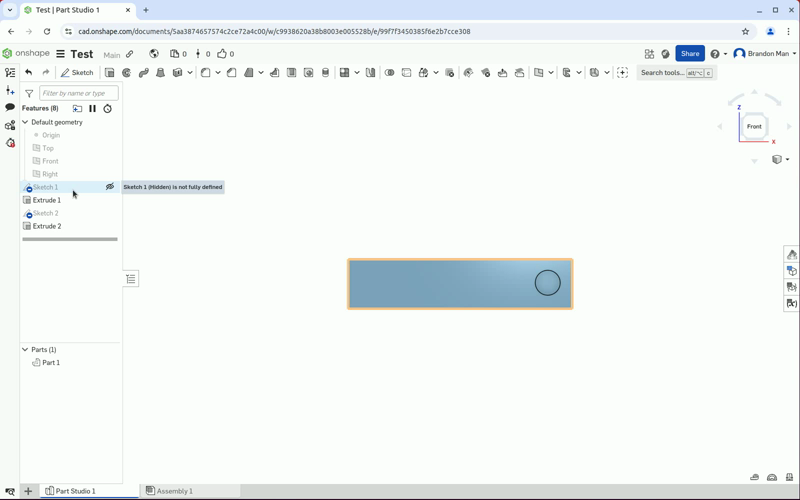
click(73, 189)
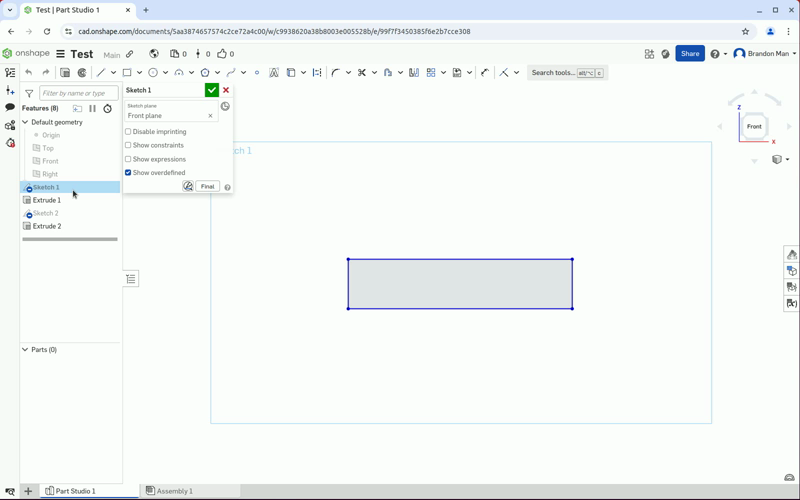
mouse_move(229, 92)
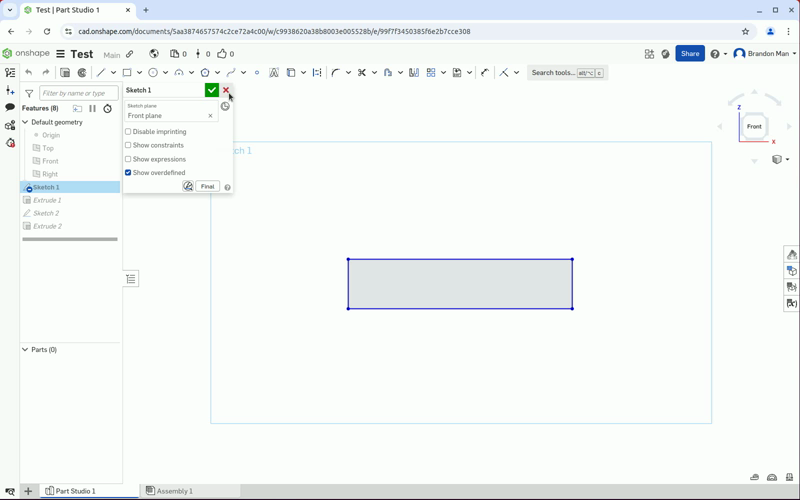
click(229, 92)
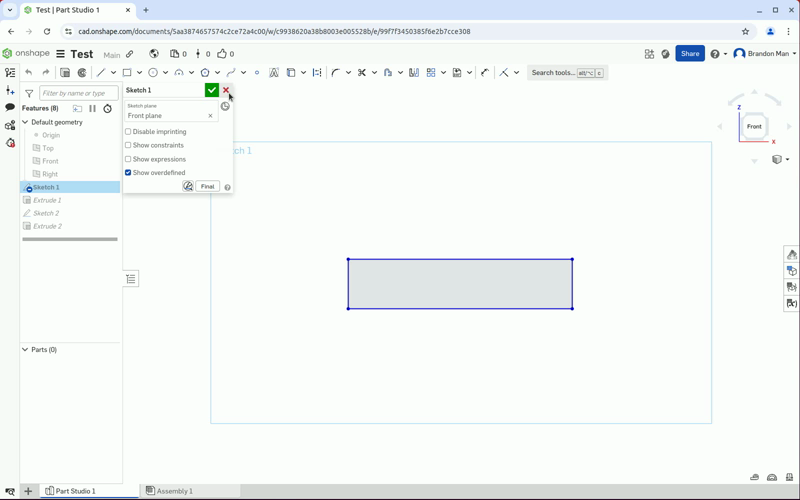
key(shift+s)
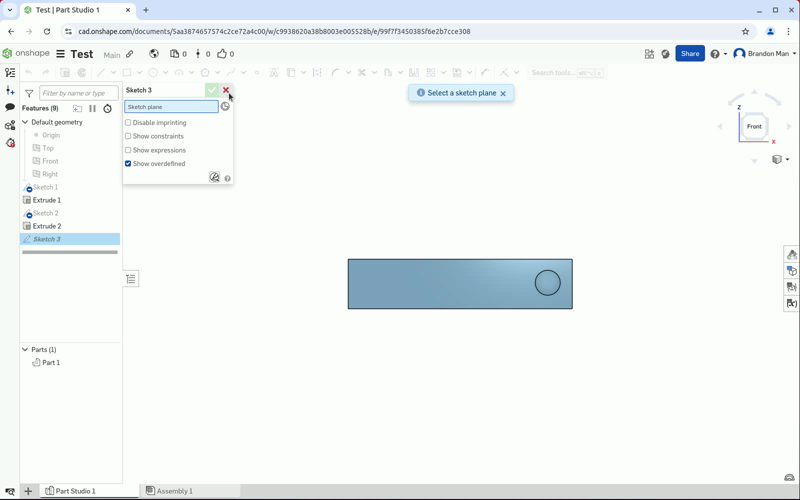
mouse_move(73, 163)
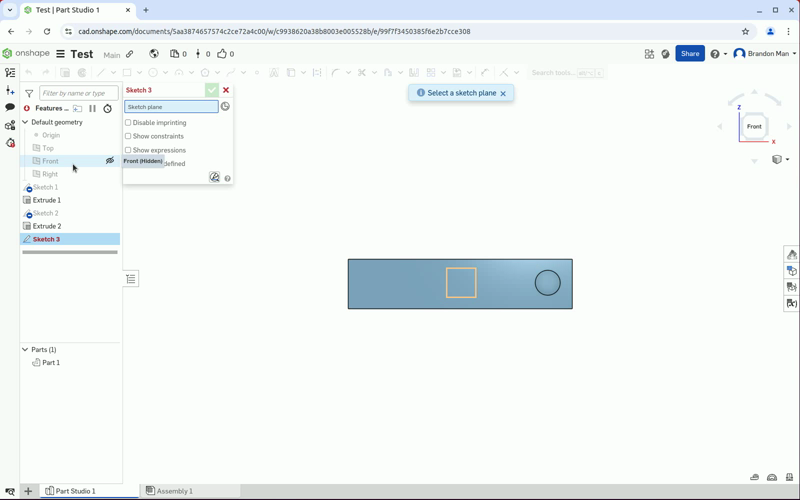
click(73, 163)
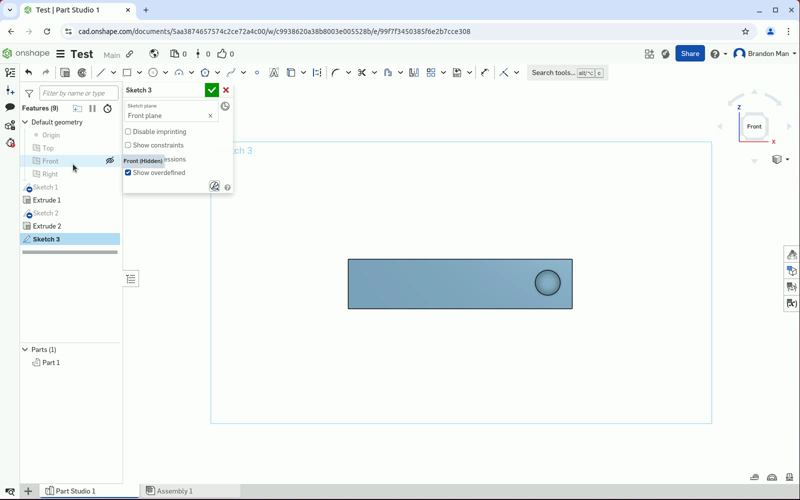
mouse_move(73, 352)
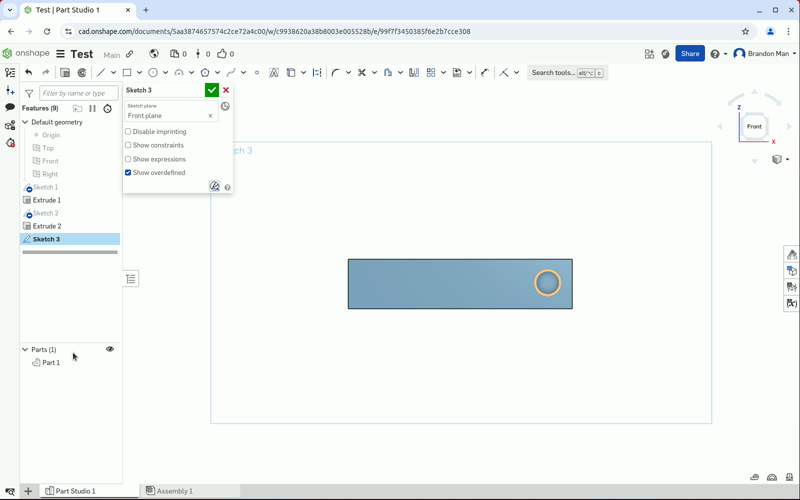
key(y)
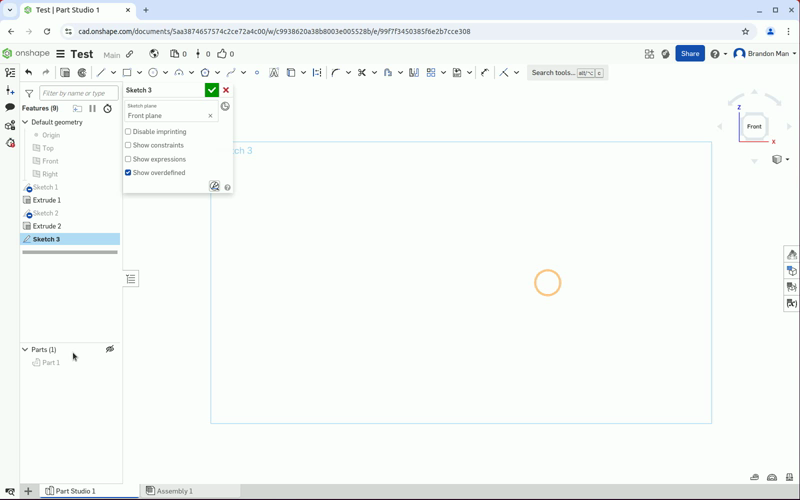
key(c)
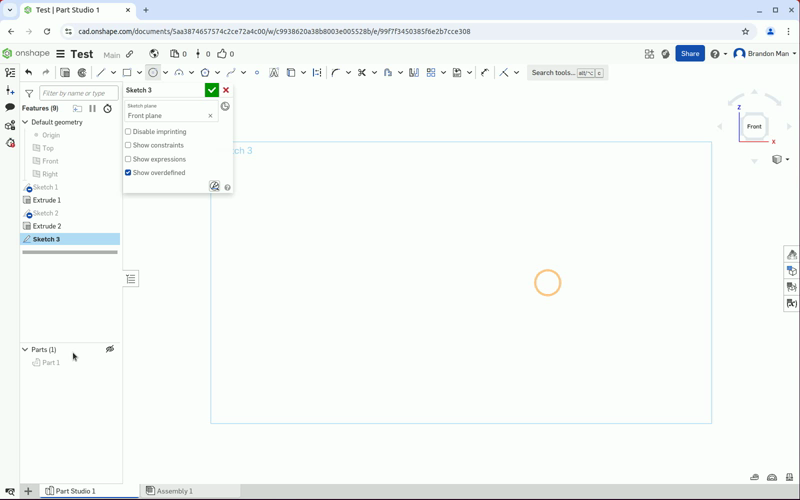
key_down(shift)
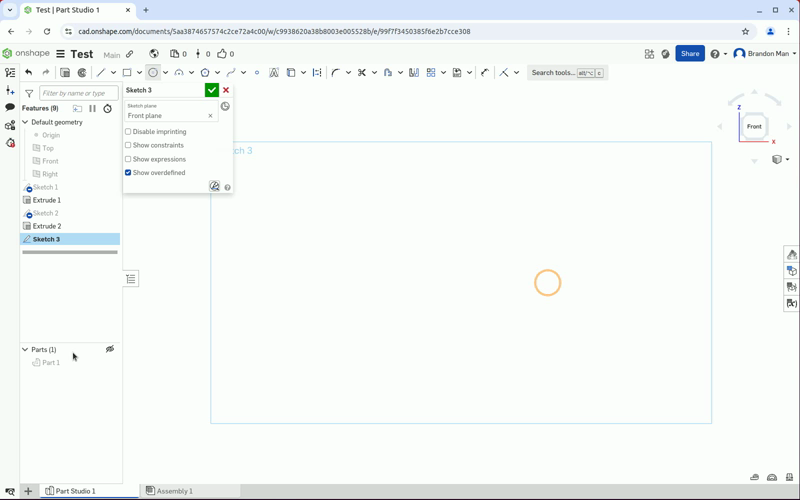
mouse_move(410, 282)
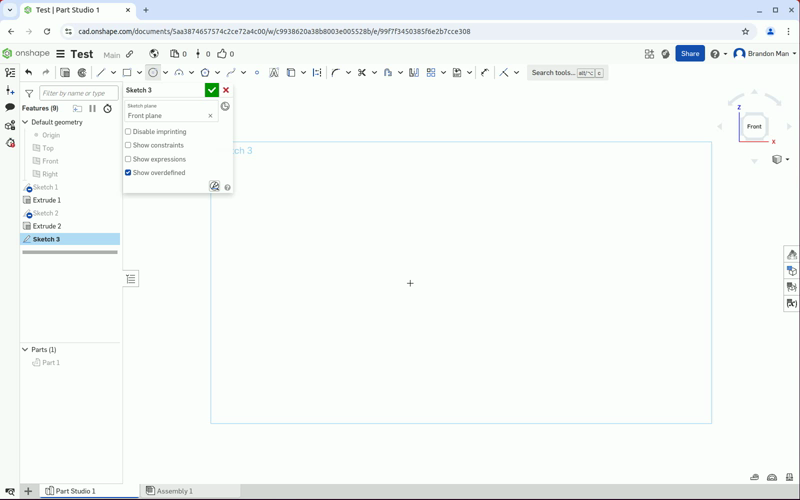
click(410, 282)
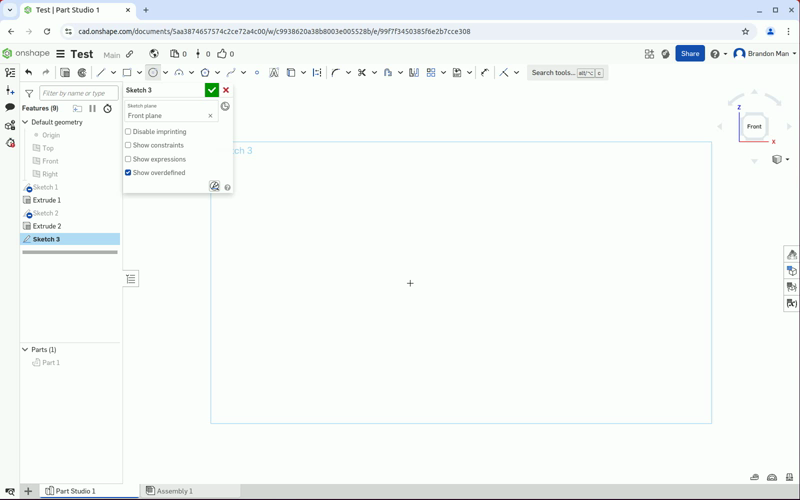
key_up(shift)
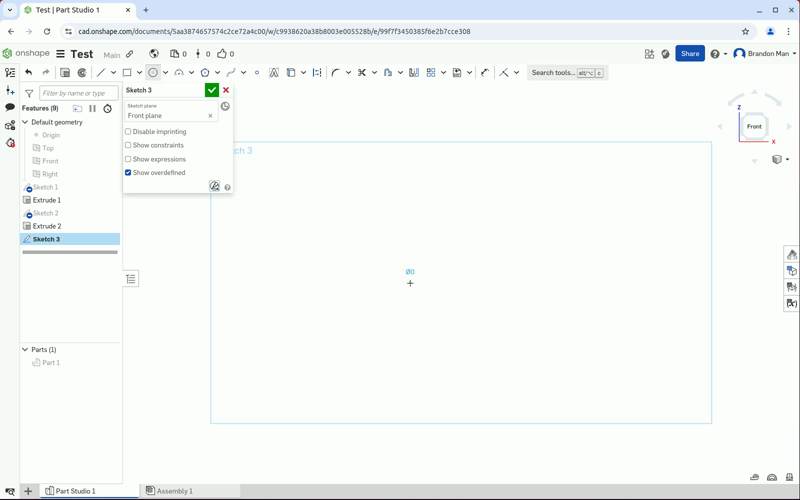
mouse_move(414, 282)
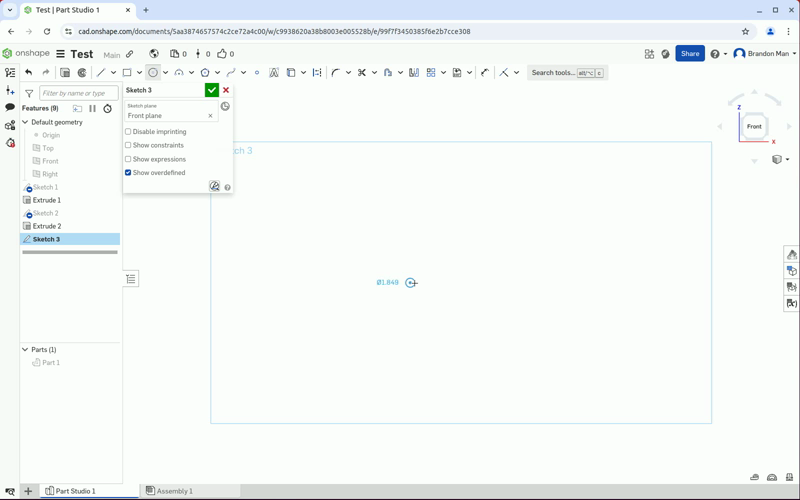
click(414, 282)
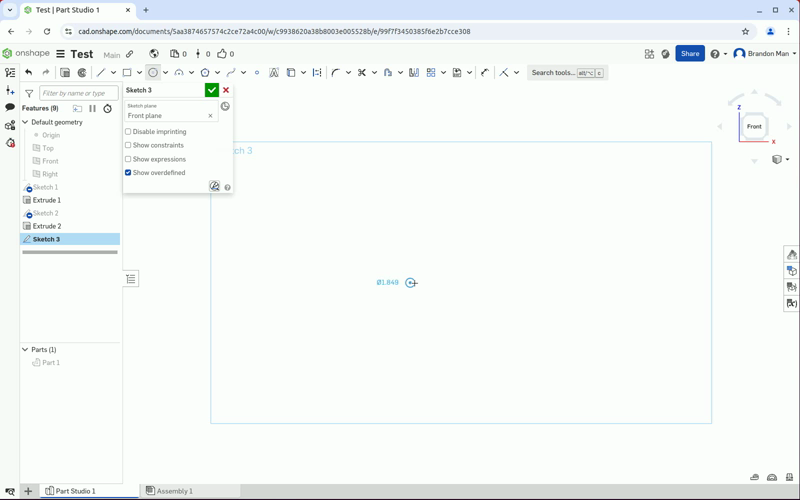
key(esc)
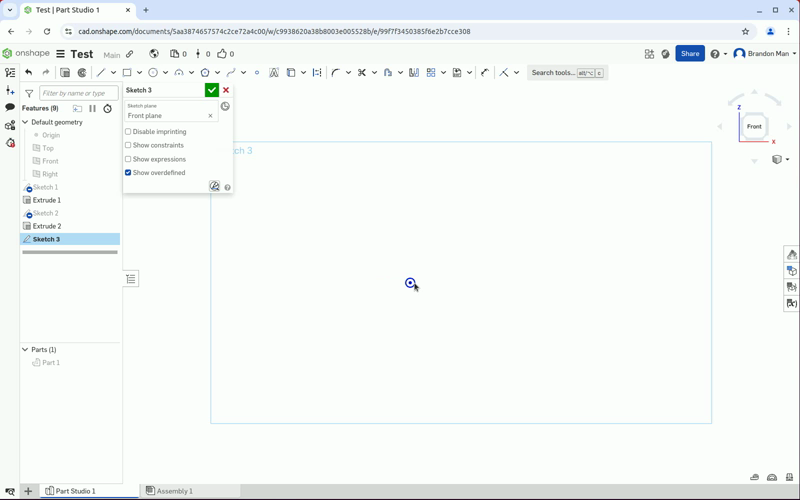
mouse_move(411, 279)
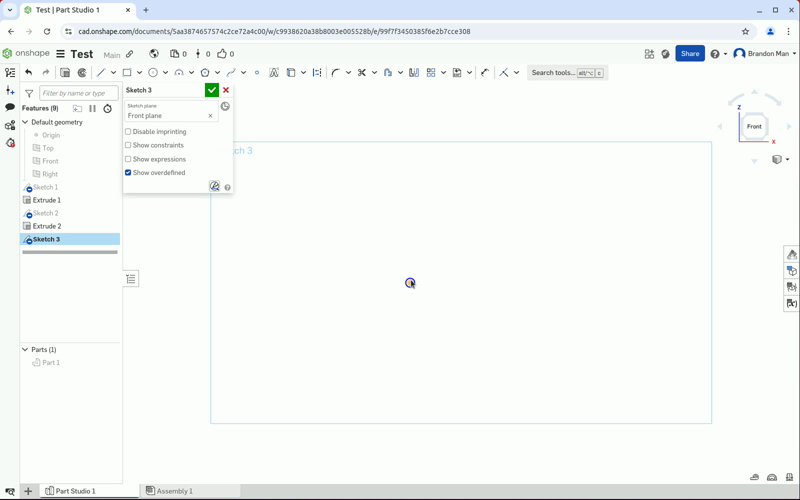
scroll(6)
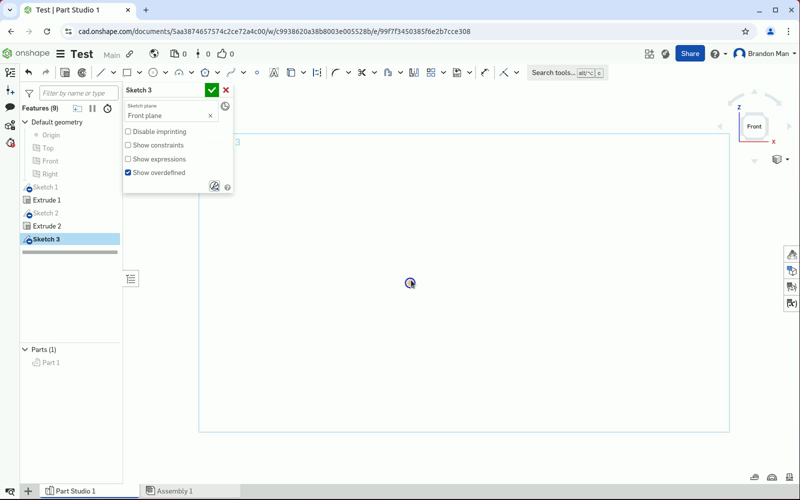
scroll(6)
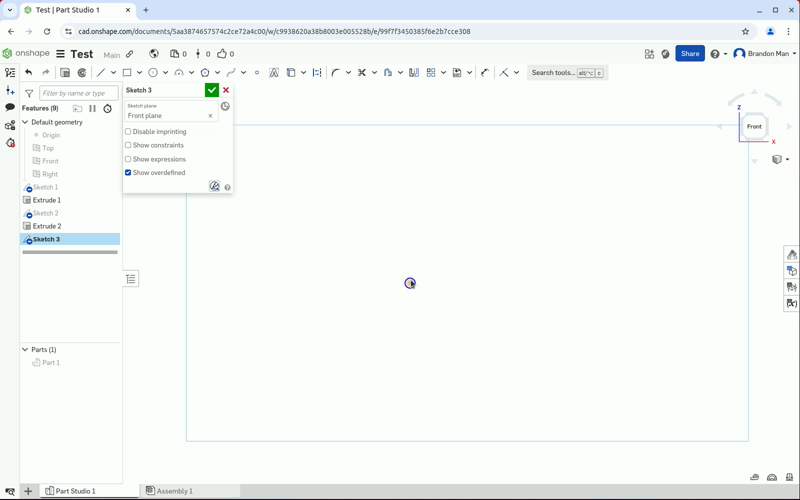
scroll(6)
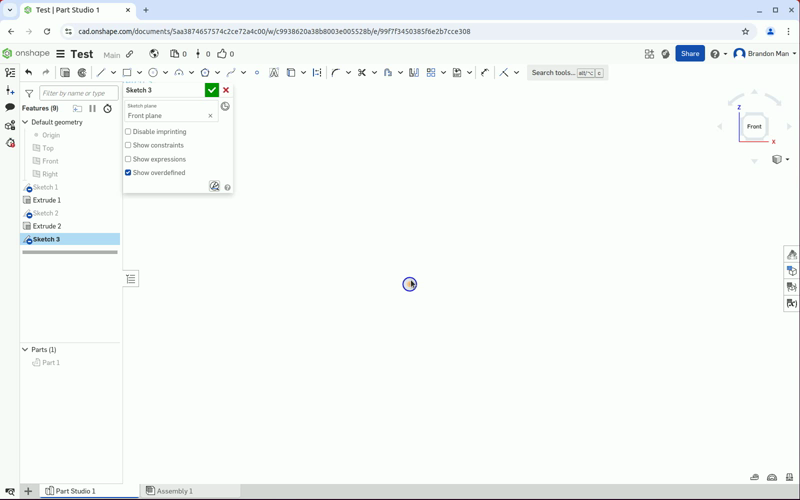
scroll(6)
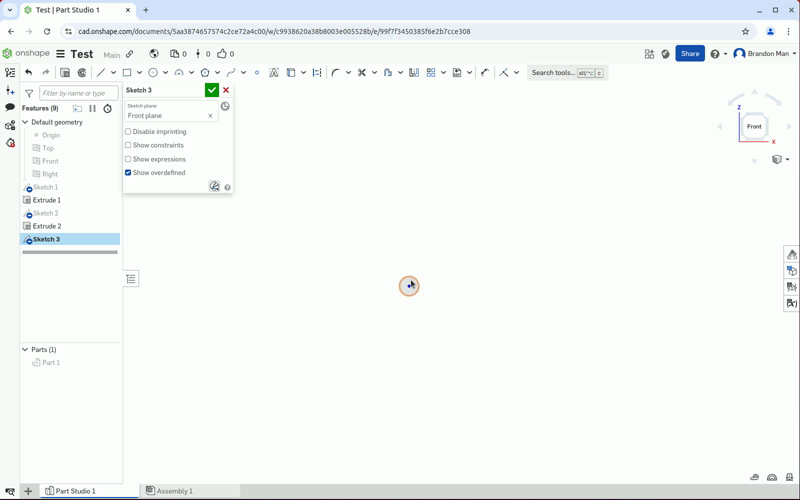
scroll(6)
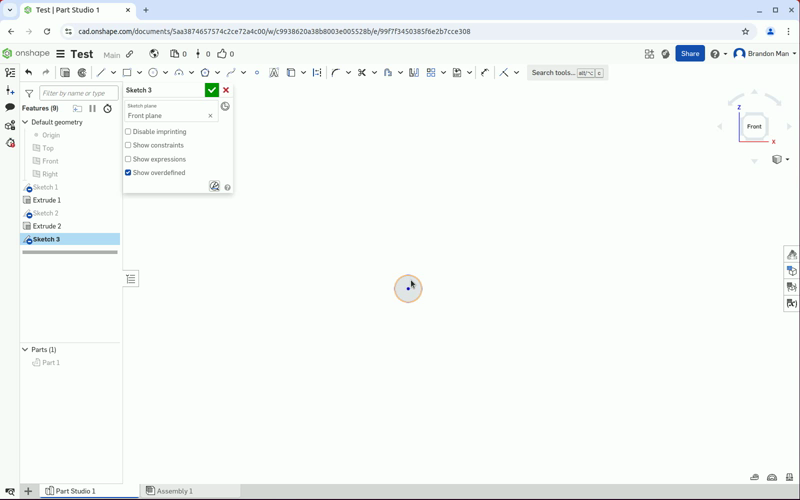
scroll(6)
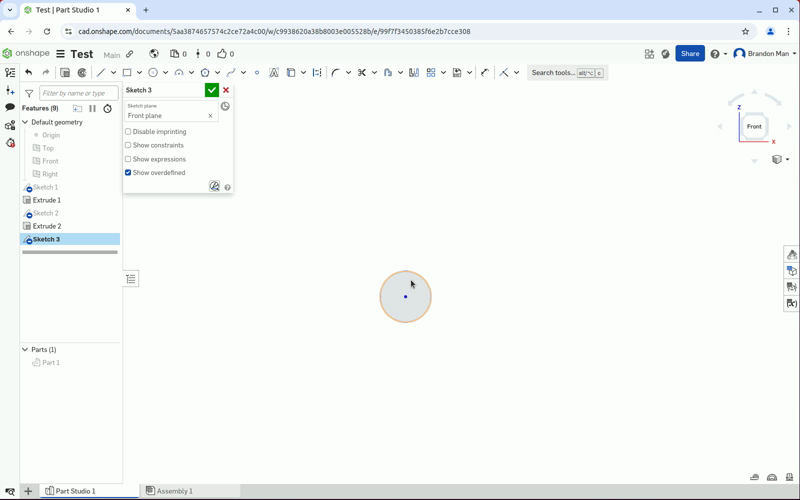
scroll(6)
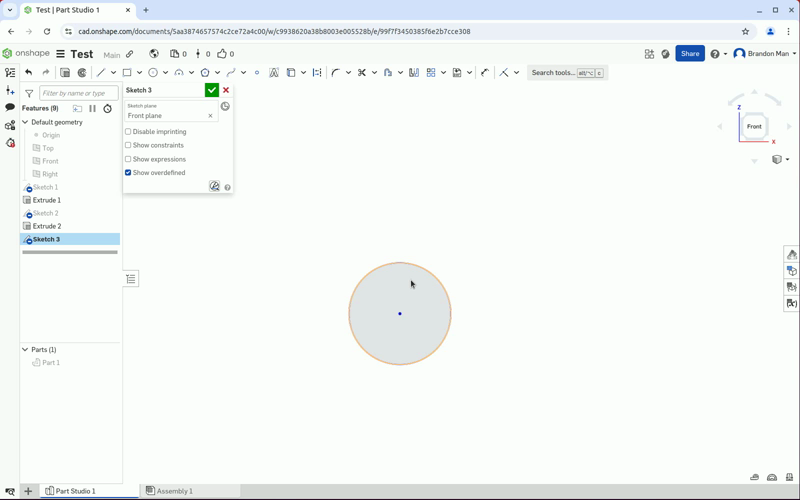
click(411, 279)
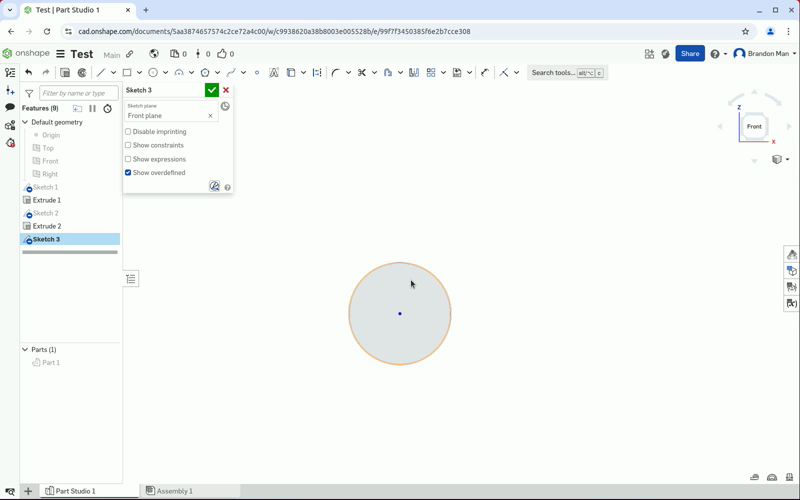
scroll(-6)
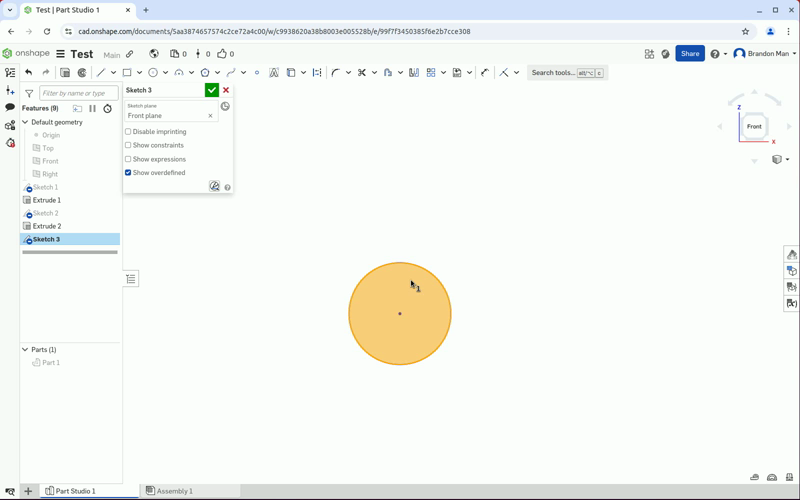
scroll(-6)
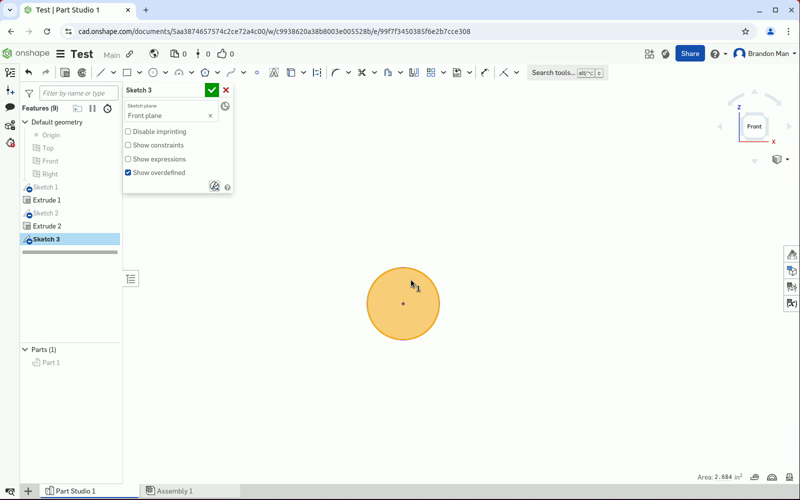
scroll(-6)
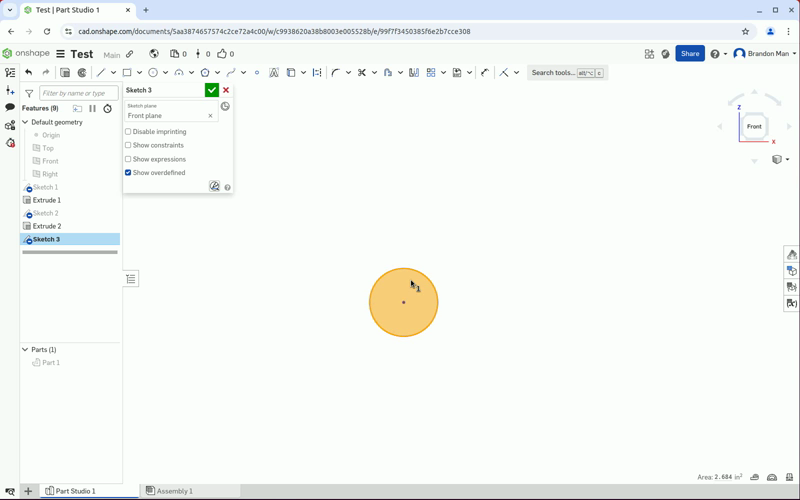
scroll(-6)
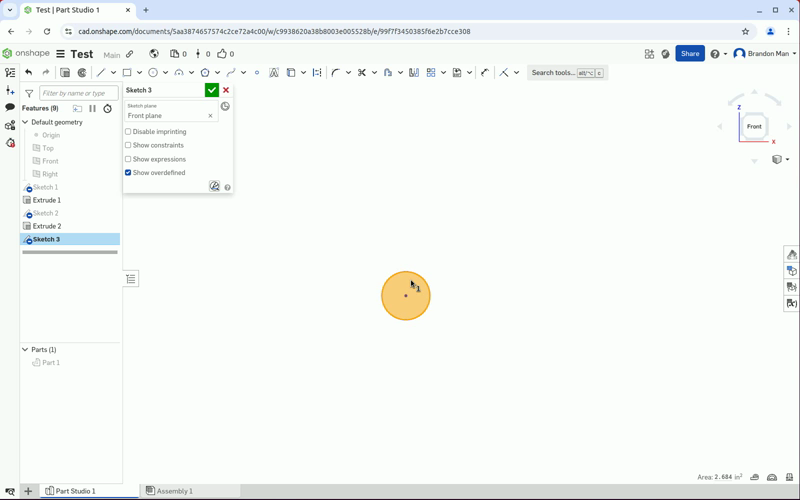
scroll(-6)
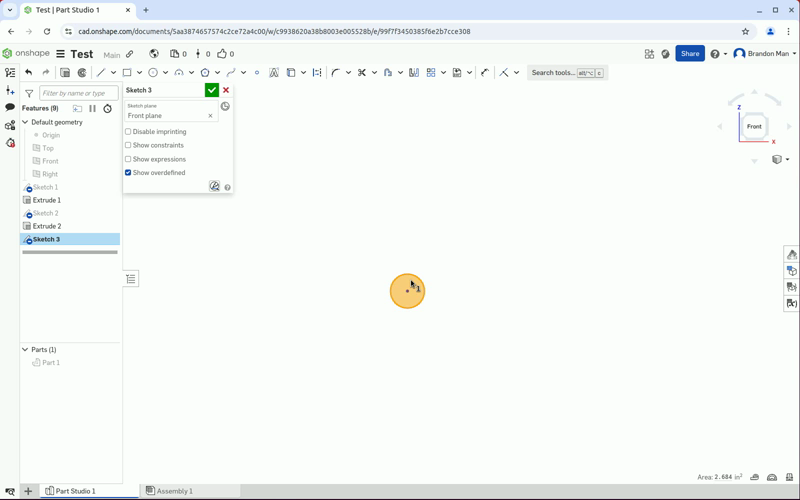
scroll(-6)
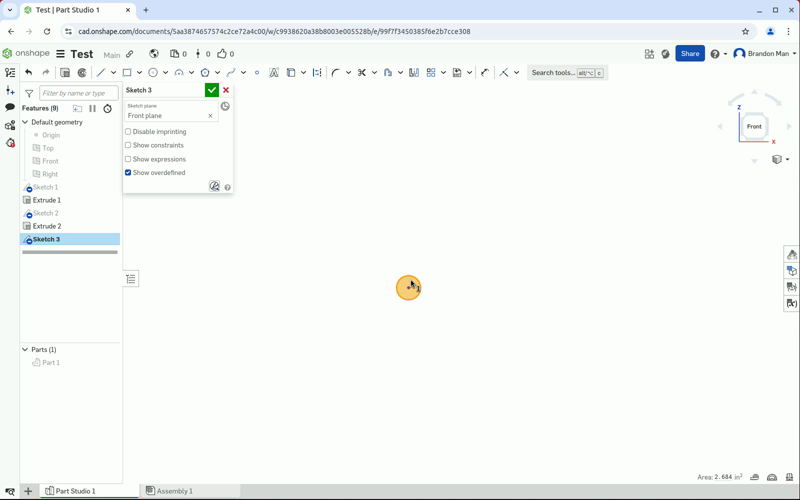
scroll(-6)
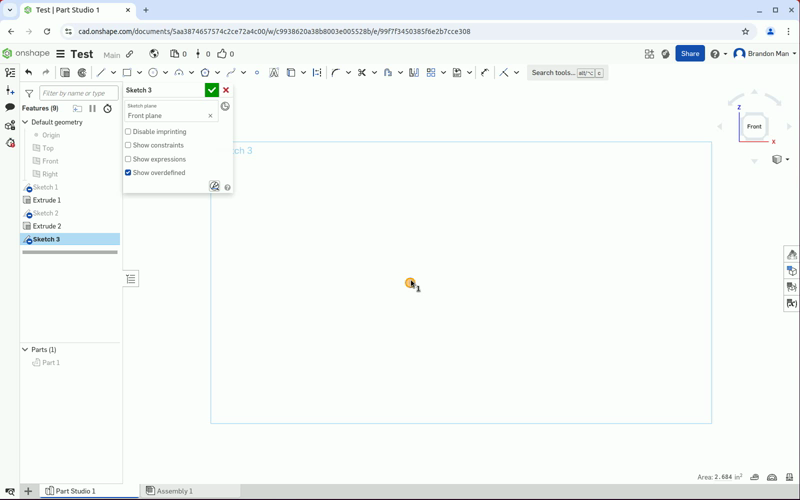
mouse_move(73, 352)
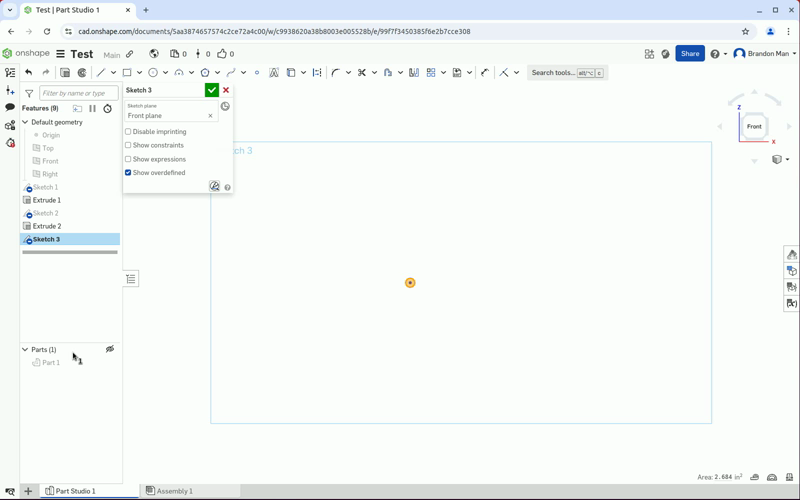
key(shift+y)
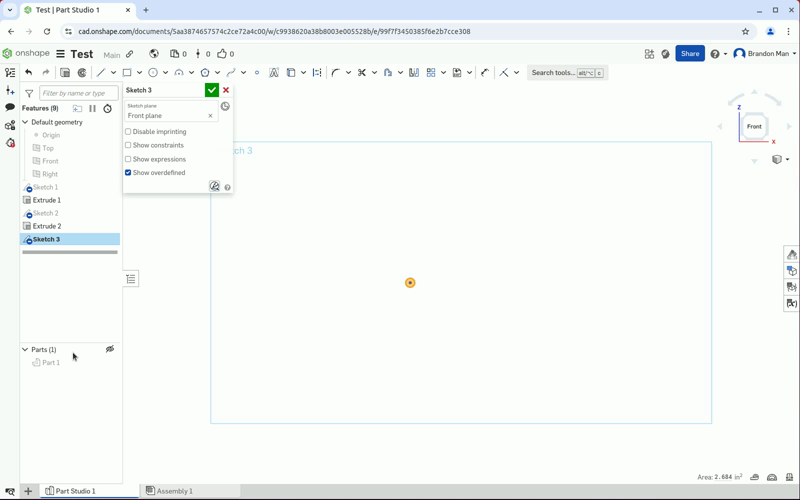
key(shift+e)
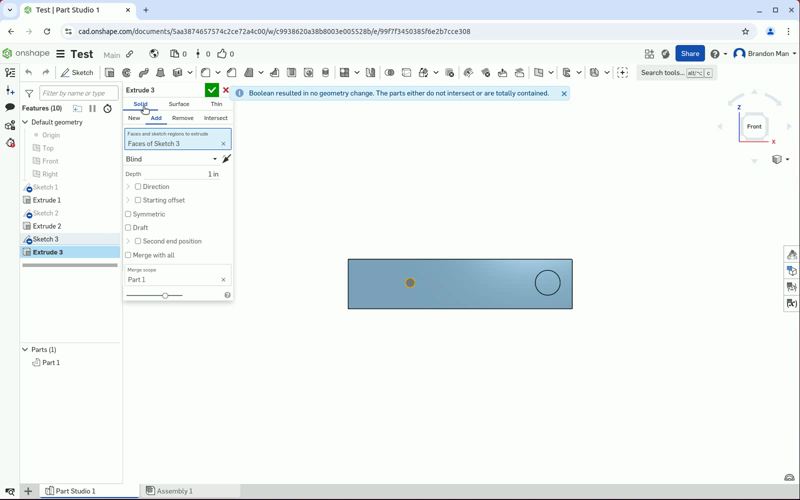
mouse_move(143, 106)
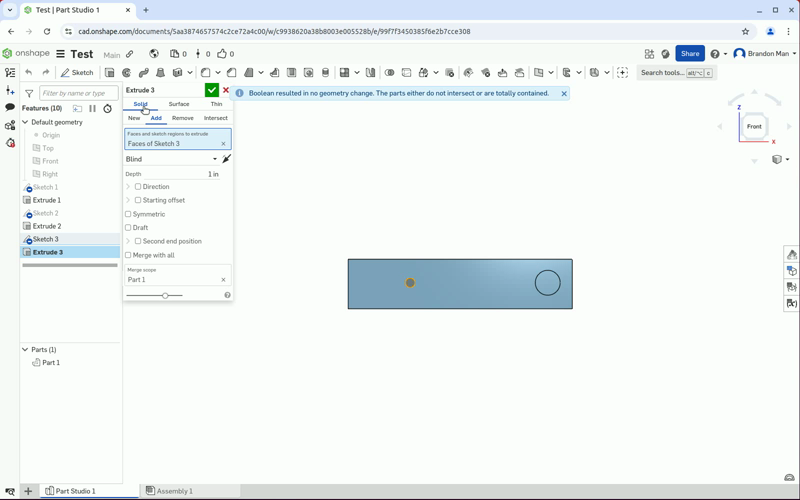
click(143, 106)
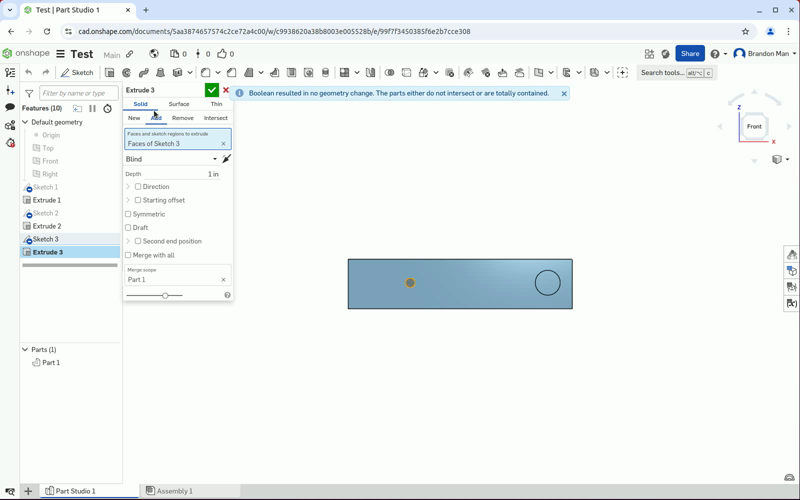
mouse_move(186, 120)
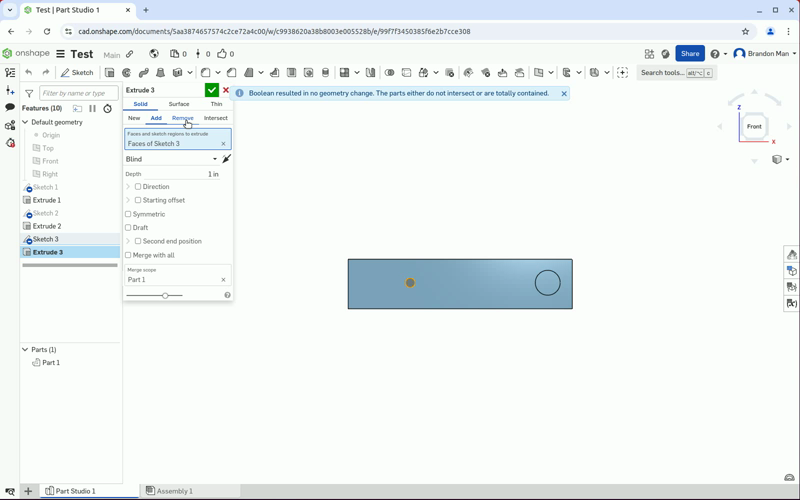
click(186, 120)
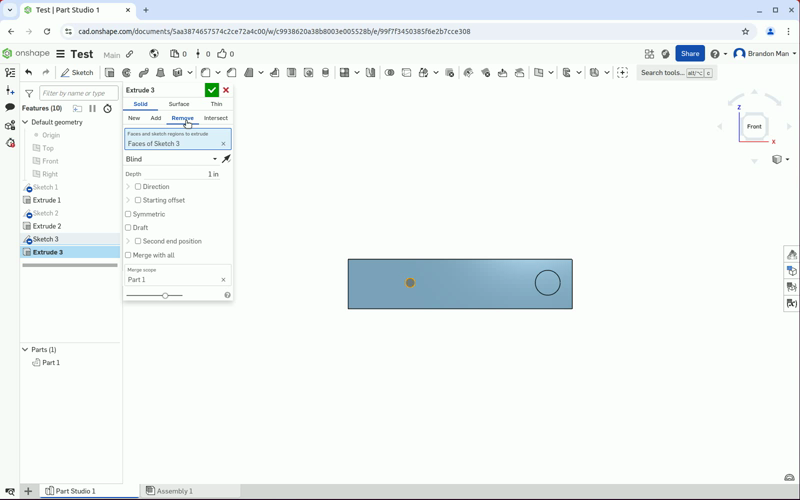
key(tab, 4)
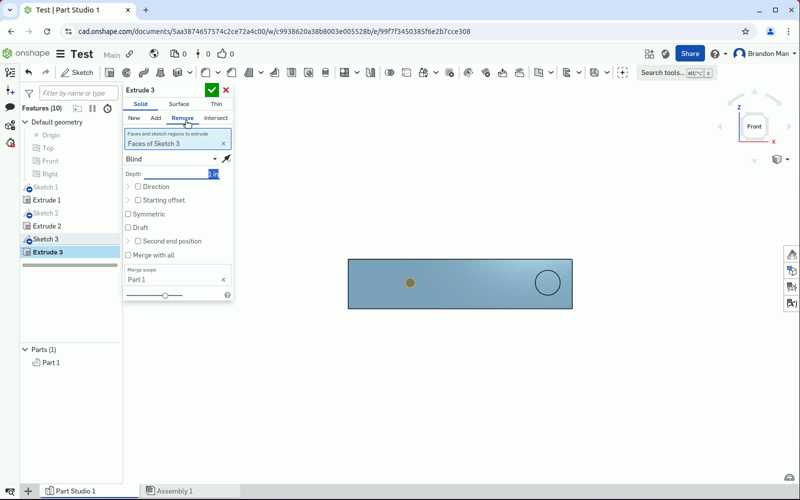
text(-11.795)
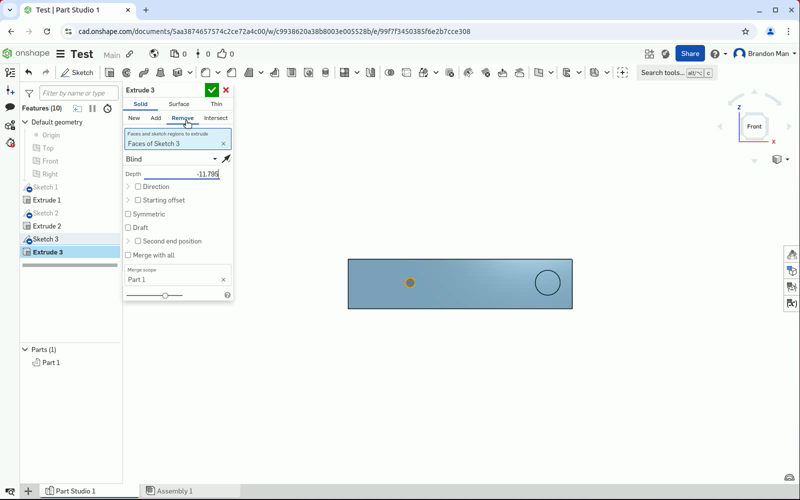
key(tab, 6)
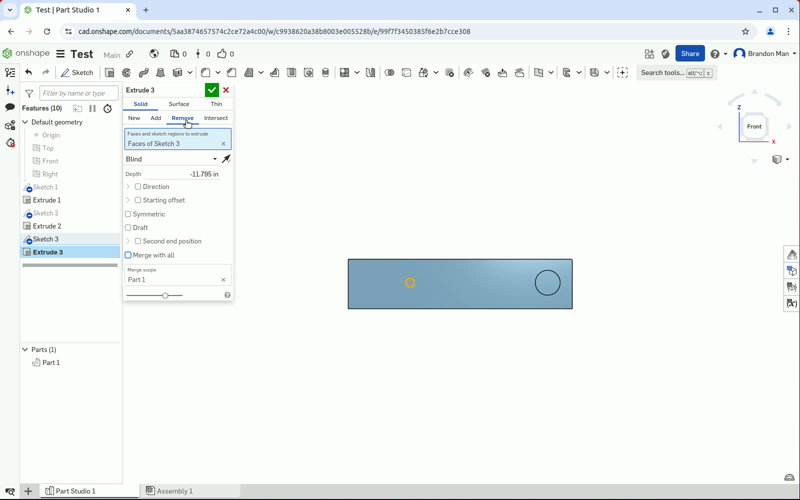
key(space)
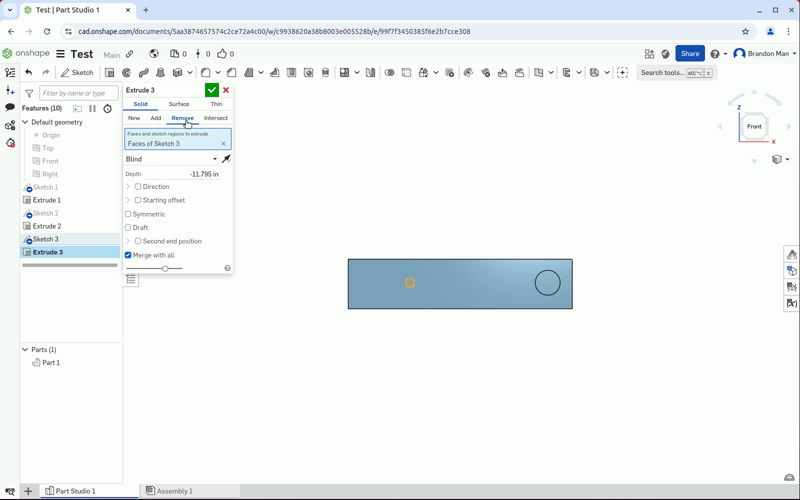
key(enter)
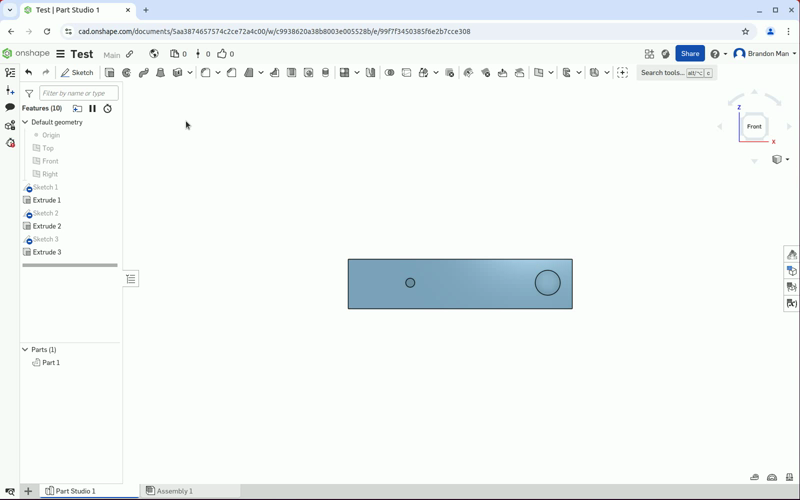
key(shift+h)
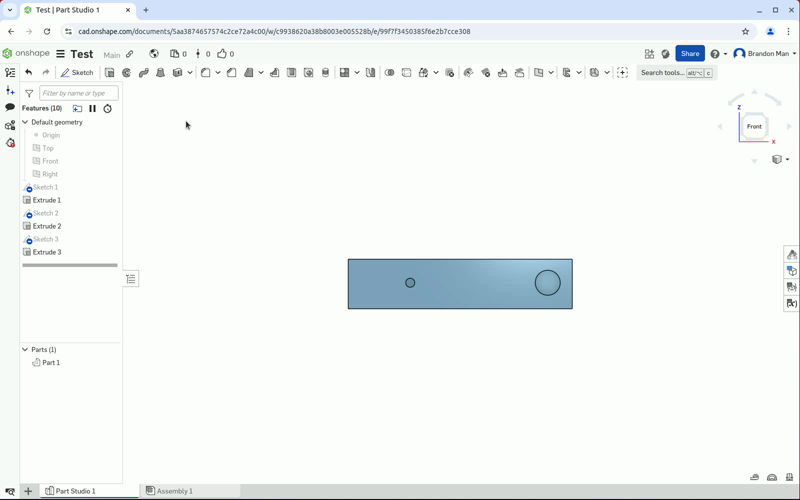
key(shift+h)
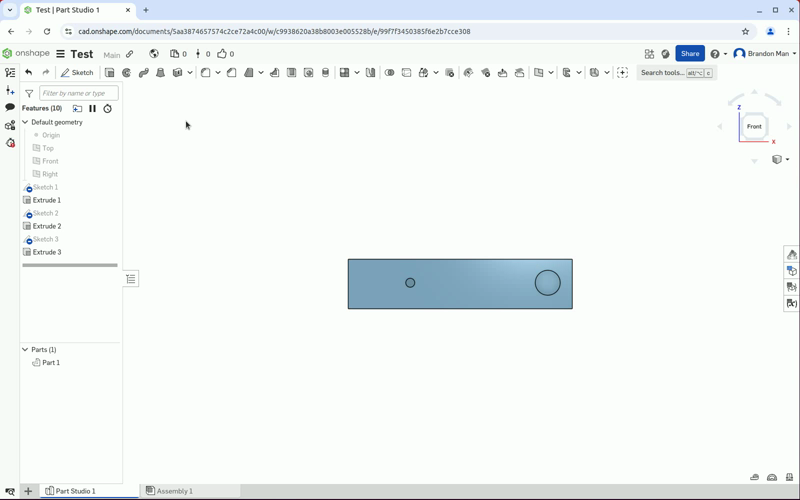
mouse_move(73, 189)
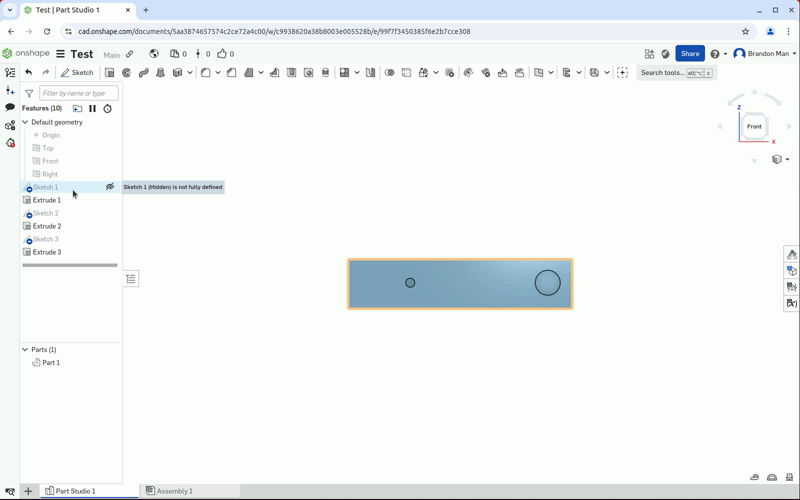
click(73, 189)
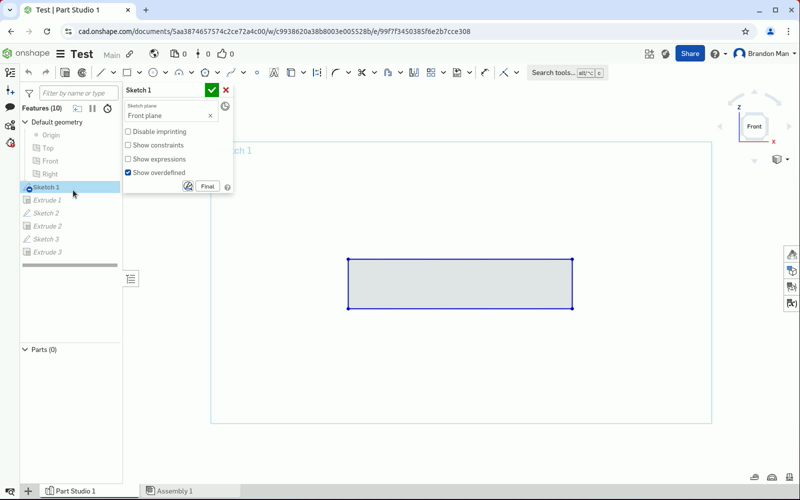
mouse_move(229, 92)
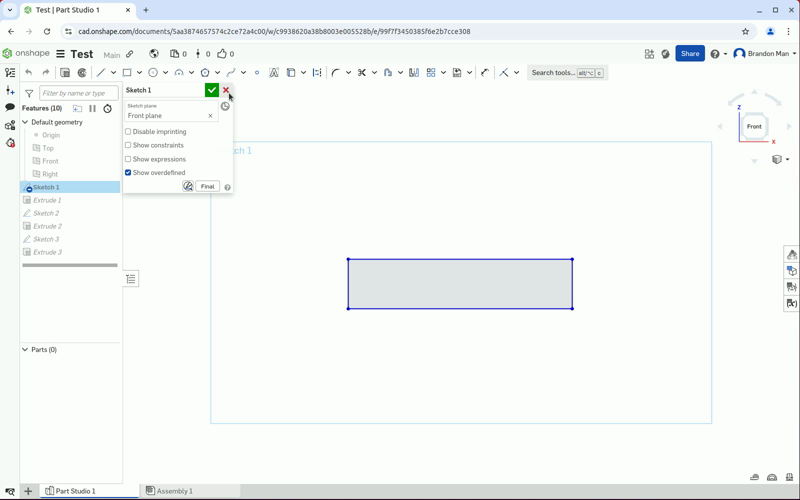
click(229, 92)
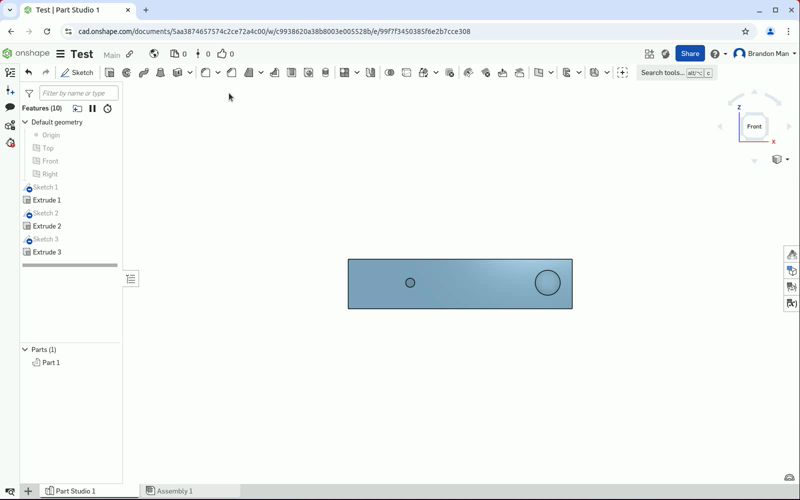
mouse_move(73, 352)
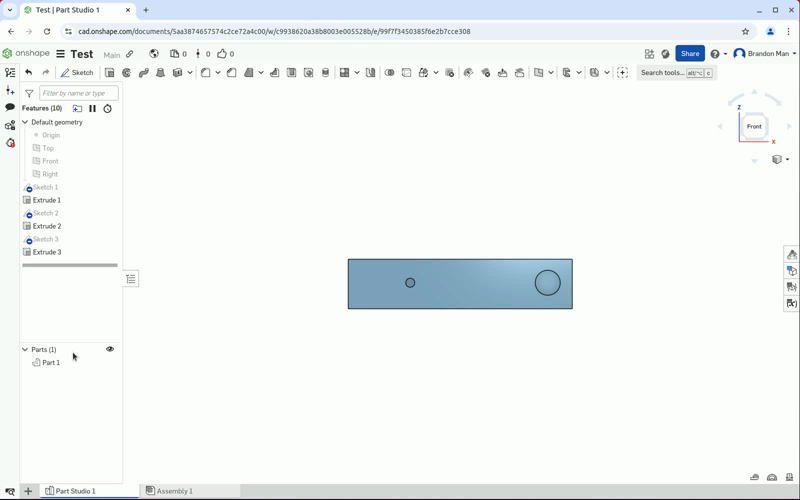
key(y)
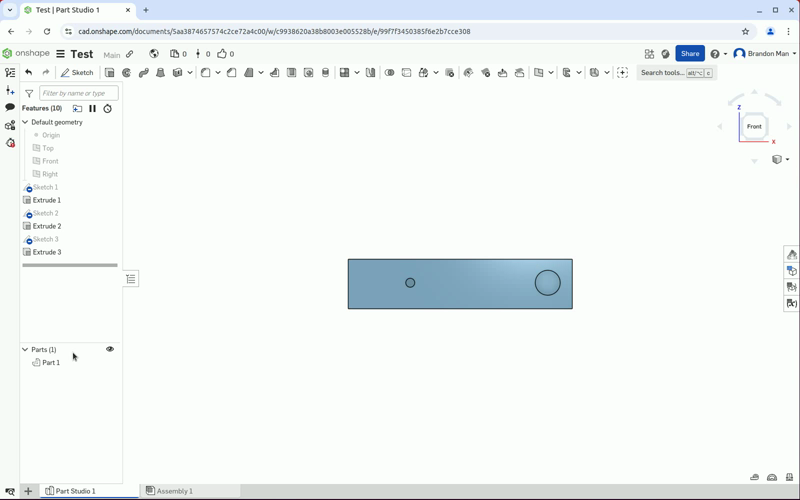
key(shift+p)
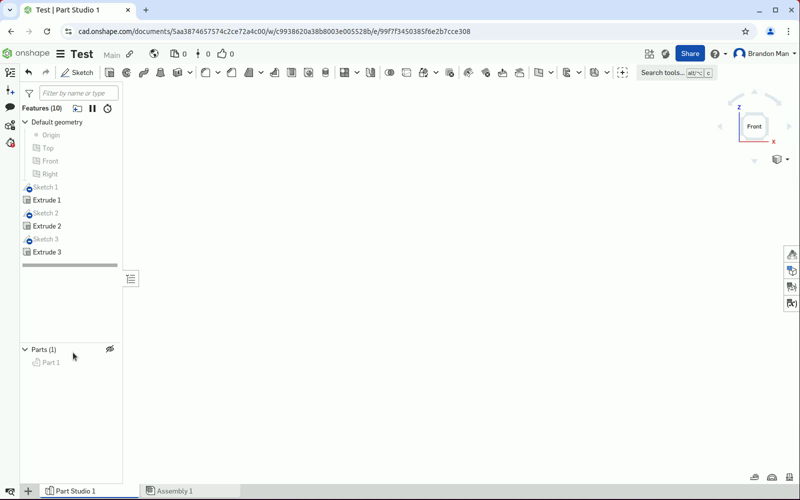
key(space)
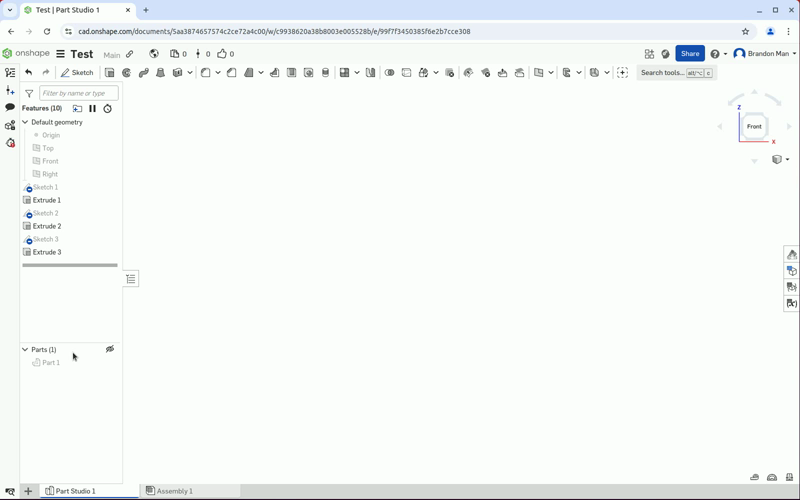
key_down(shift)
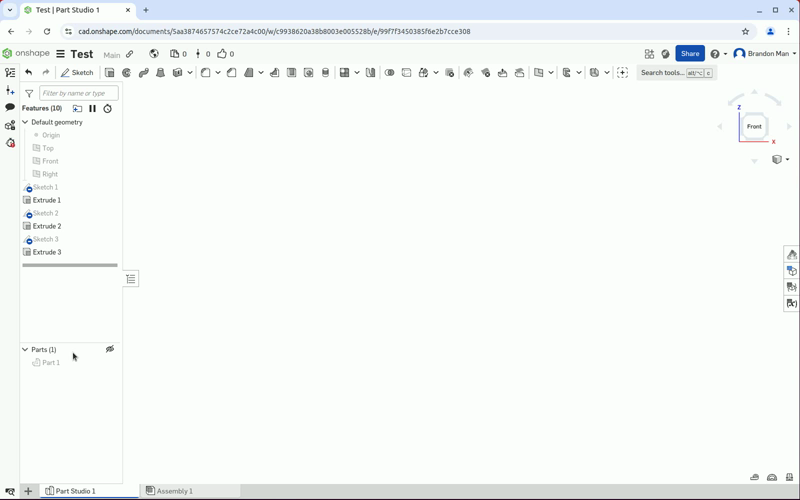
key(down)
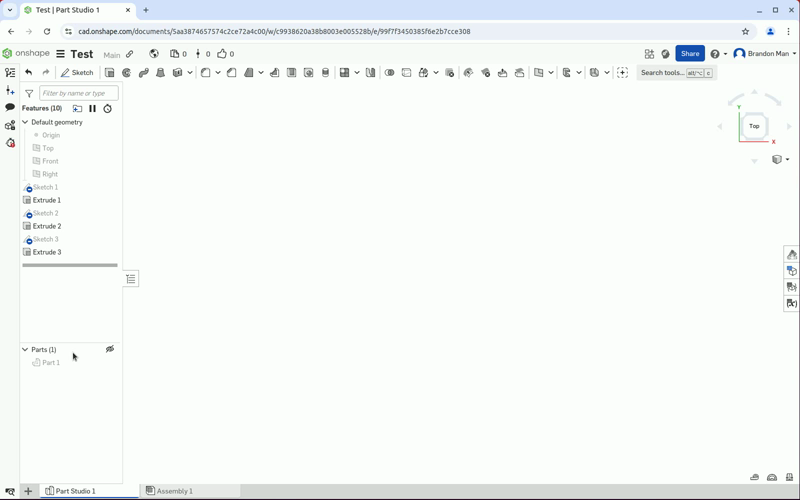
key_up(shift)
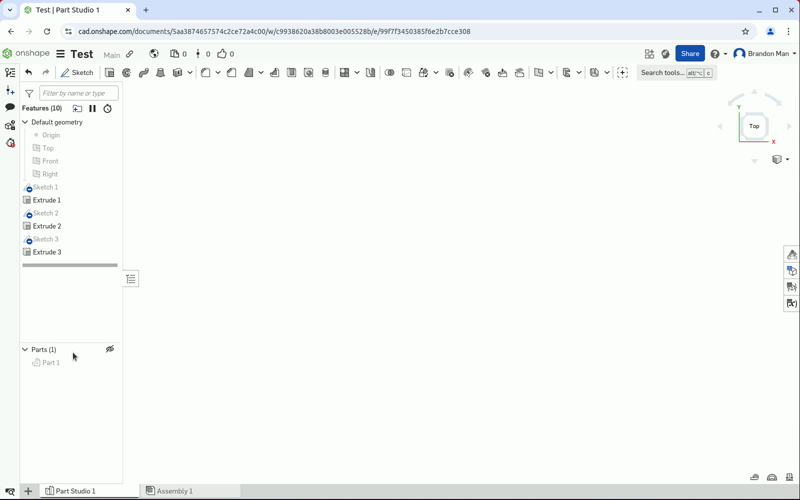
mouse_move(73, 352)
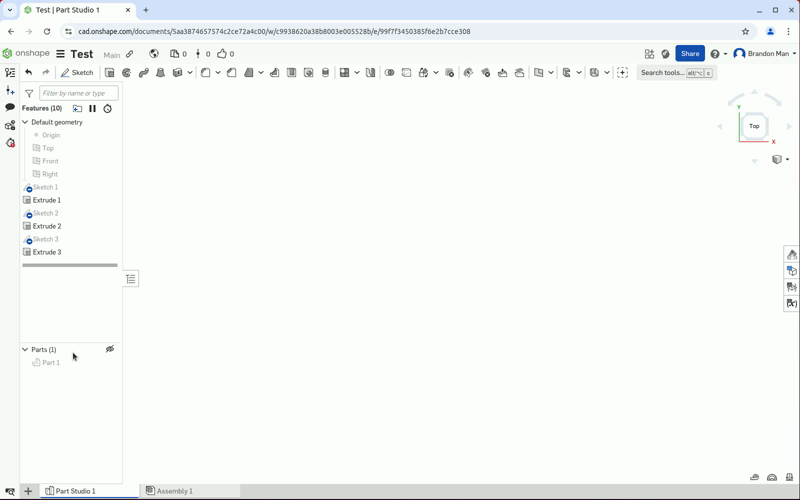
key(shift+y)
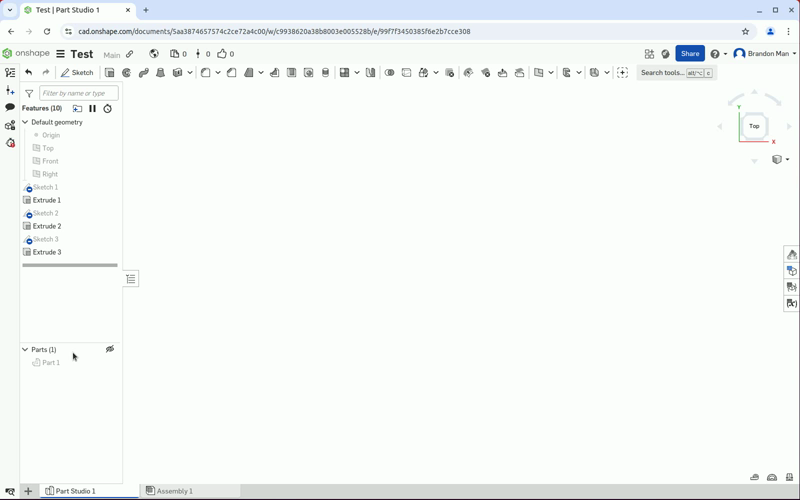
key(shift+s)
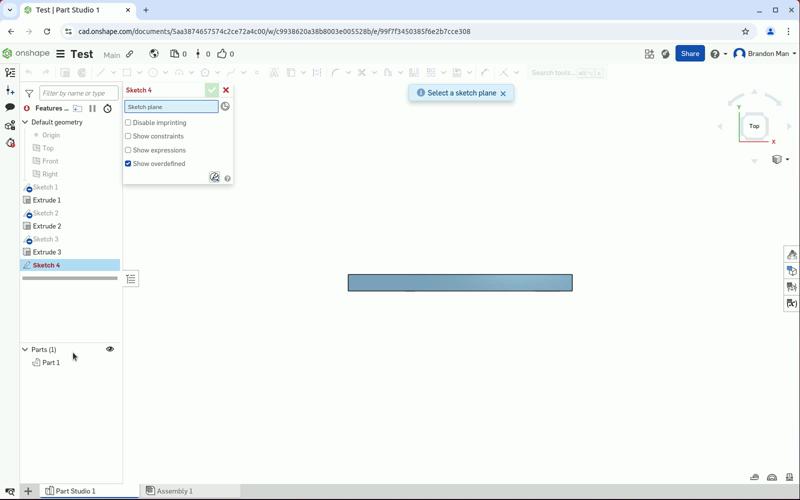
mouse_move(73, 150)
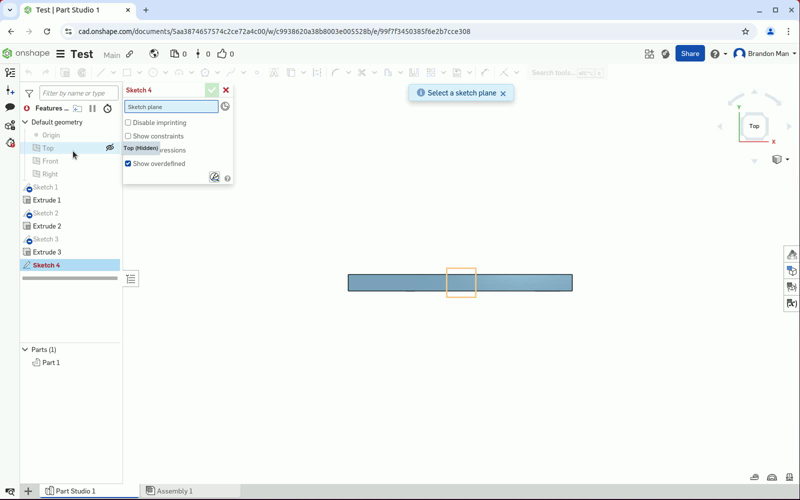
click(73, 150)
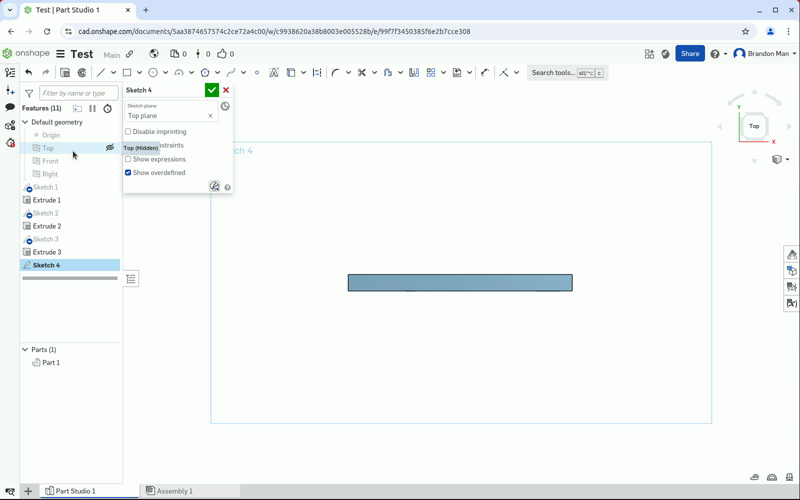
mouse_move(73, 352)
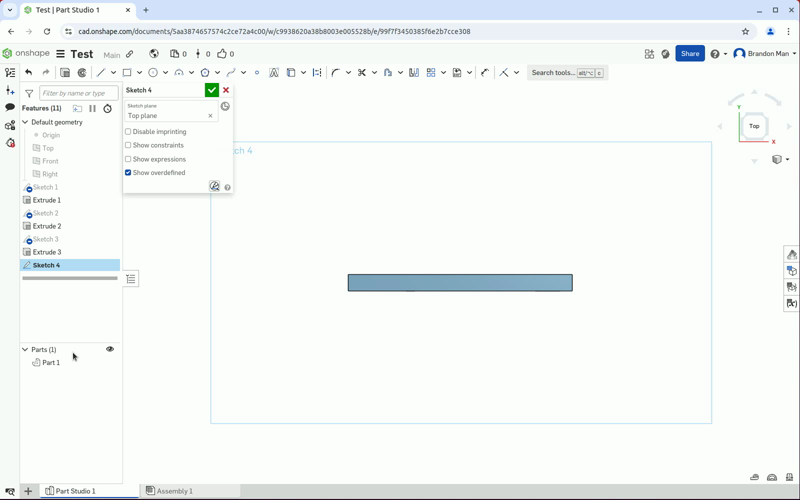
key(y)
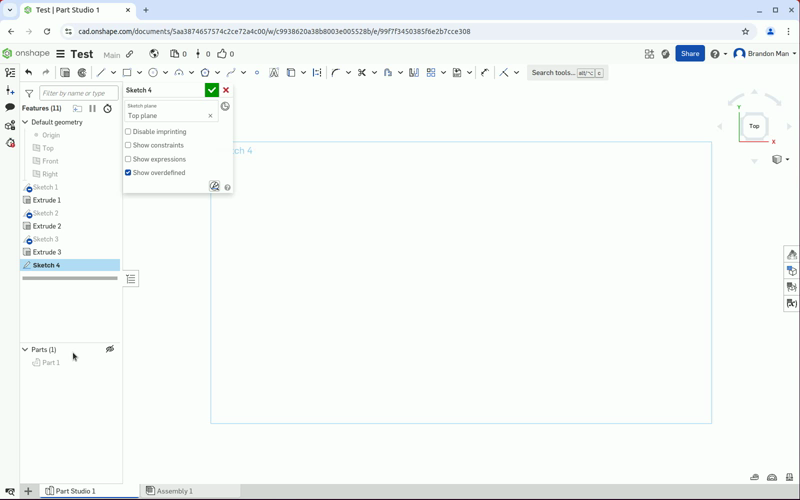
key(c)
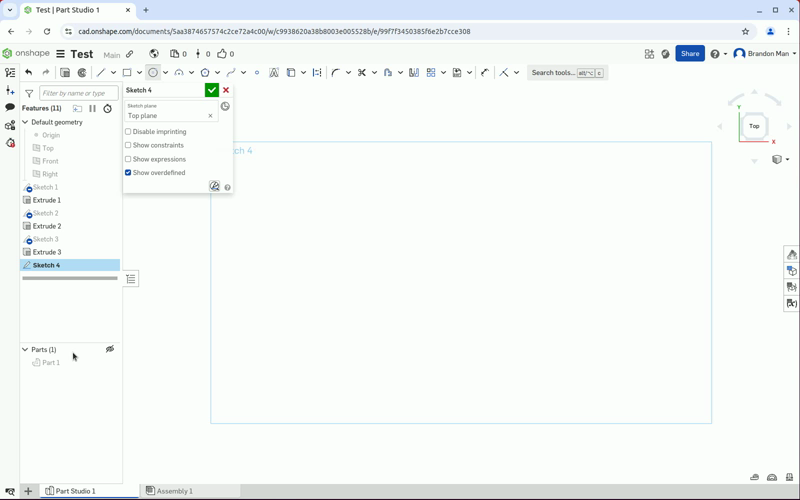
key_down(shift)
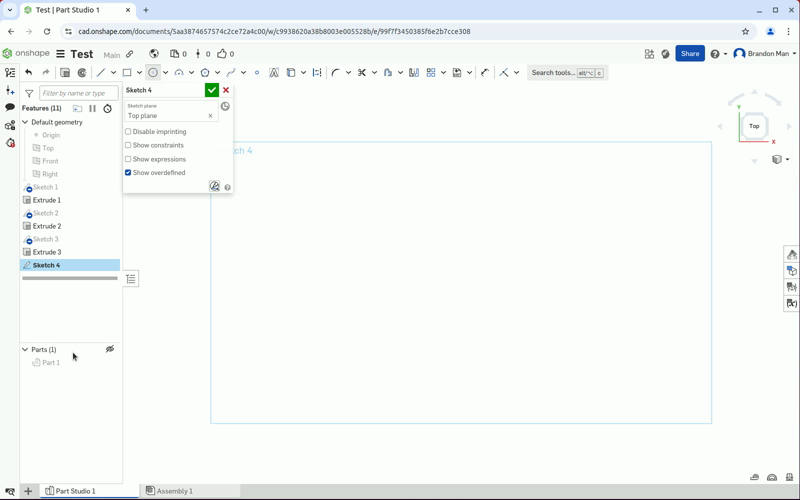
mouse_move(393, 282)
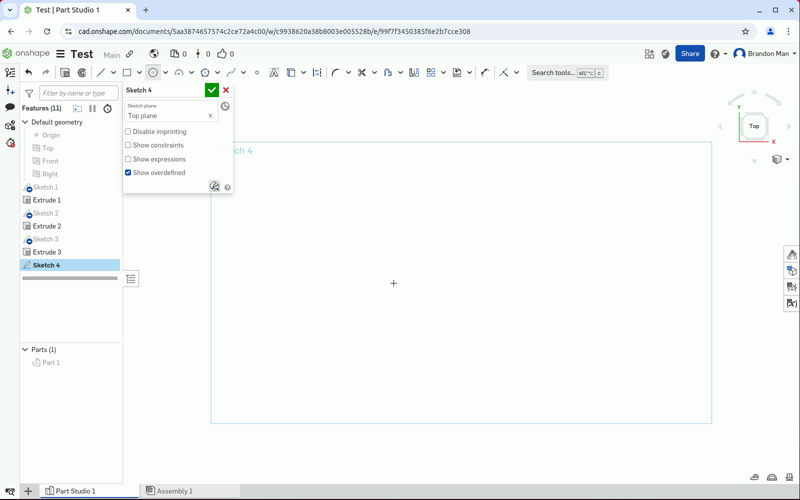
click(393, 282)
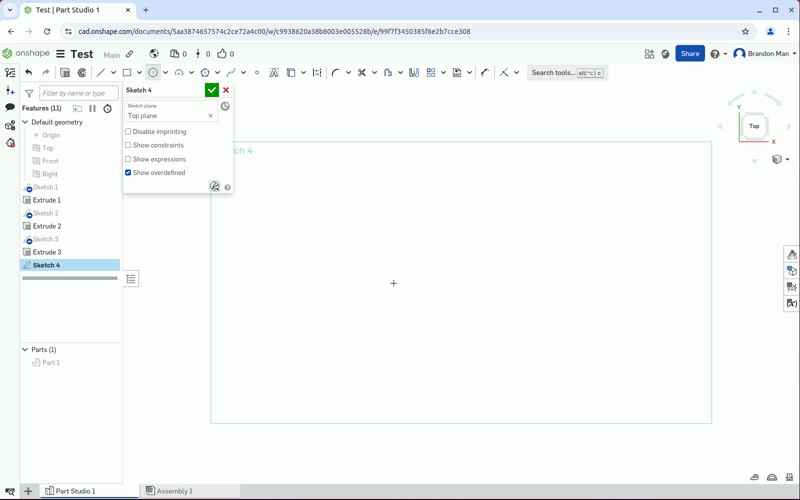
key_up(shift)
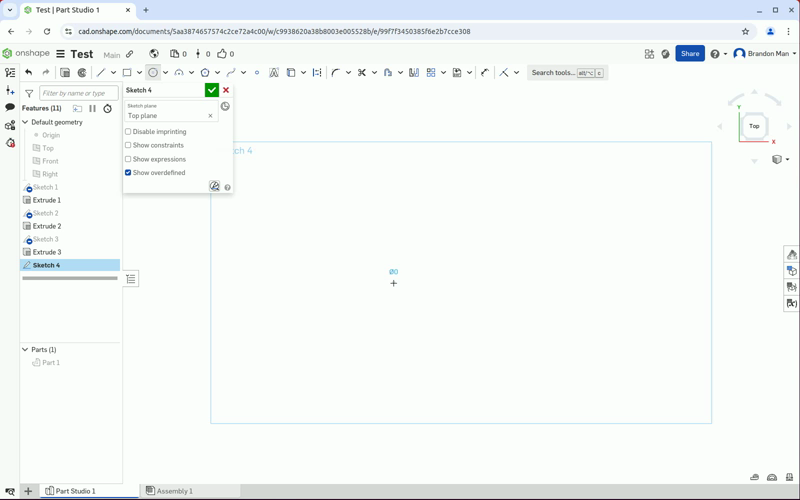
mouse_move(398, 282)
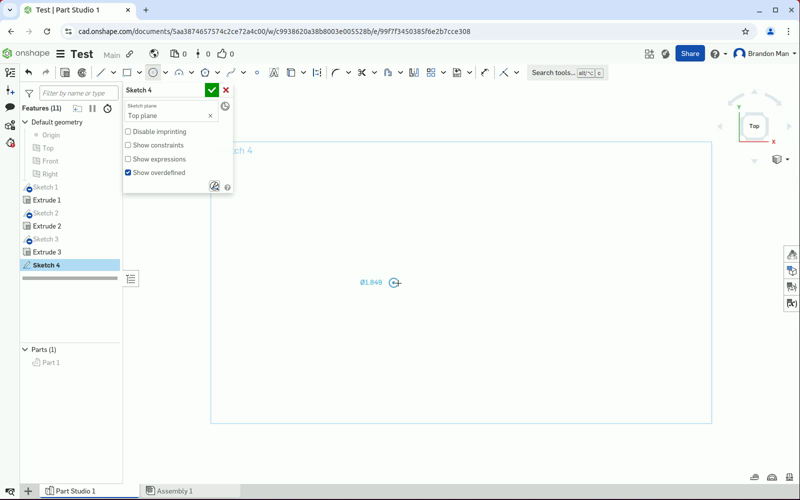
click(398, 282)
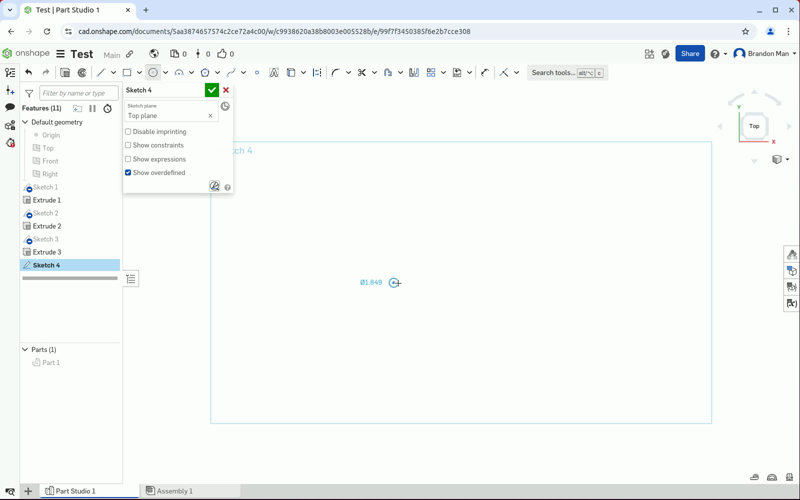
key(esc)
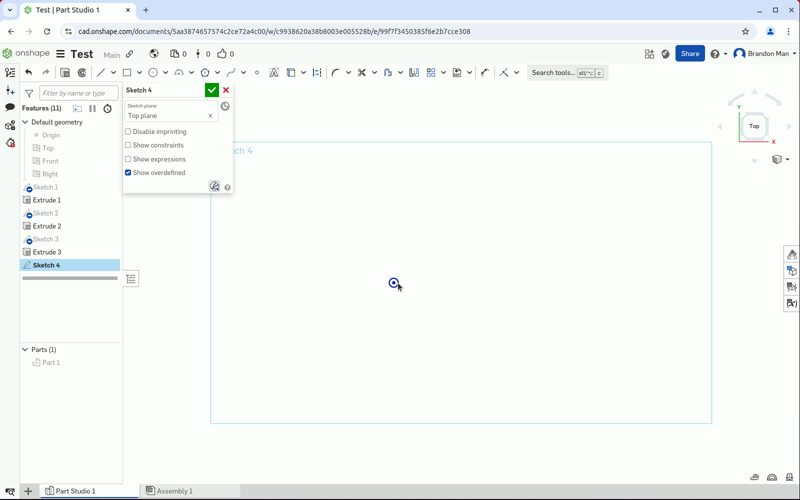
mouse_move(394, 281)
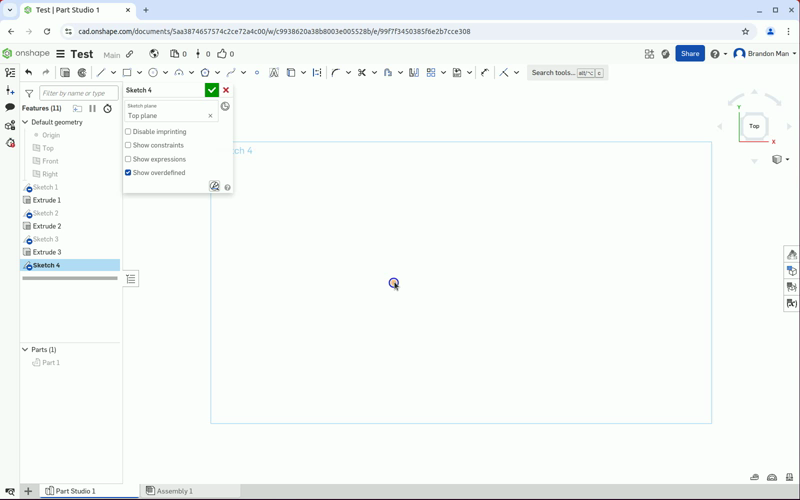
scroll(6)
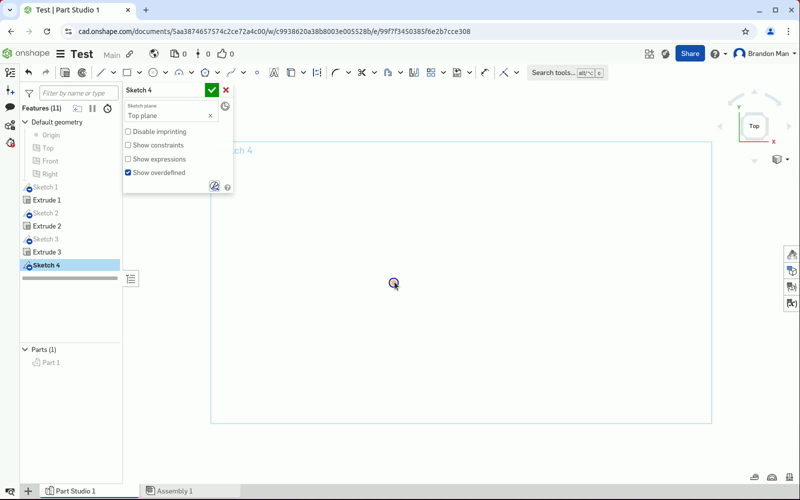
scroll(6)
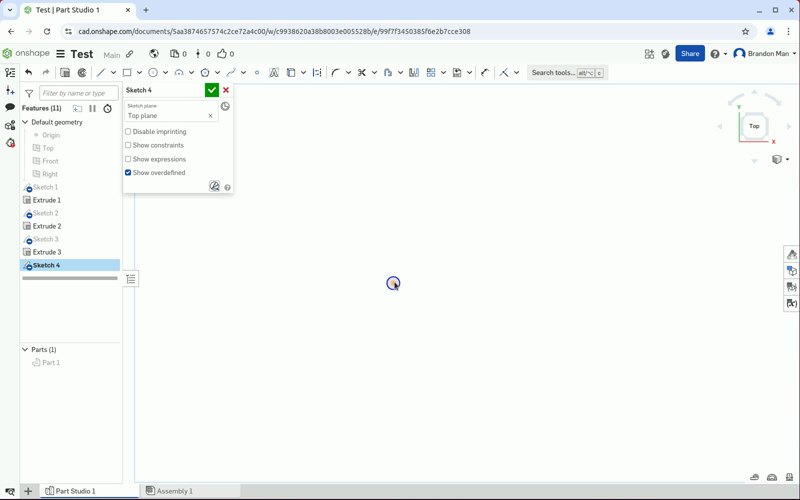
scroll(6)
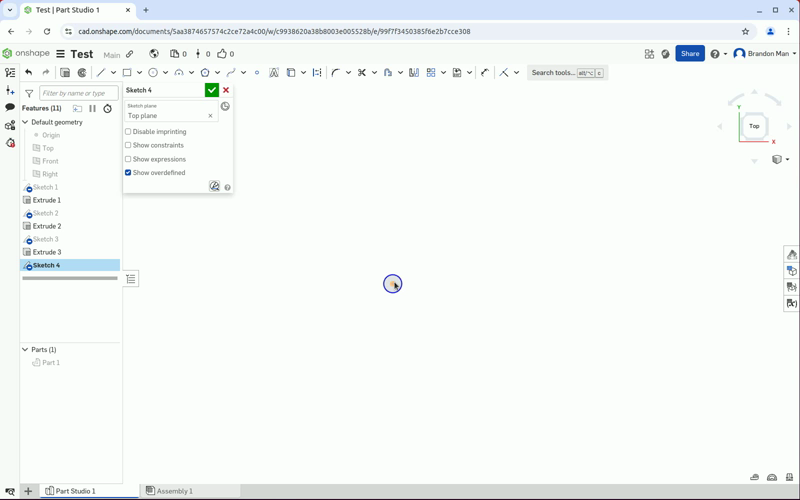
scroll(6)
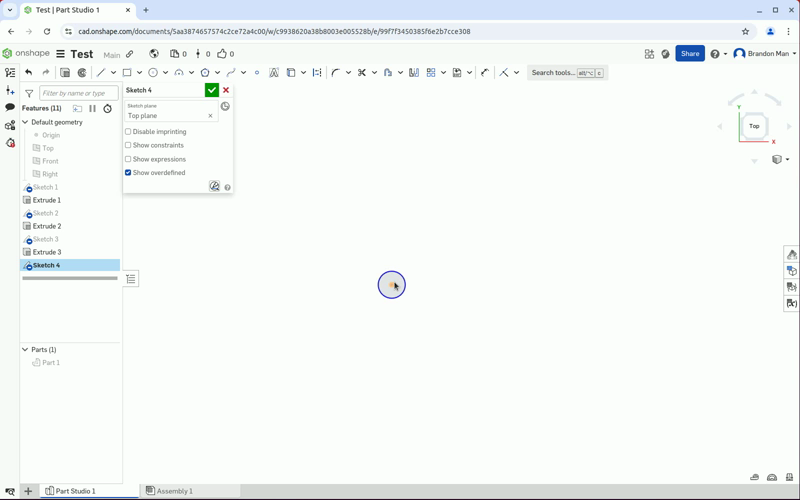
scroll(6)
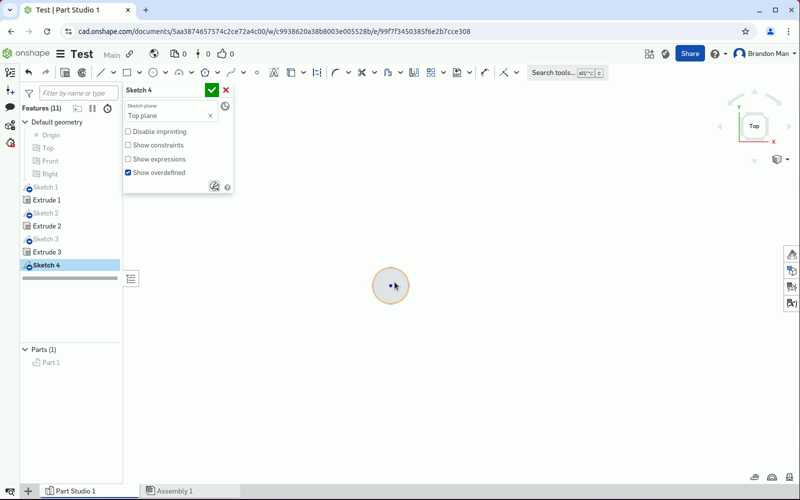
scroll(6)
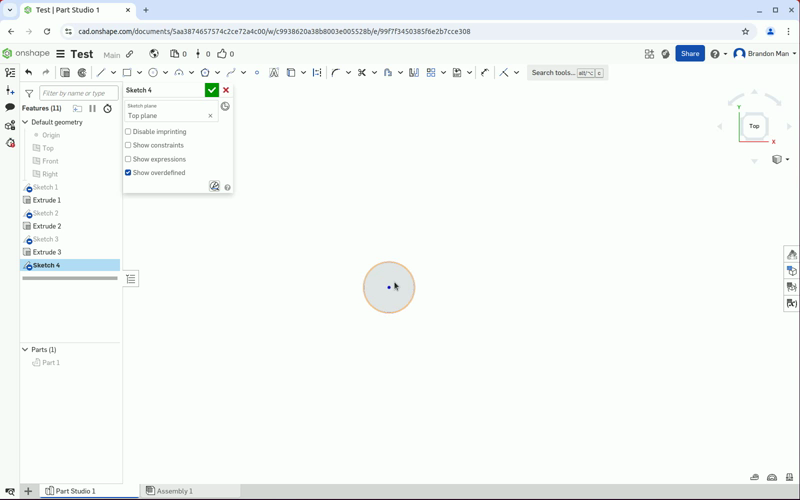
scroll(6)
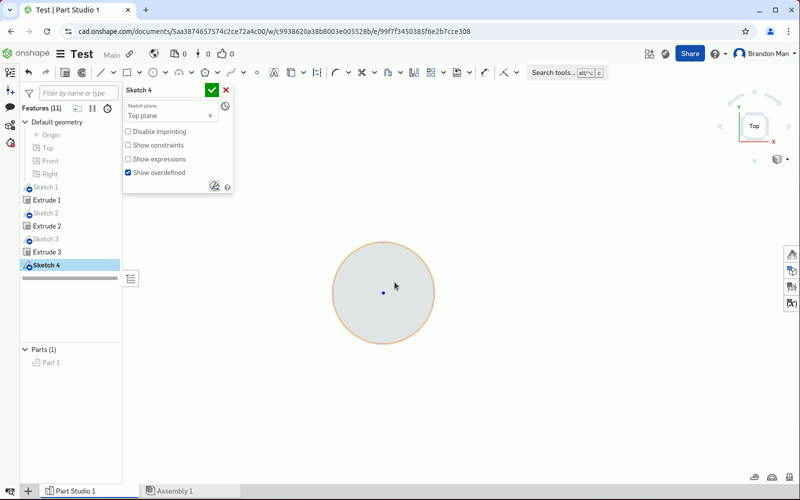
click(394, 281)
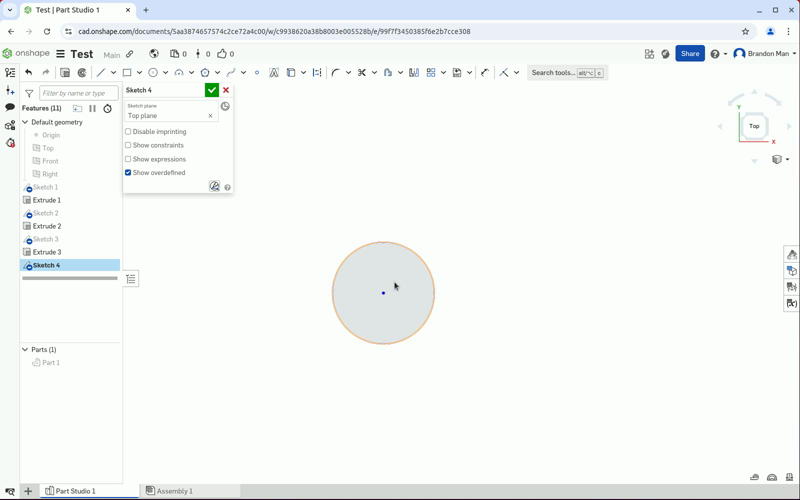
scroll(-6)
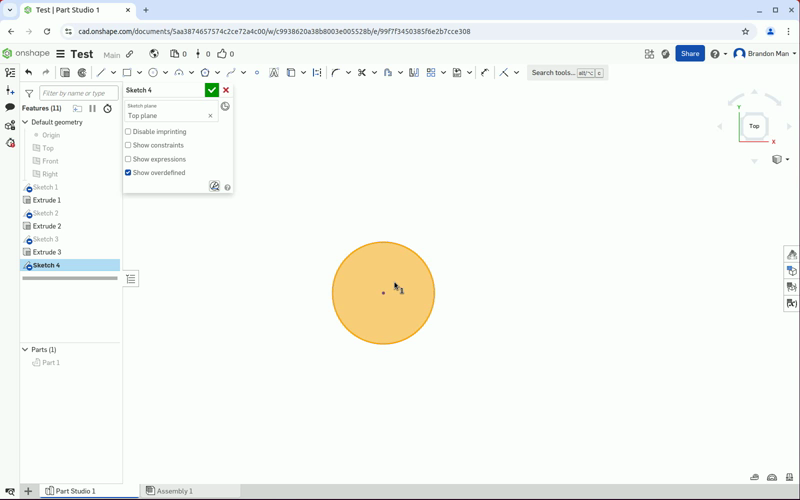
scroll(-6)
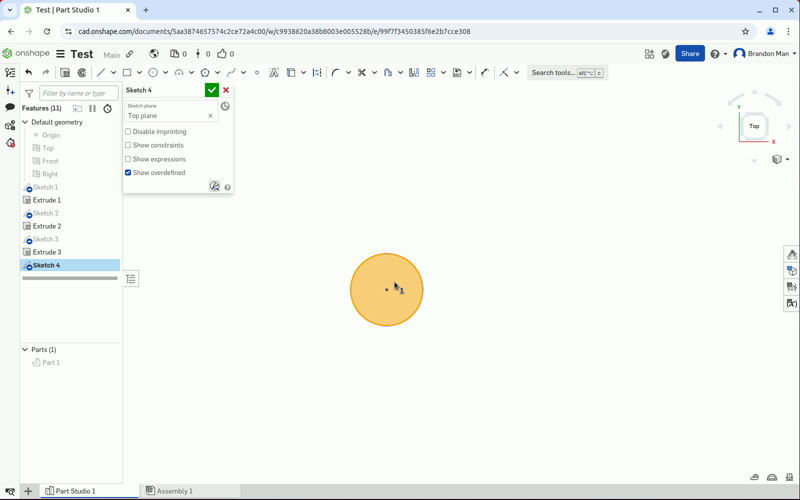
scroll(-6)
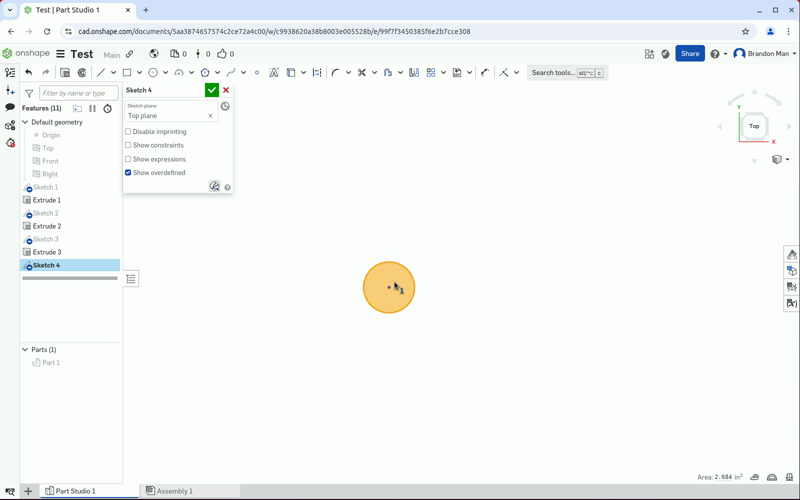
scroll(-6)
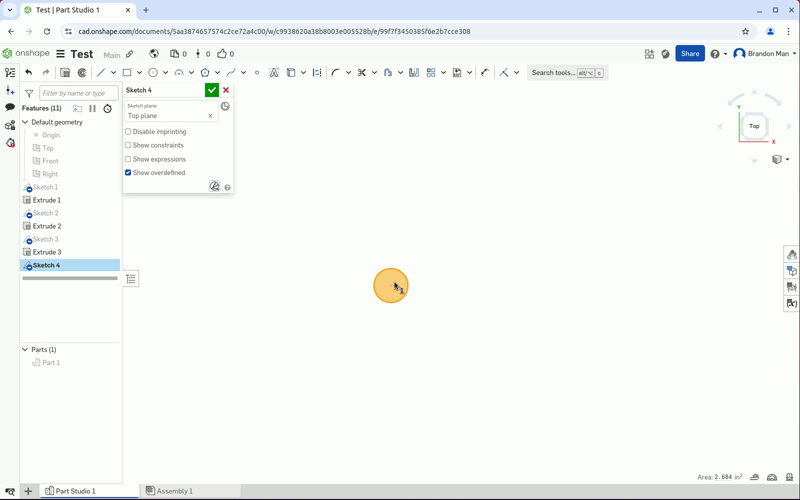
scroll(-6)
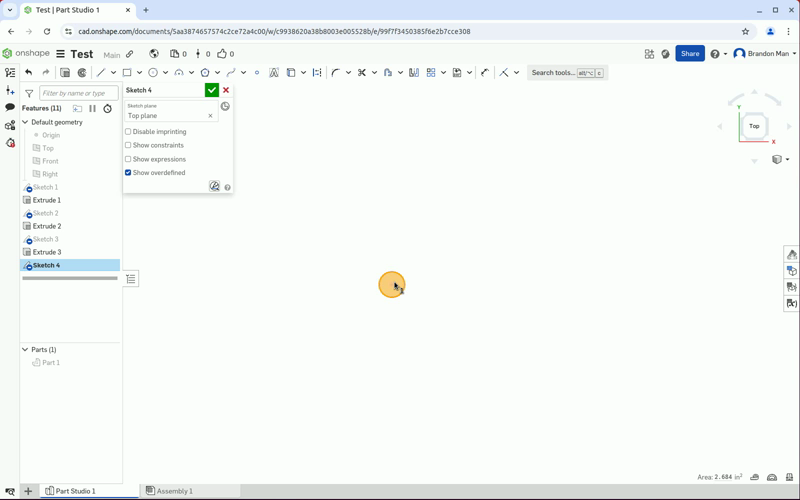
scroll(-6)
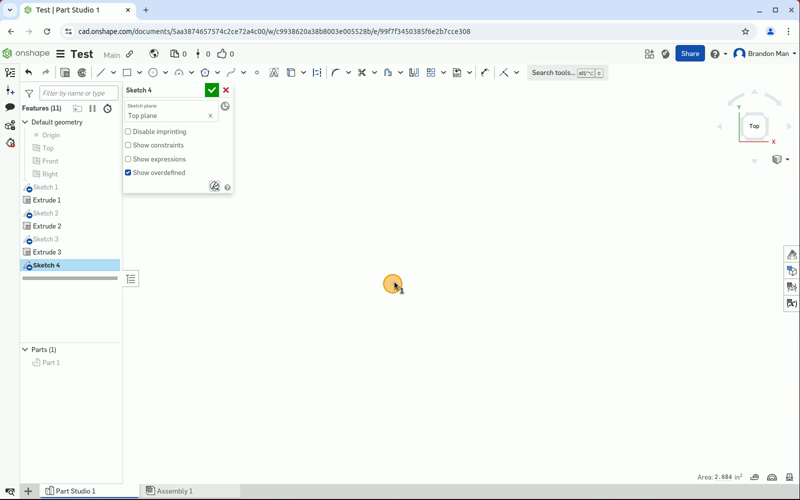
scroll(-6)
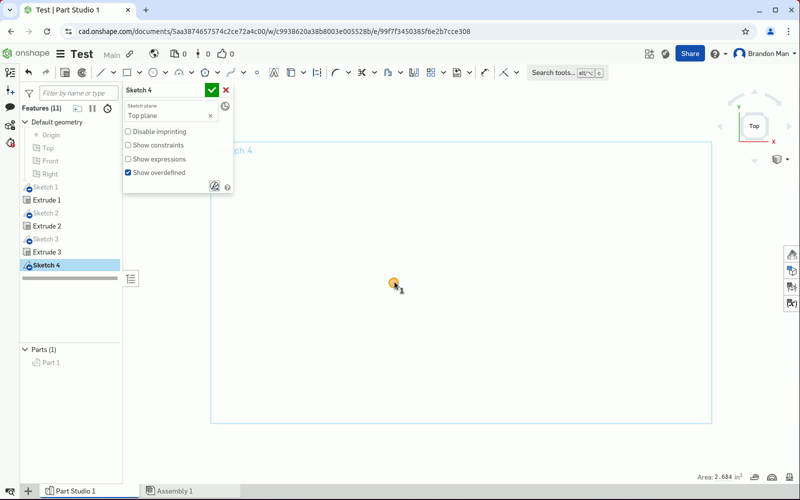
mouse_move(73, 352)
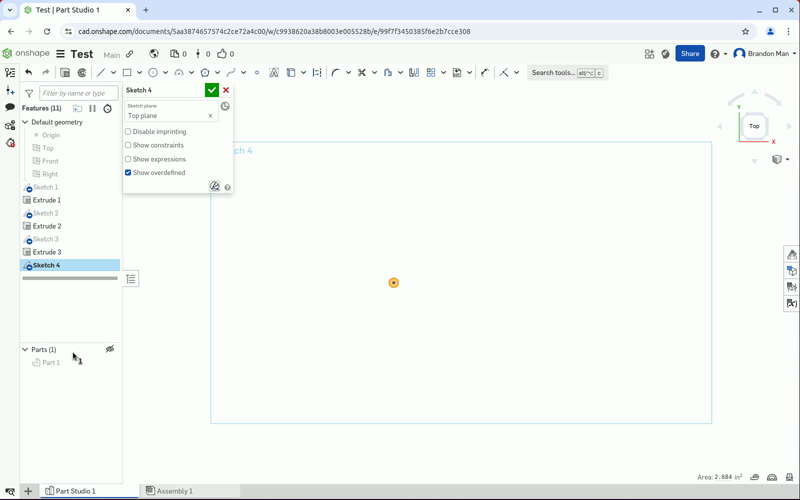
key(shift+y)
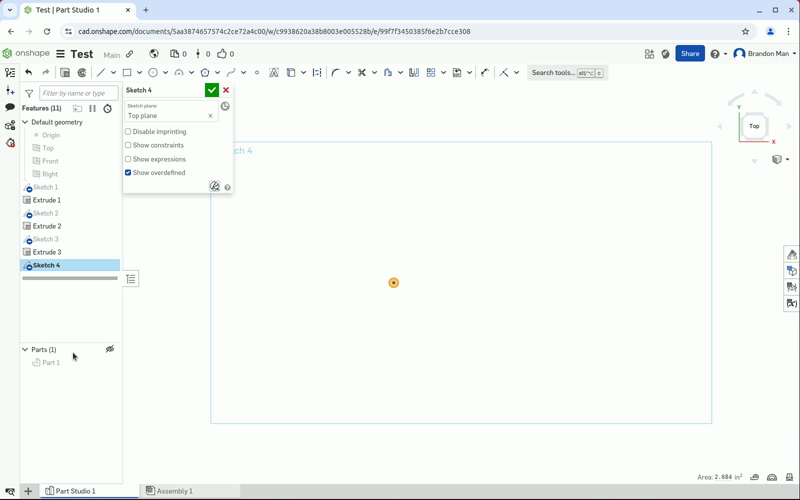
key(shift+e)
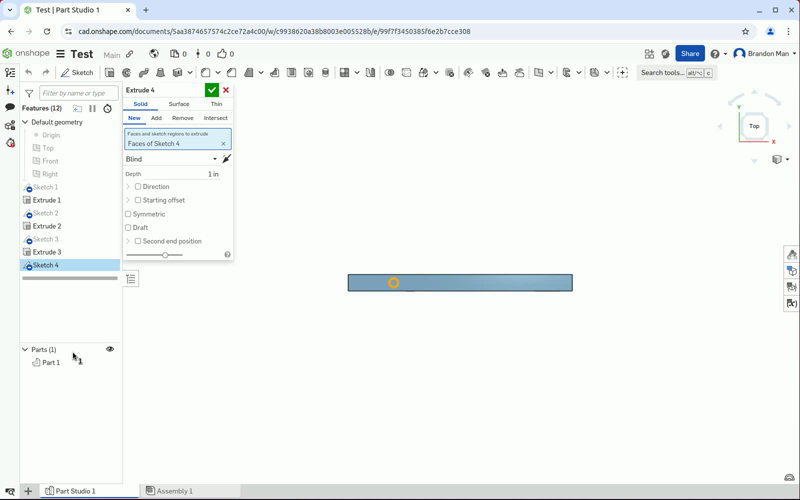
mouse_move(143, 106)
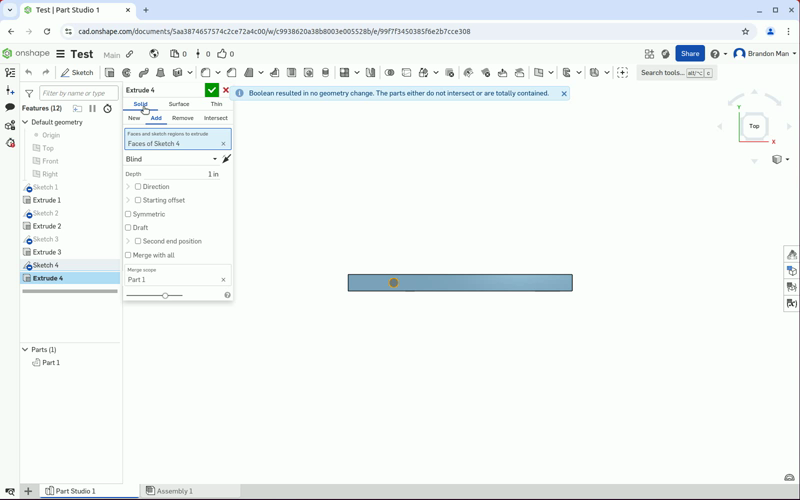
click(143, 106)
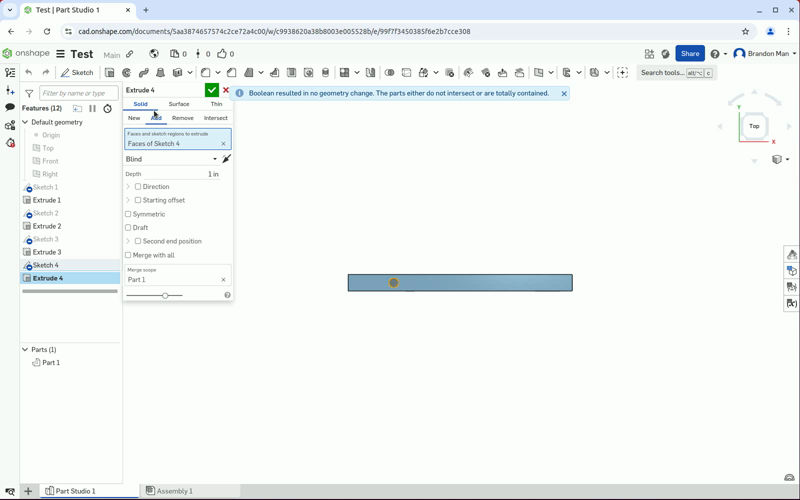
mouse_move(186, 120)
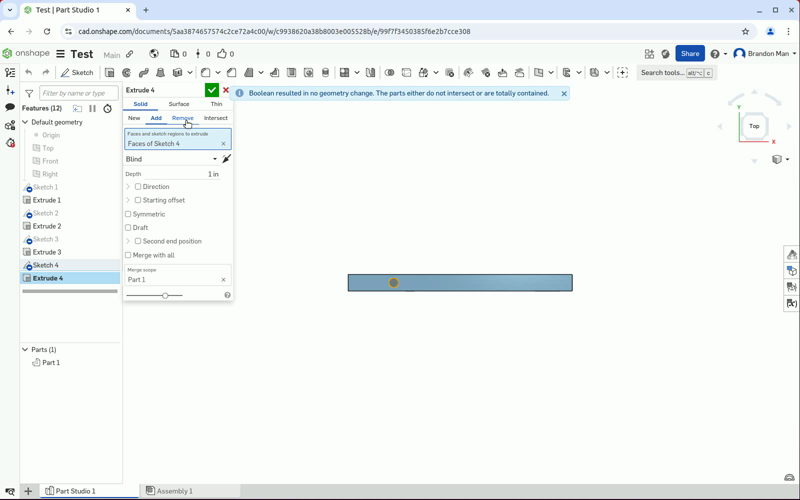
click(186, 120)
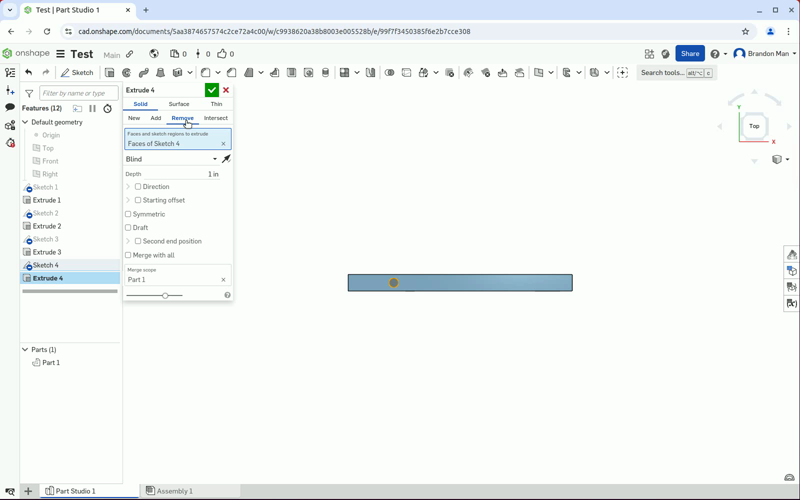
key(tab, 4)
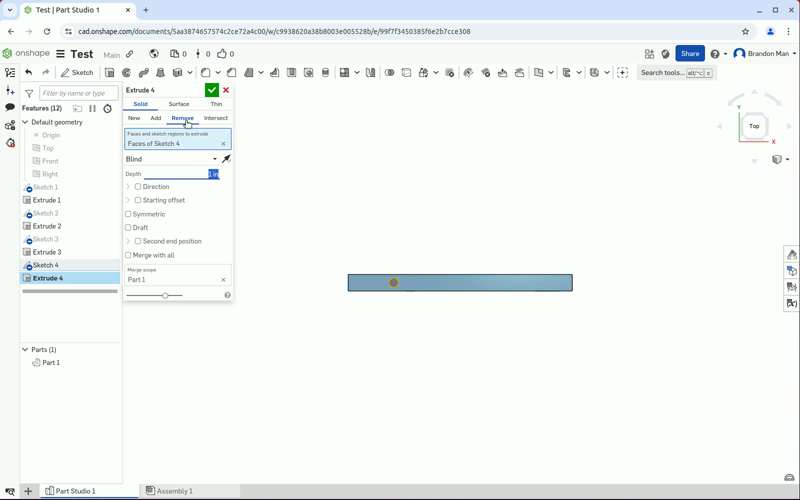
text(8.184)
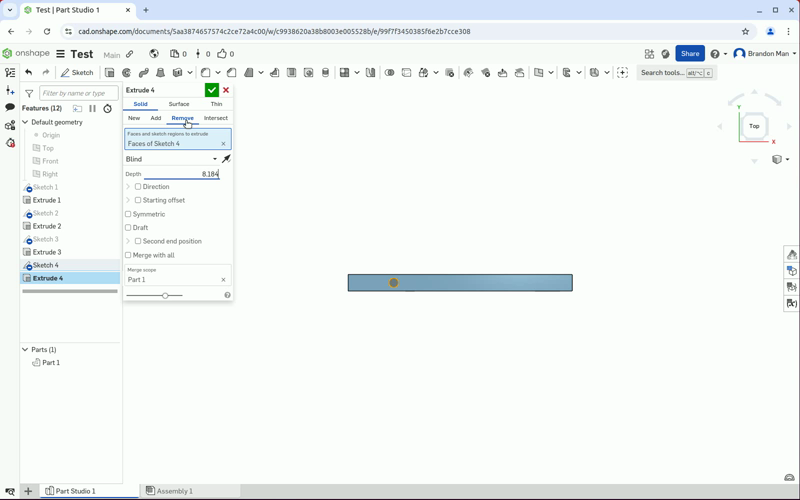
key(tab, 6)
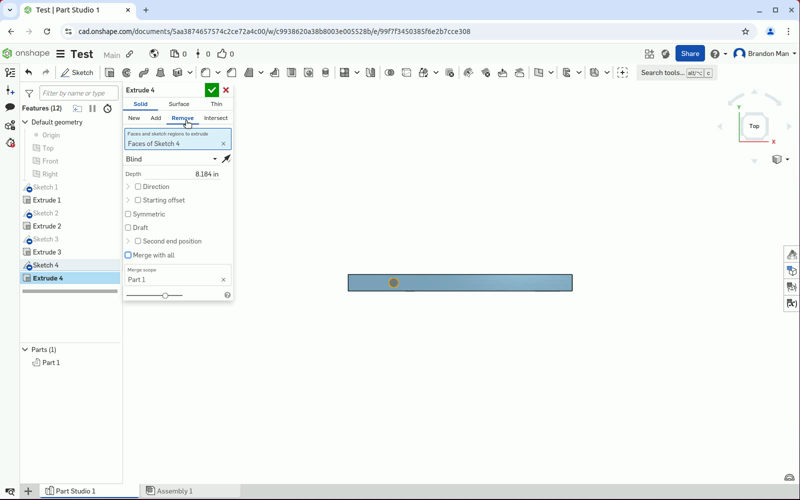
key(space)
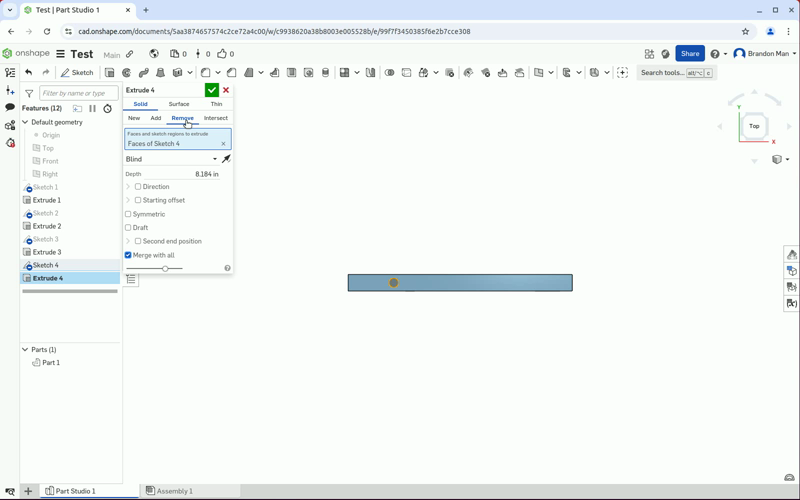
key(enter)
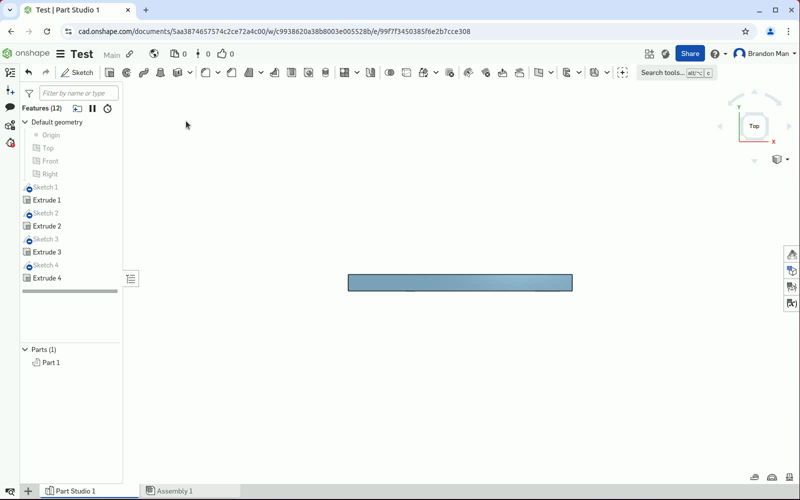
key(shift+h)
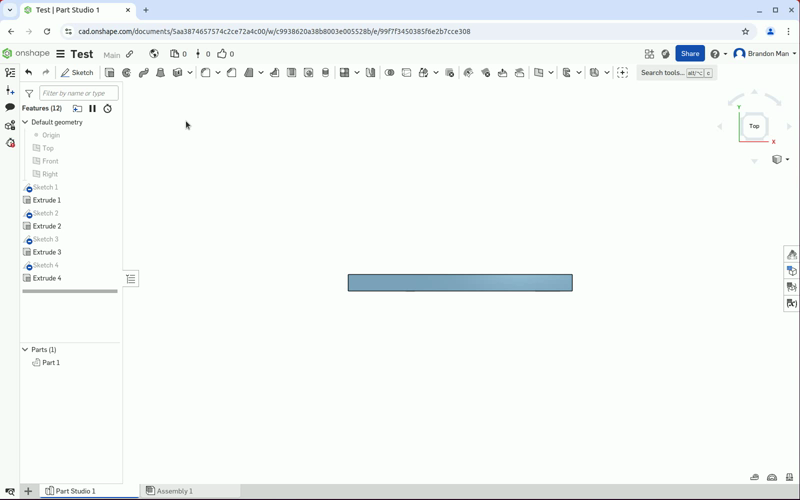
key(shift+h)
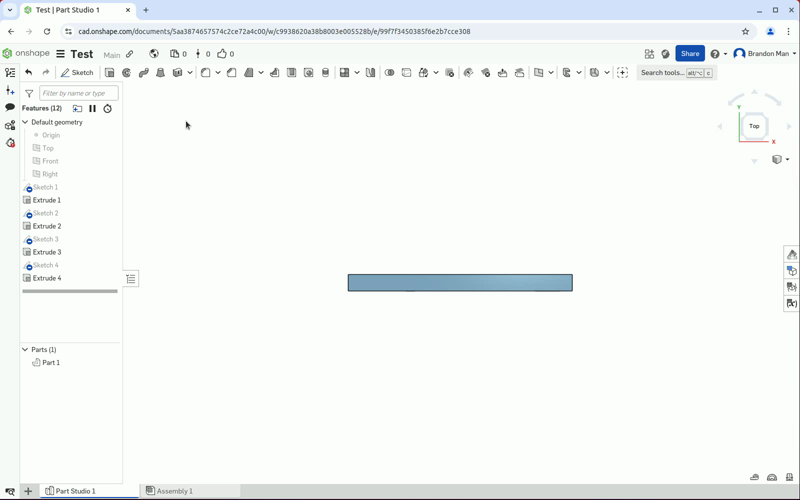
mouse_move(73, 189)
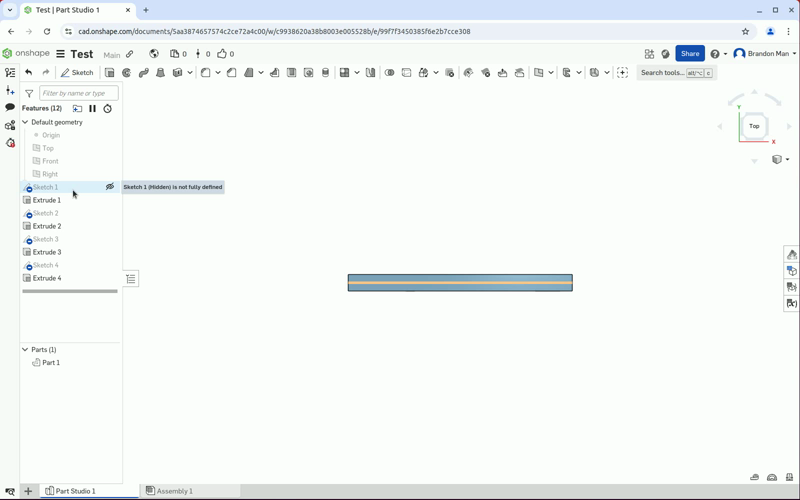
click(73, 189)
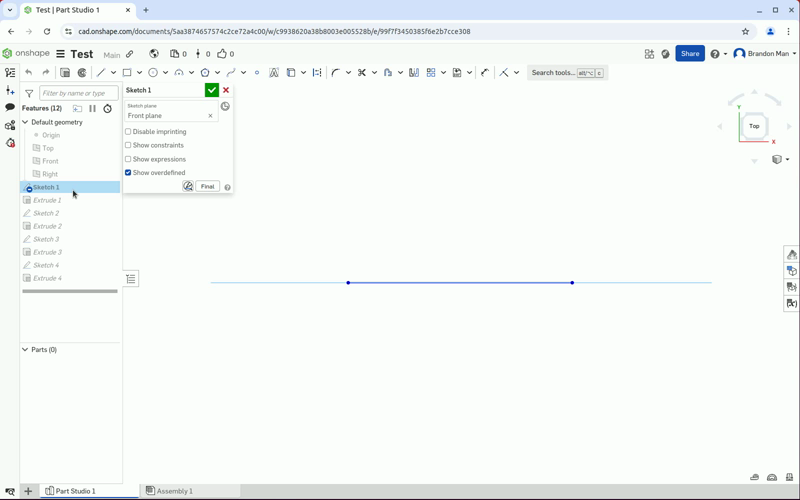
mouse_move(229, 92)
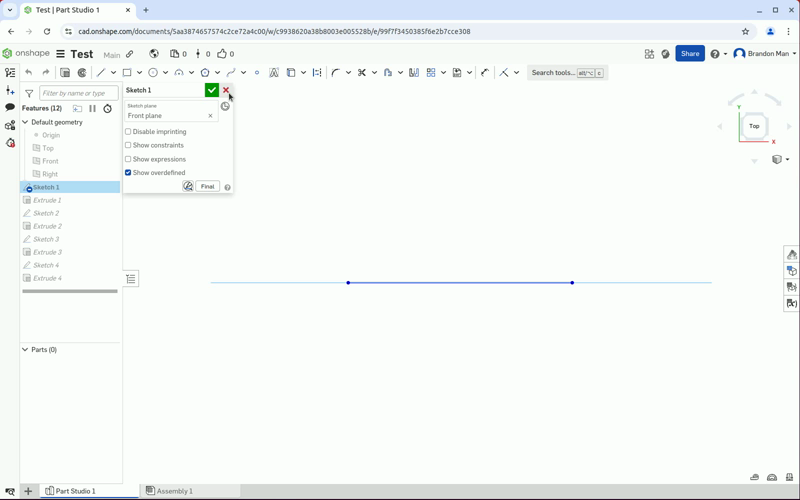
click(229, 92)
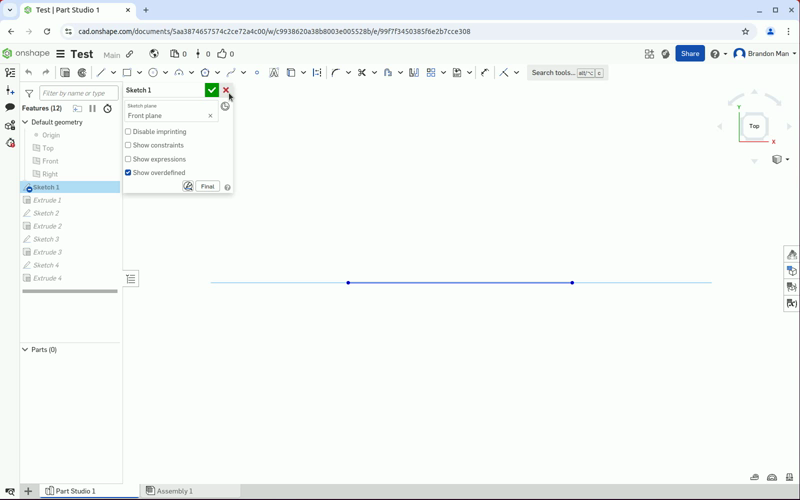
key(shift+s)
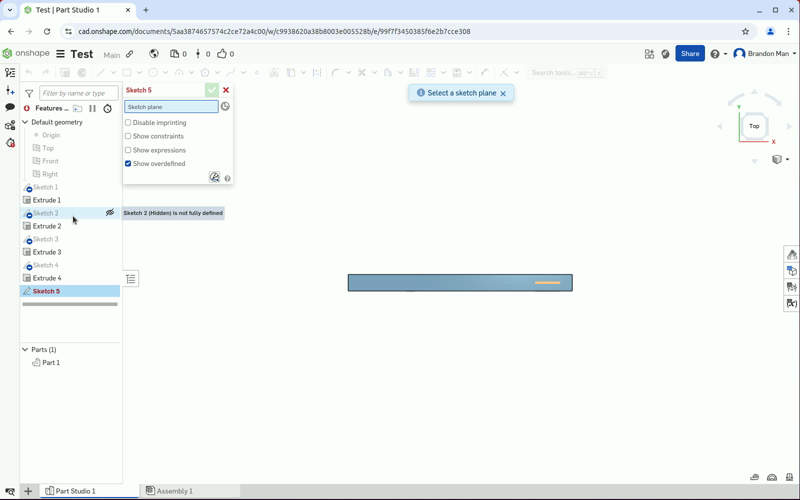
scroll(3)
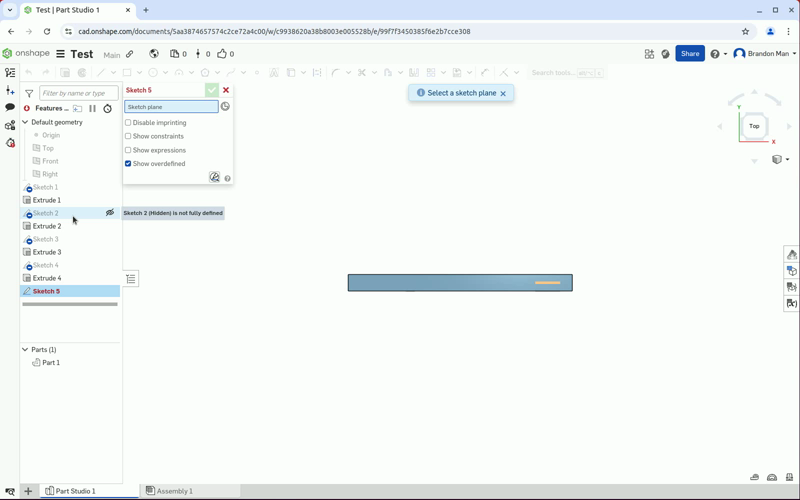
mouse_move(73, 150)
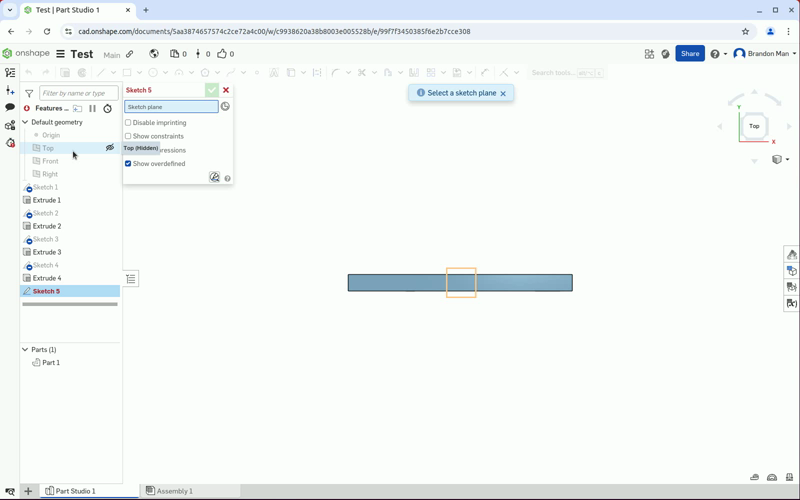
click(73, 150)
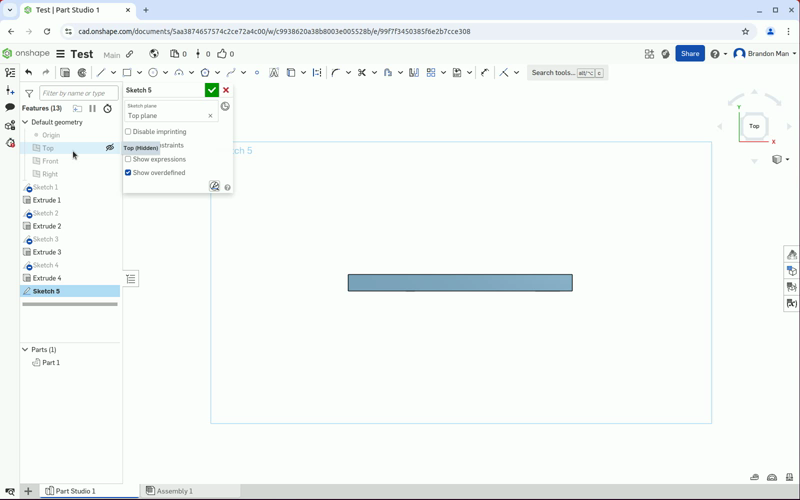
mouse_move(73, 352)
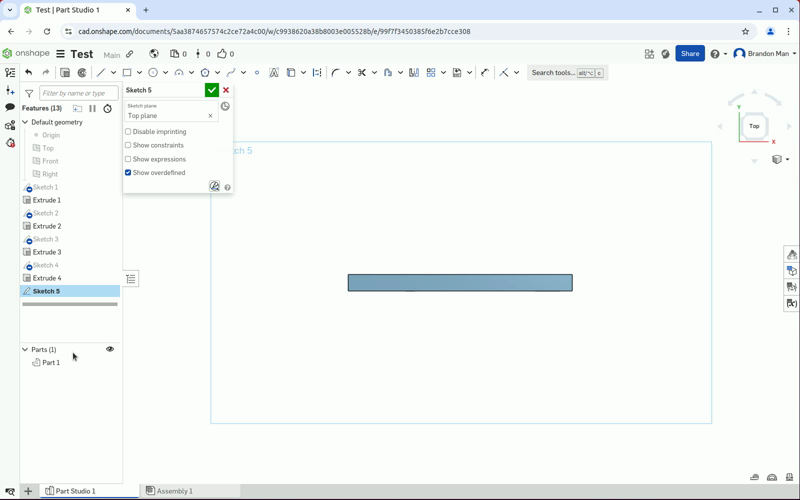
key(y)
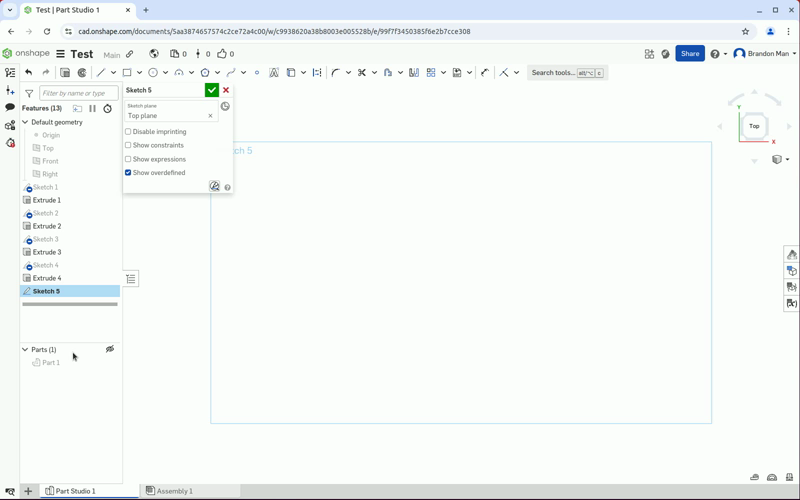
key(c)
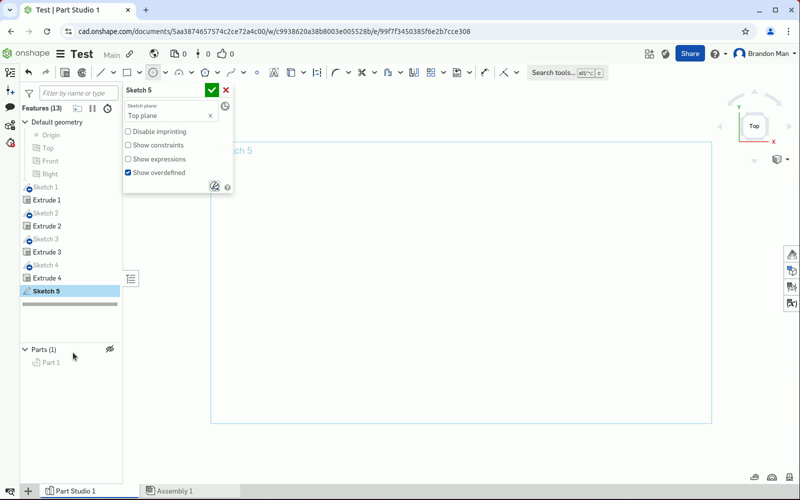
key_down(shift)
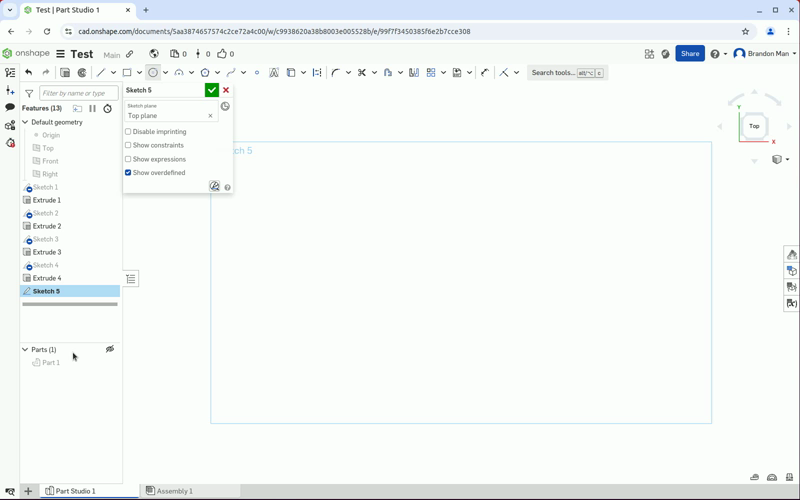
mouse_move(528, 282)
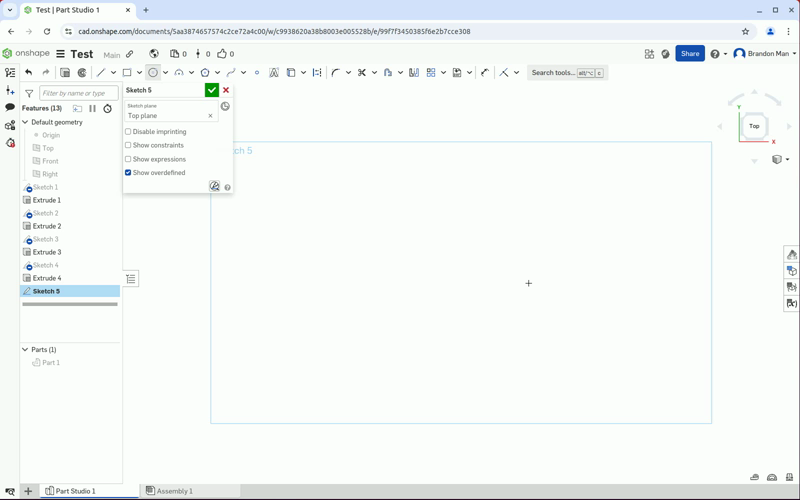
click(528, 282)
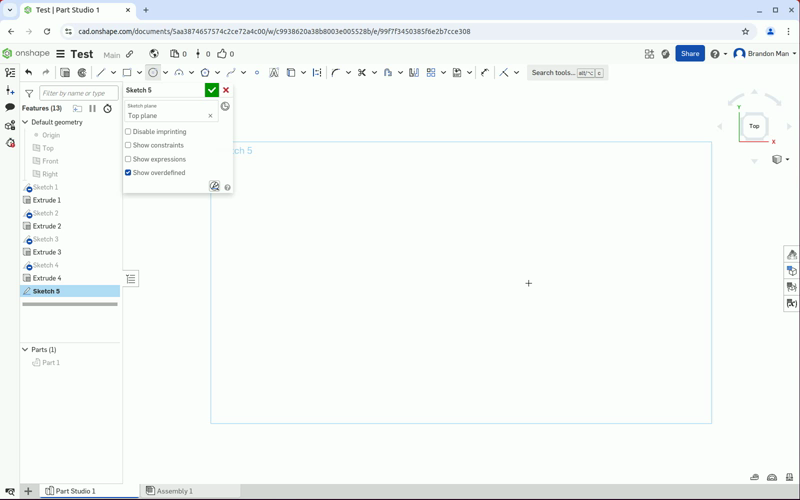
key_up(shift)
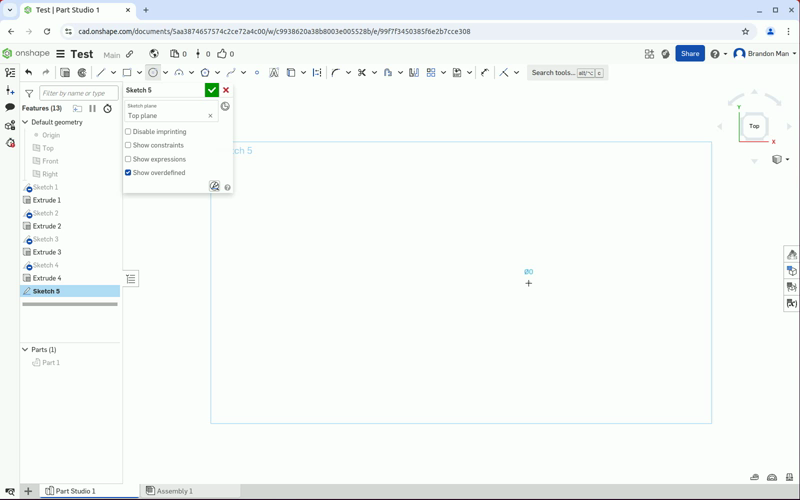
mouse_move(533, 282)
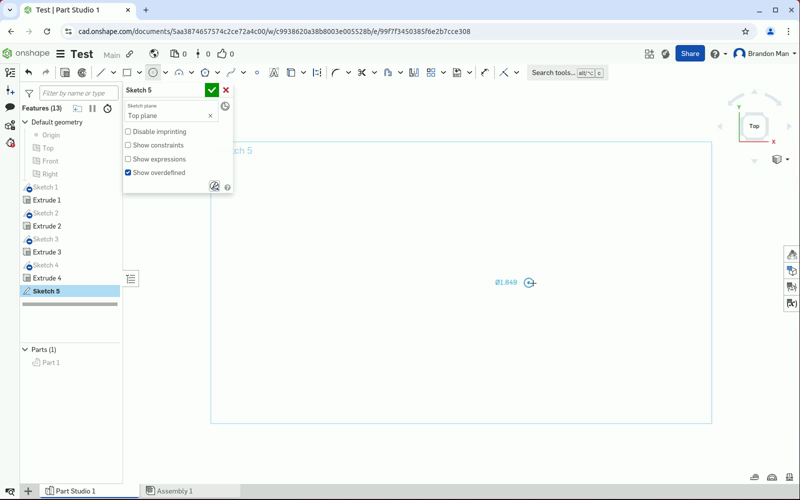
click(533, 282)
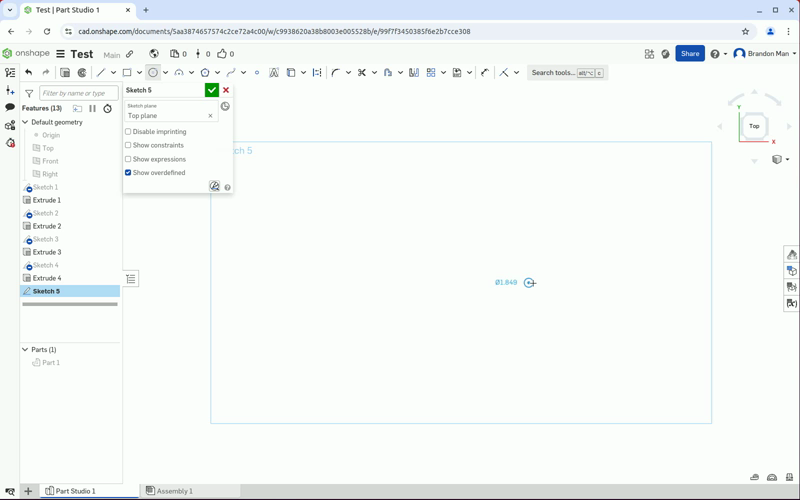
key(esc)
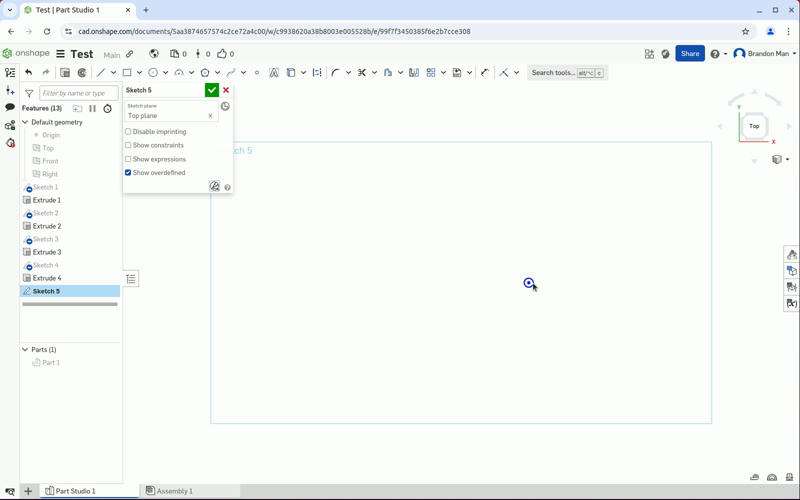
mouse_move(531, 283)
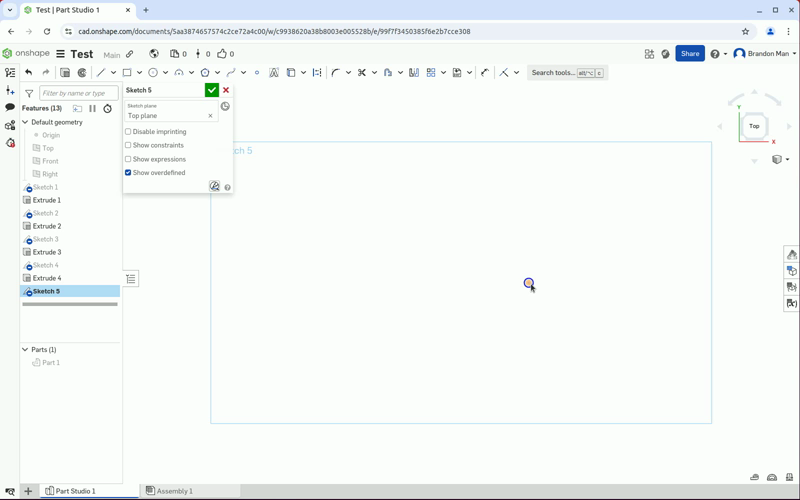
scroll(6)
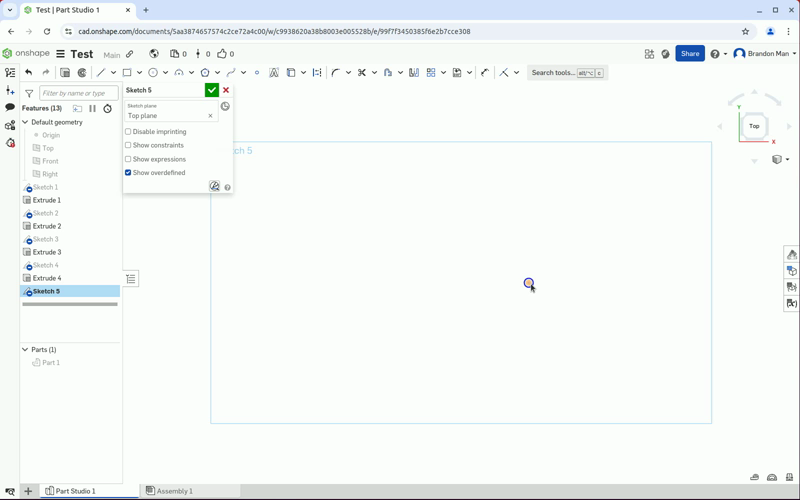
scroll(6)
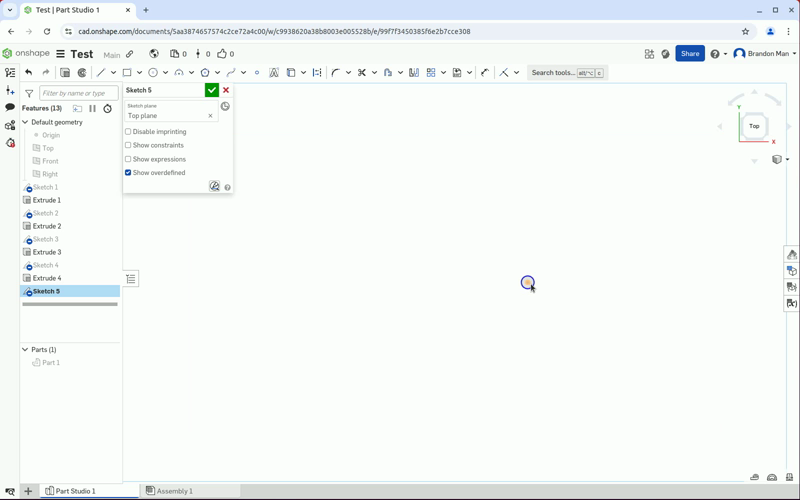
scroll(6)
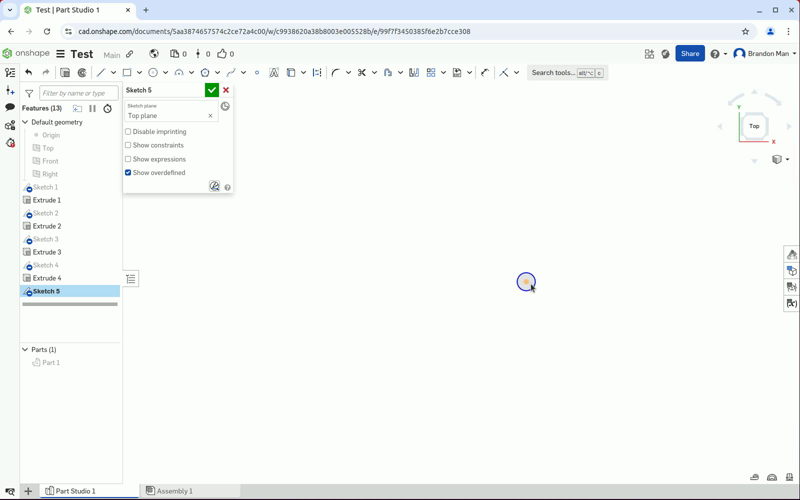
scroll(6)
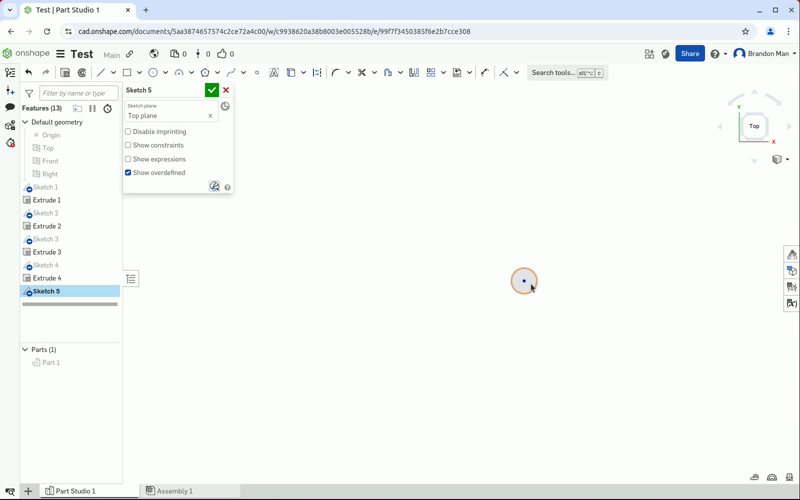
scroll(6)
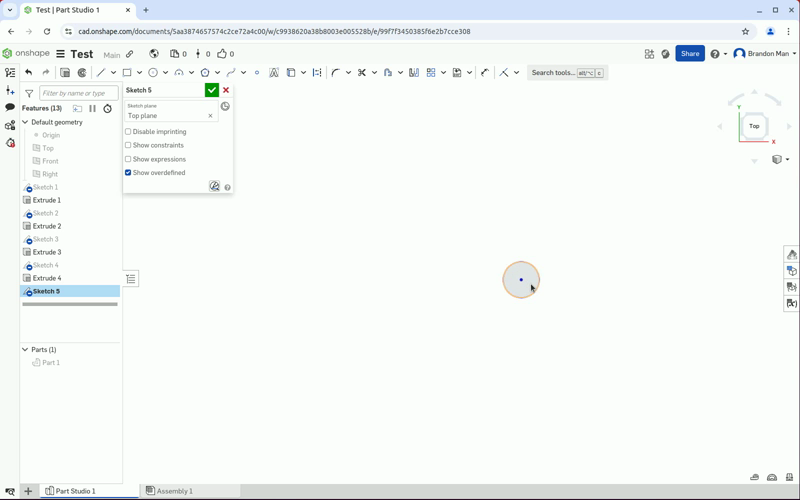
scroll(6)
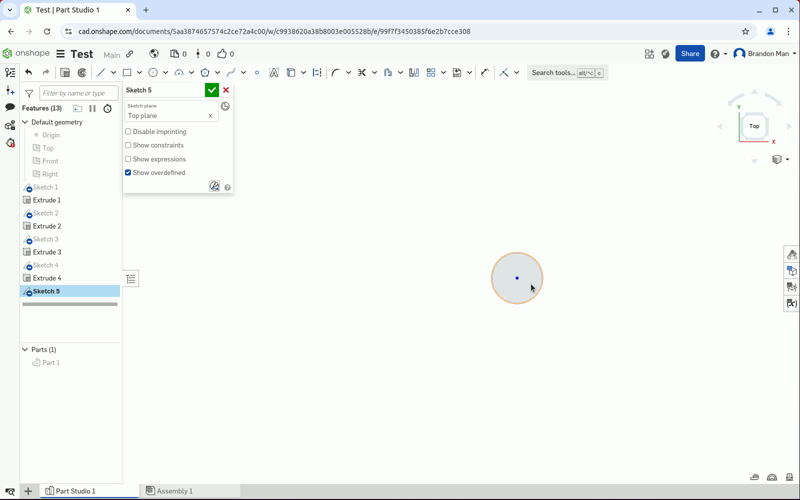
scroll(6)
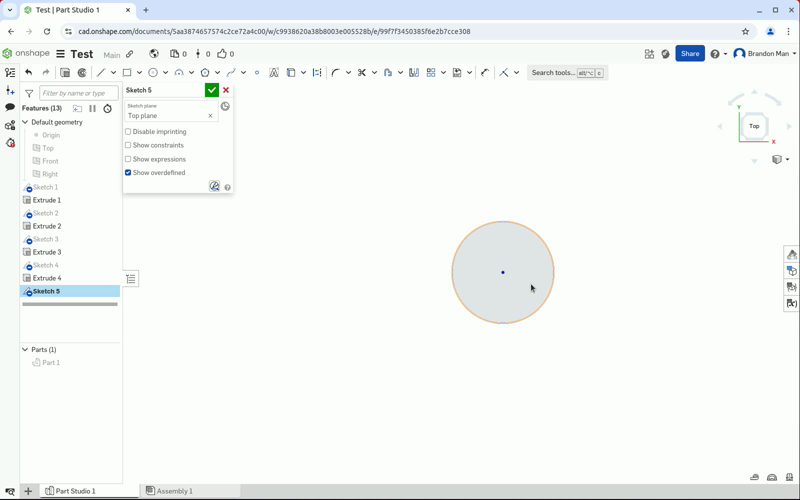
click(531, 283)
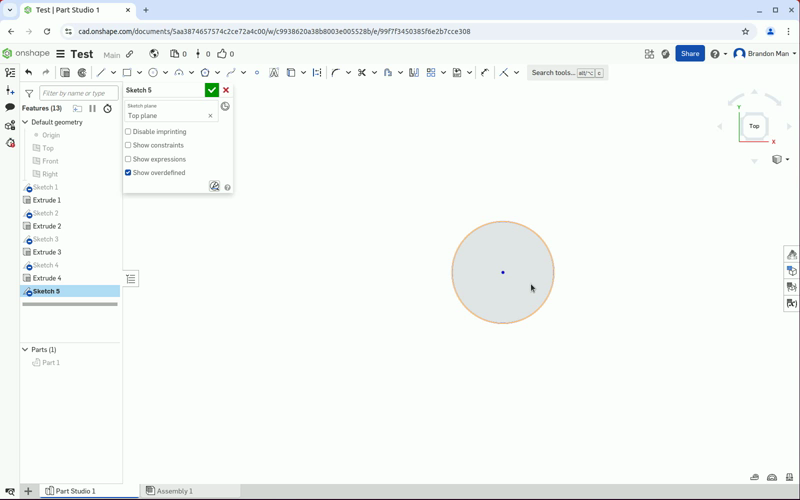
scroll(-6)
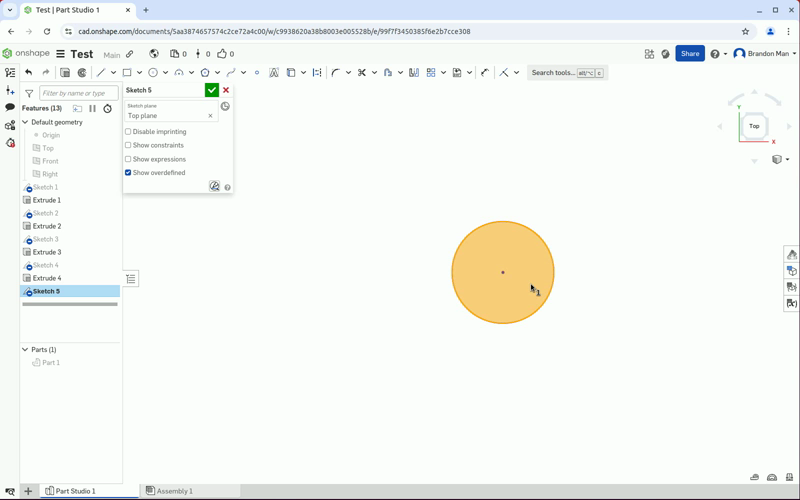
scroll(-6)
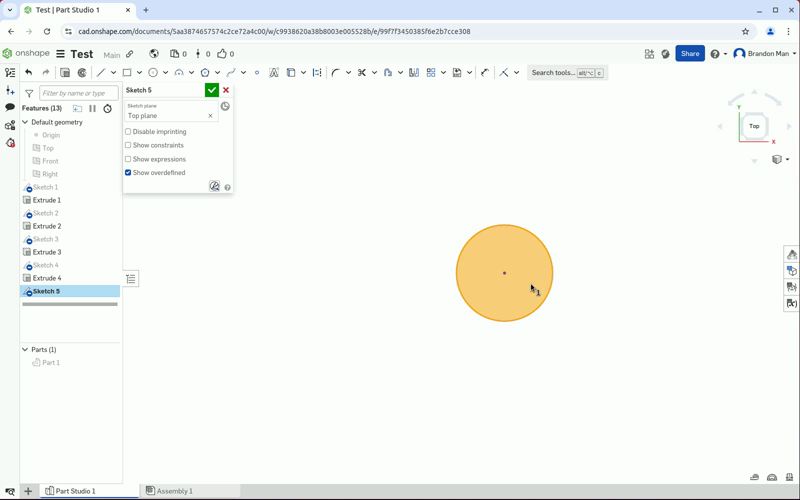
scroll(-6)
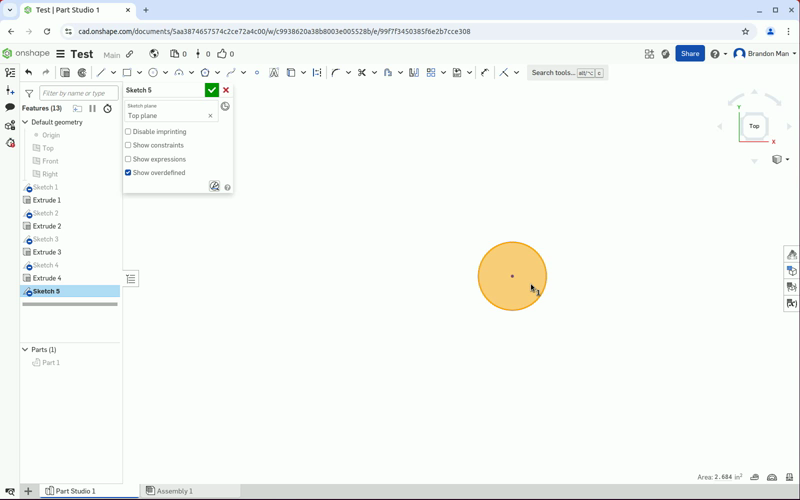
scroll(-6)
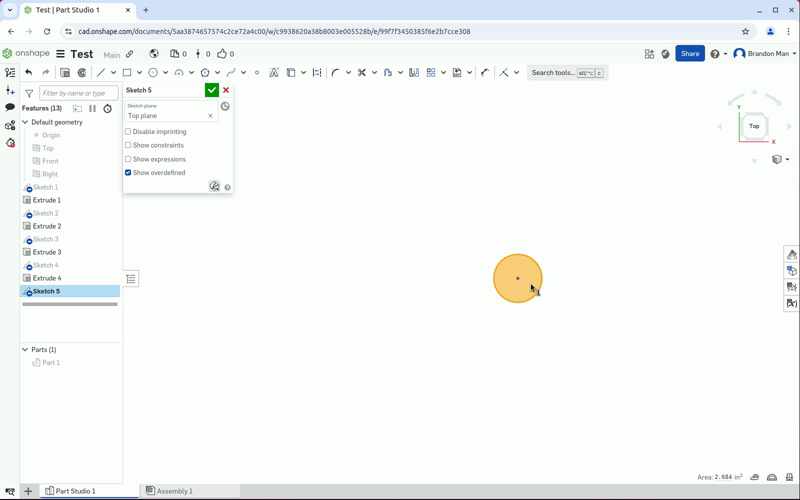
scroll(-6)
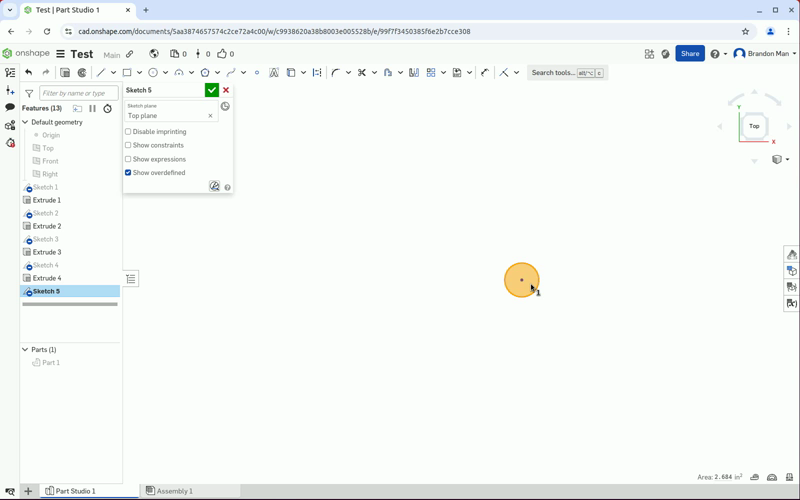
scroll(-6)
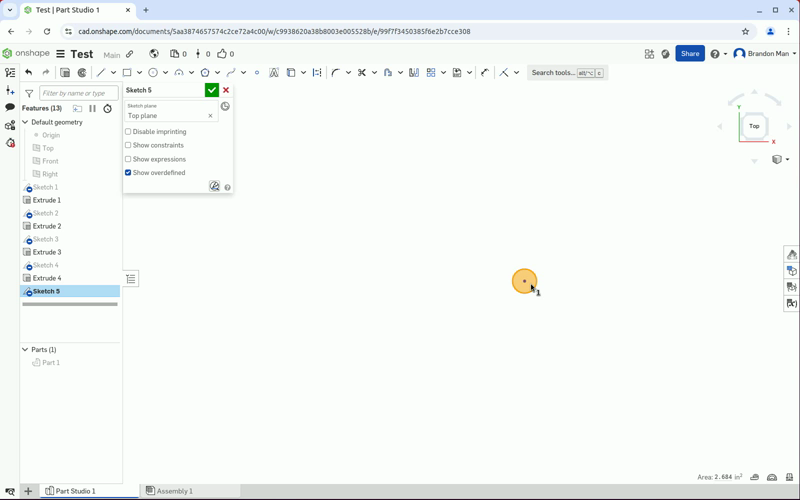
scroll(-6)
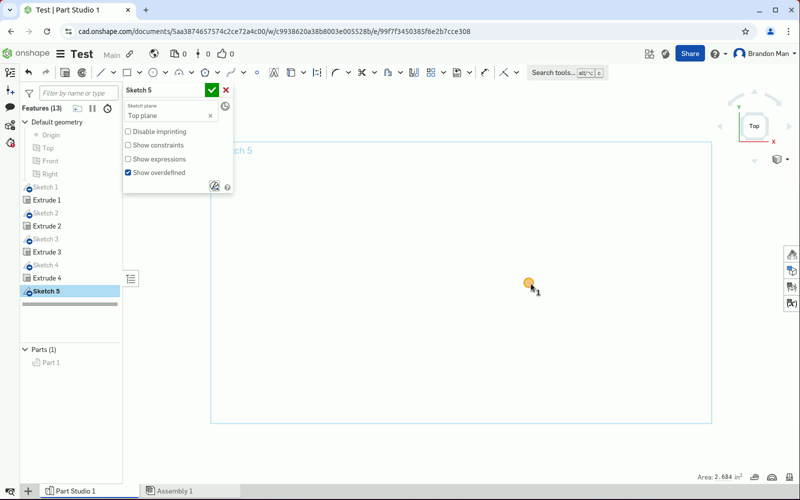
mouse_move(73, 352)
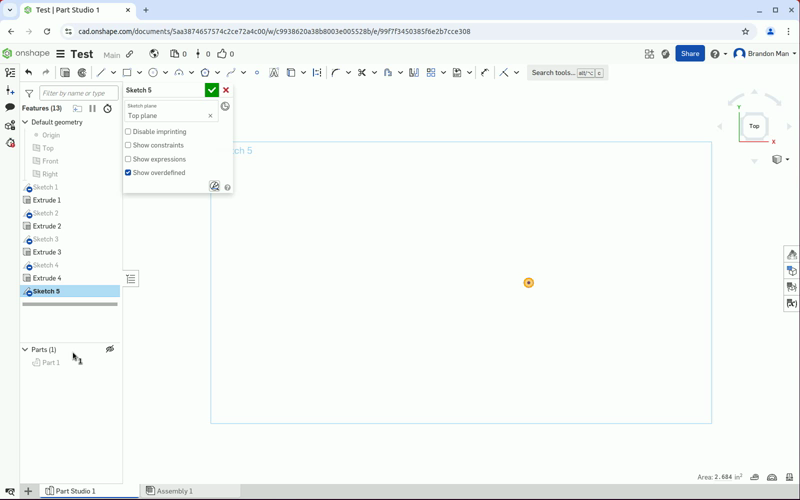
key(shift+y)
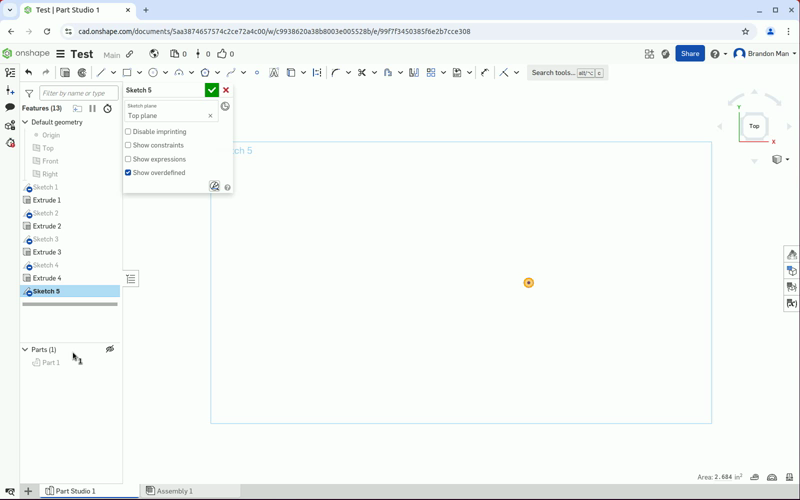
key(shift+e)
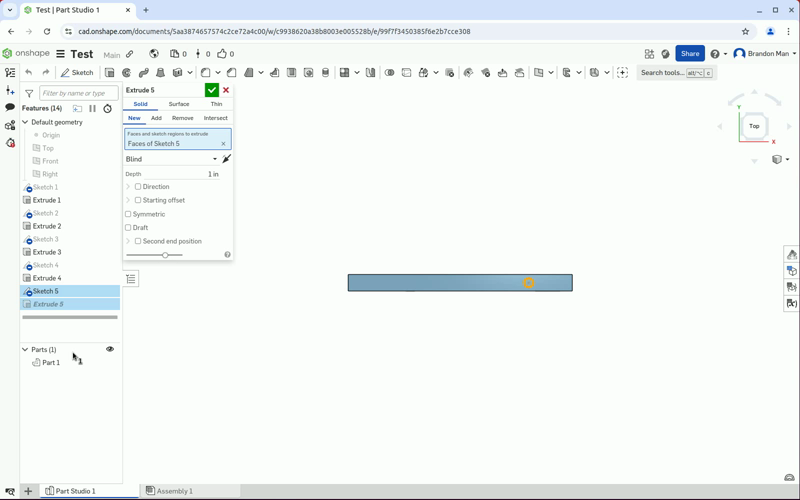
mouse_move(143, 106)
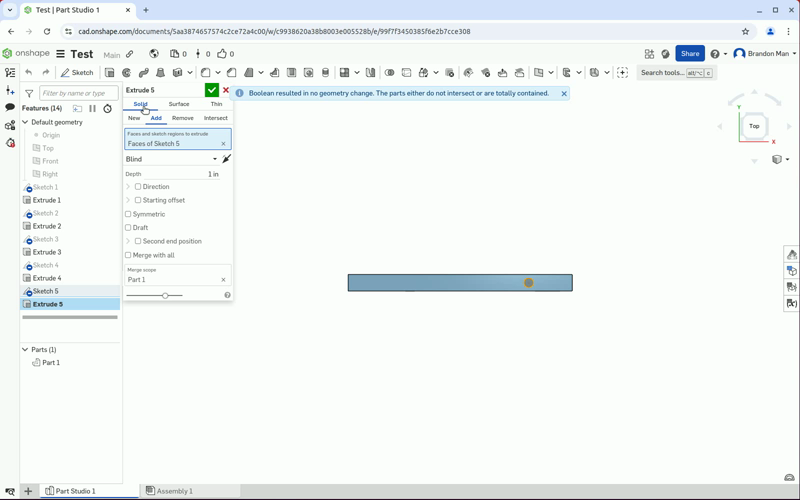
click(143, 106)
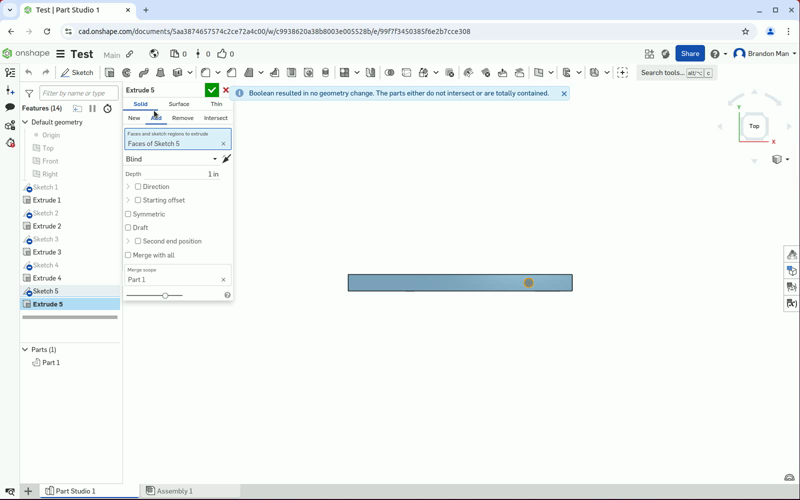
mouse_move(186, 120)
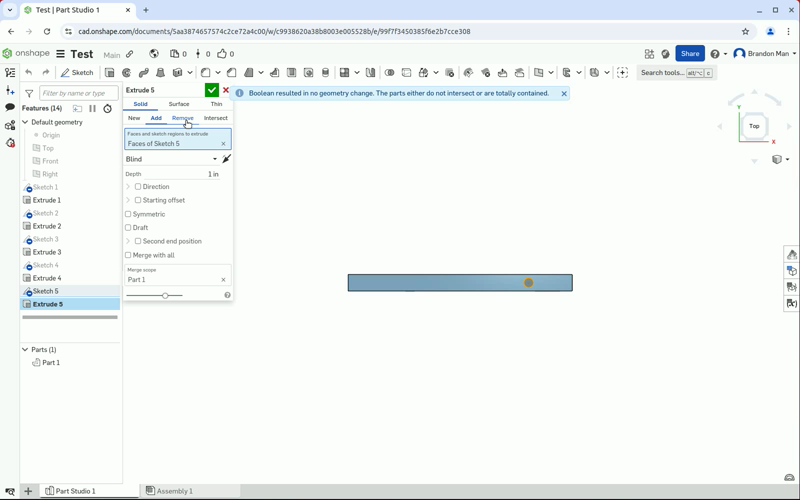
click(186, 120)
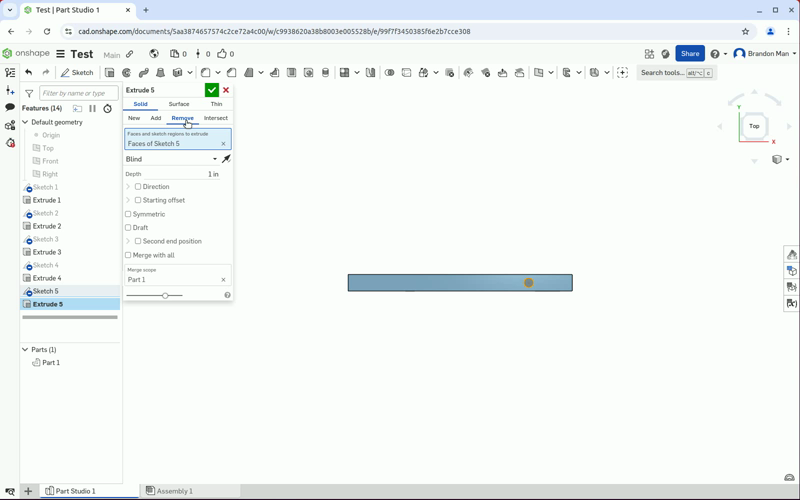
key(tab, 4)
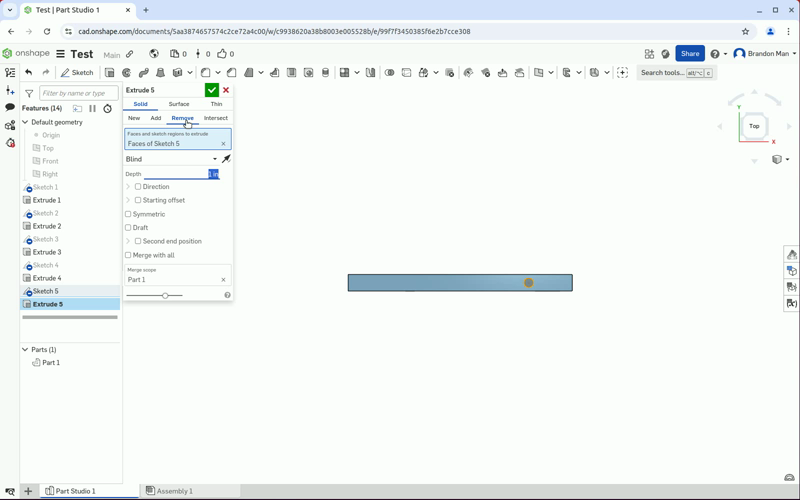
text(8.184)
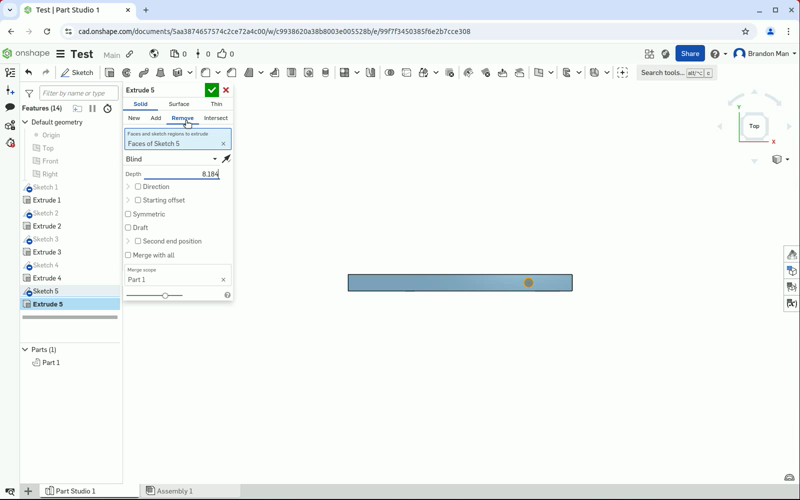
key(tab, 6)
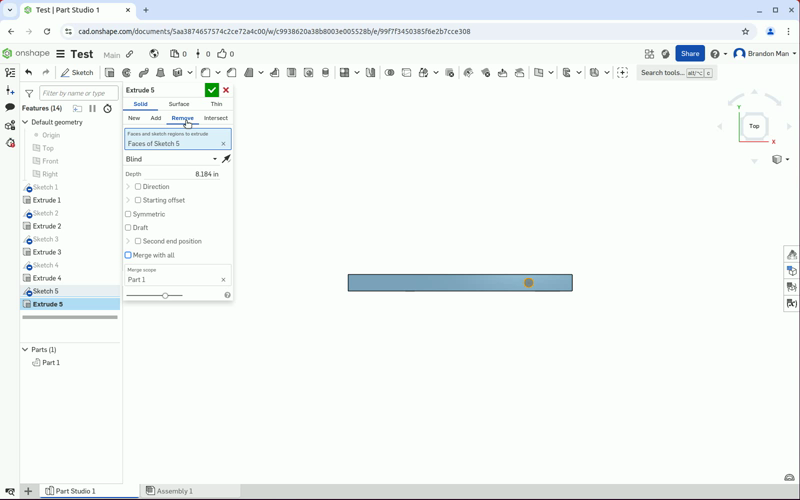
key(space)
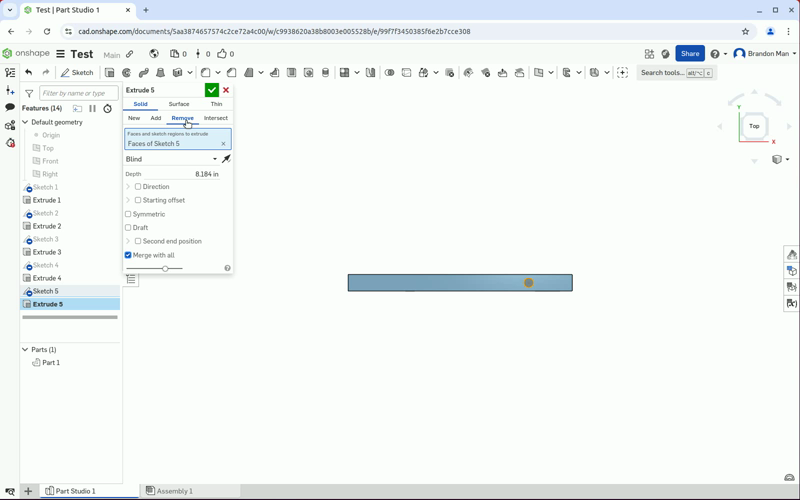
key(enter)
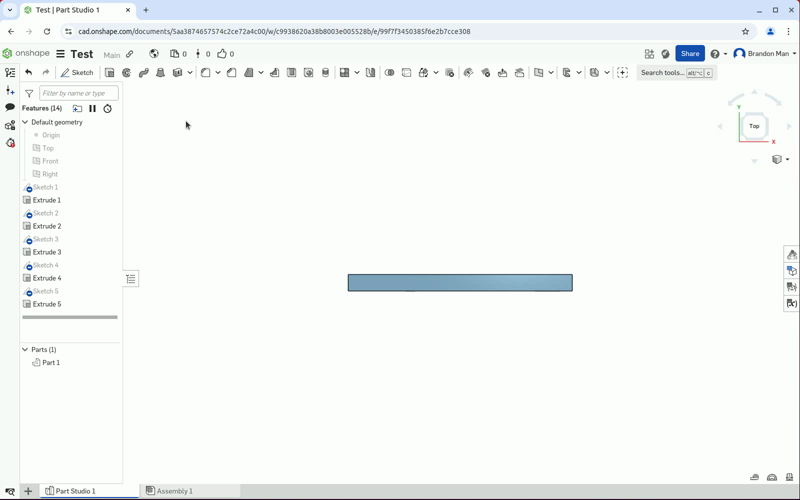
key(shift+h)
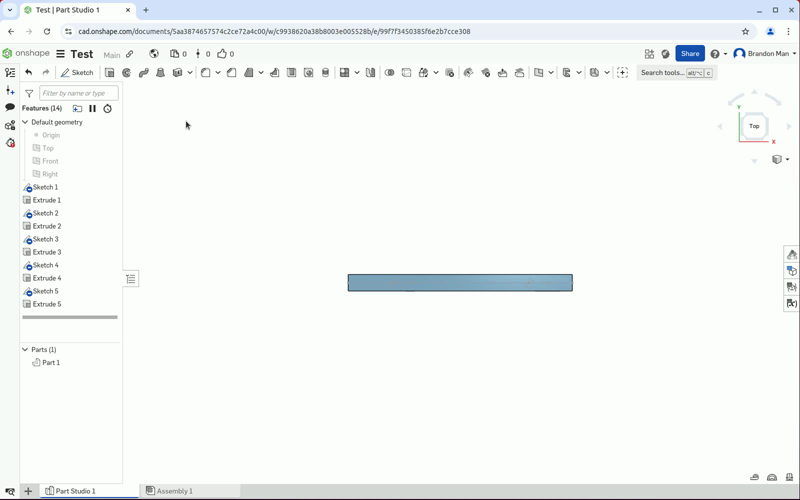
key(shift+h)
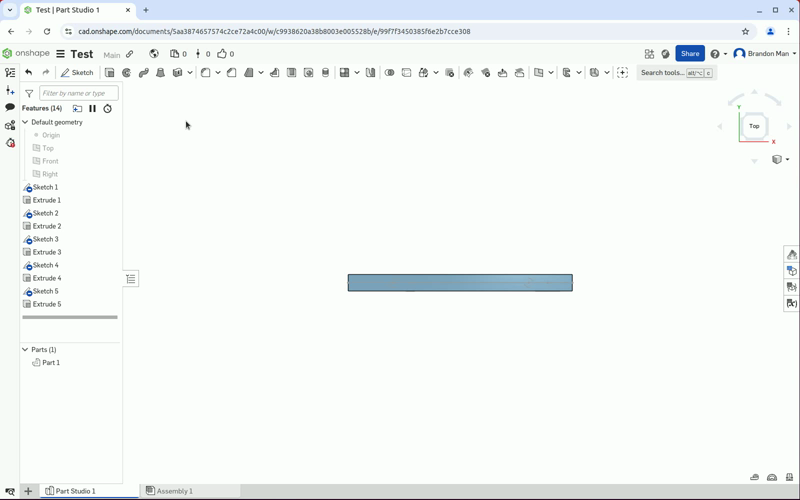
key(shift+7)
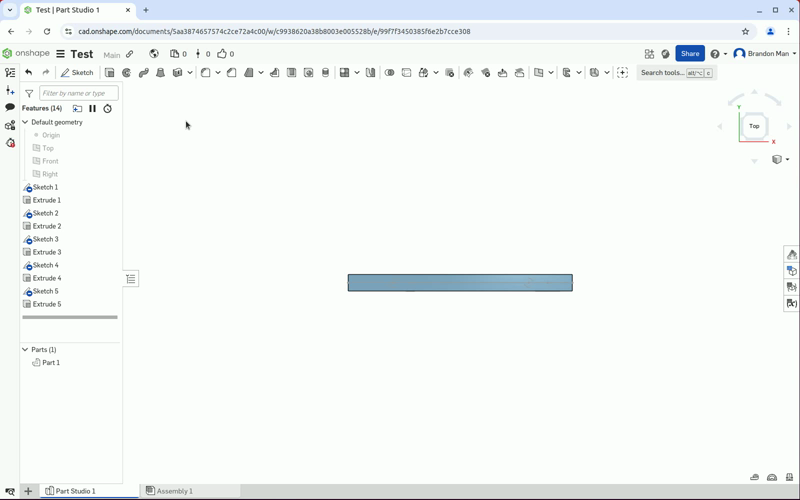
key(up, 3)
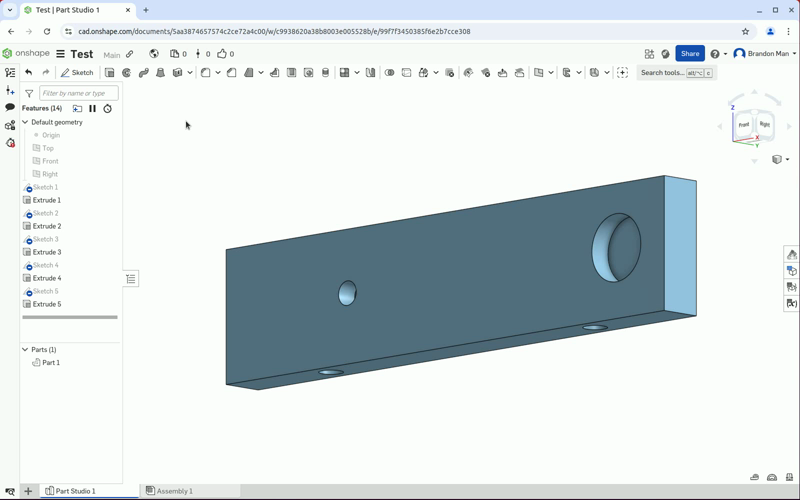
key(left, 3)
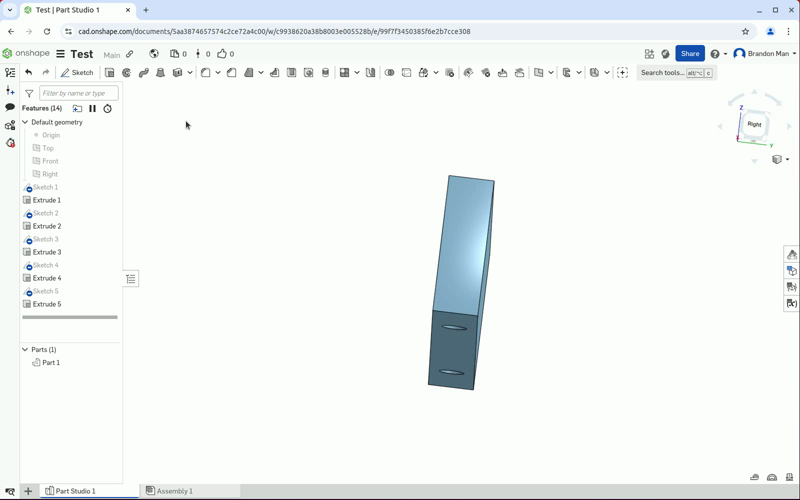
key(right, 3)
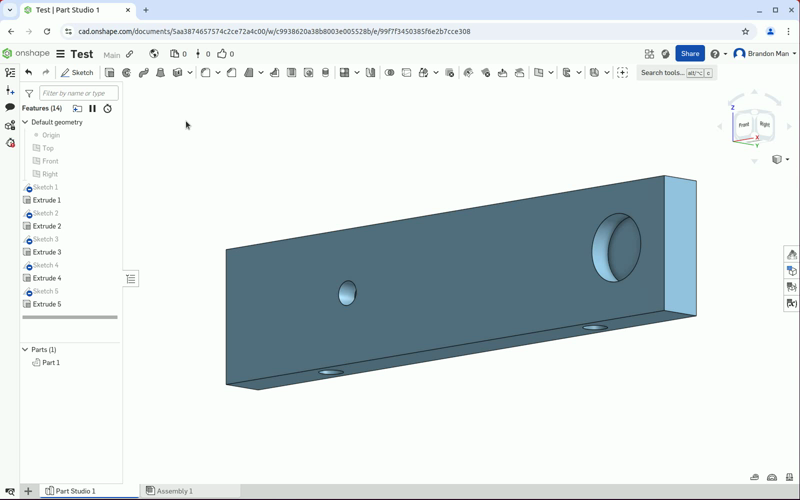
key(down, 3)
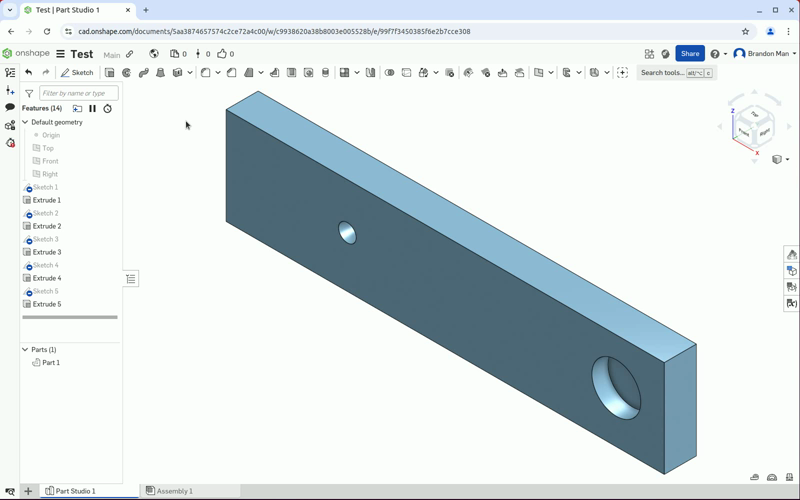
mouse_move(73, 189)
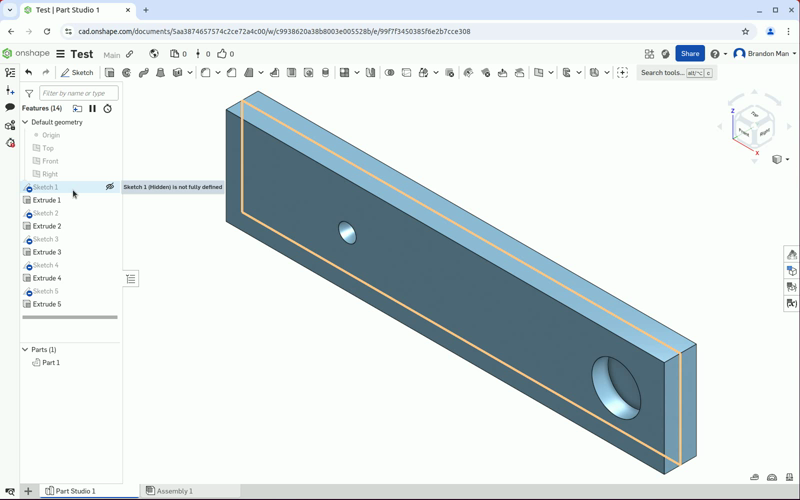
click(73, 189)